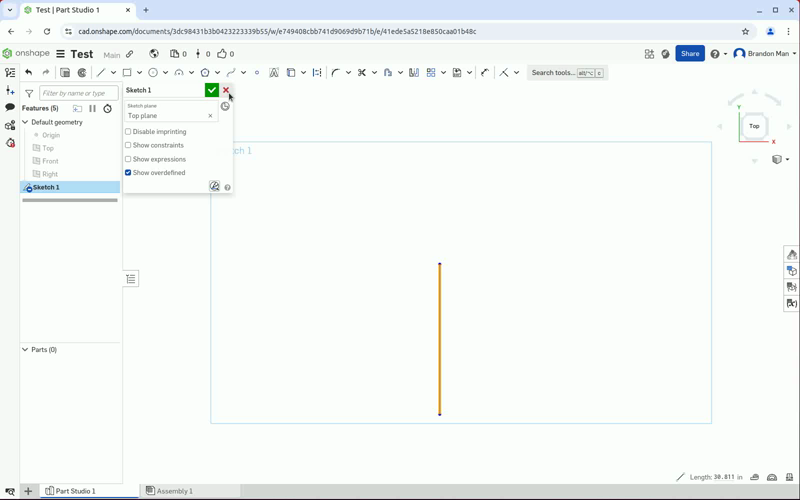
key(shift+h)
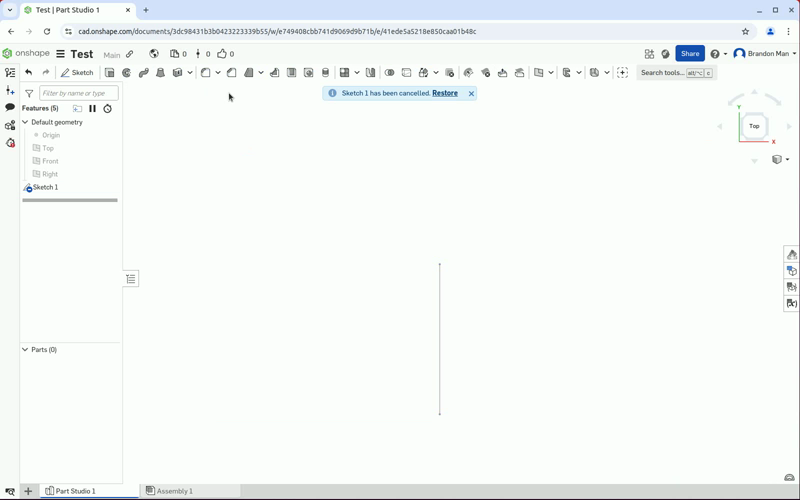
key(shift+s)
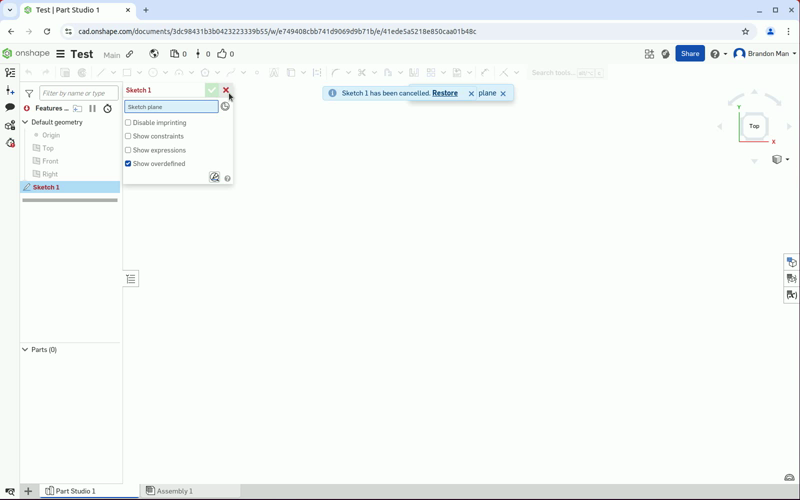
mouse_move(73, 150)
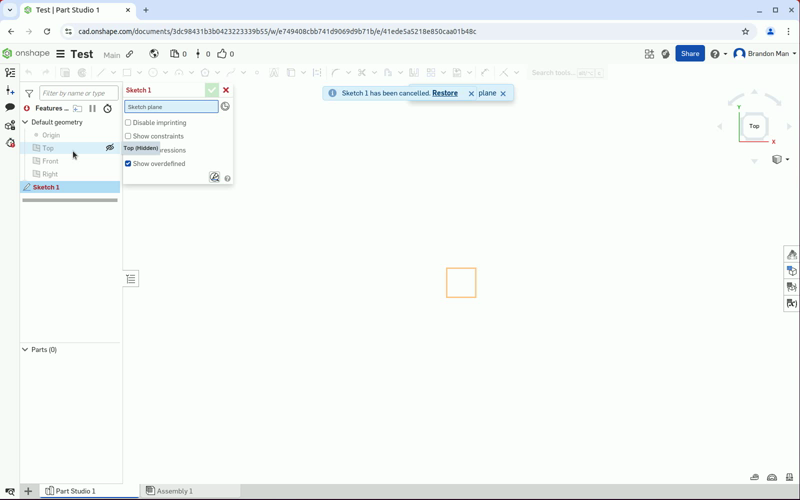
click(73, 150)
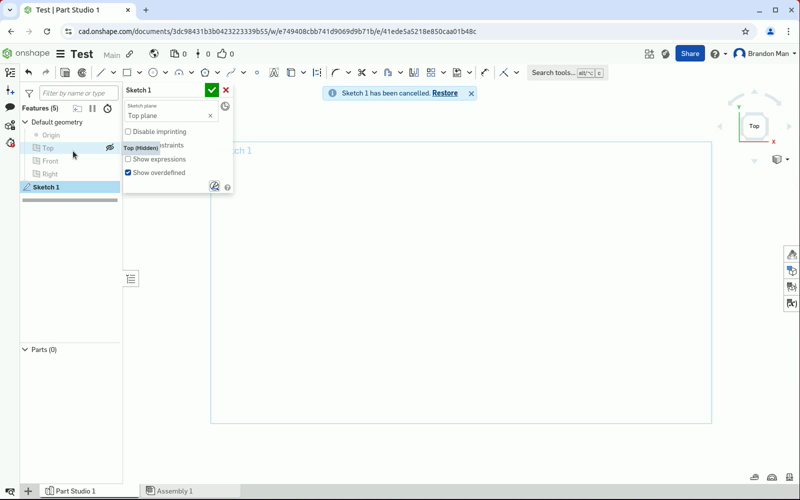
mouse_move(73, 352)
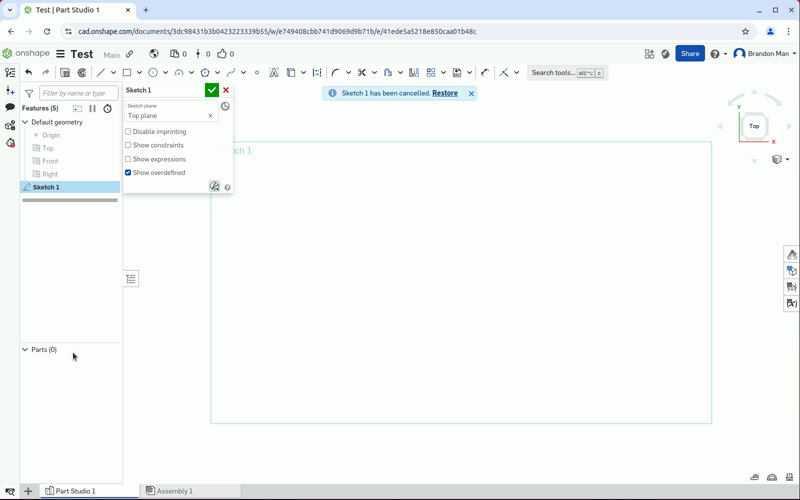
key(y)
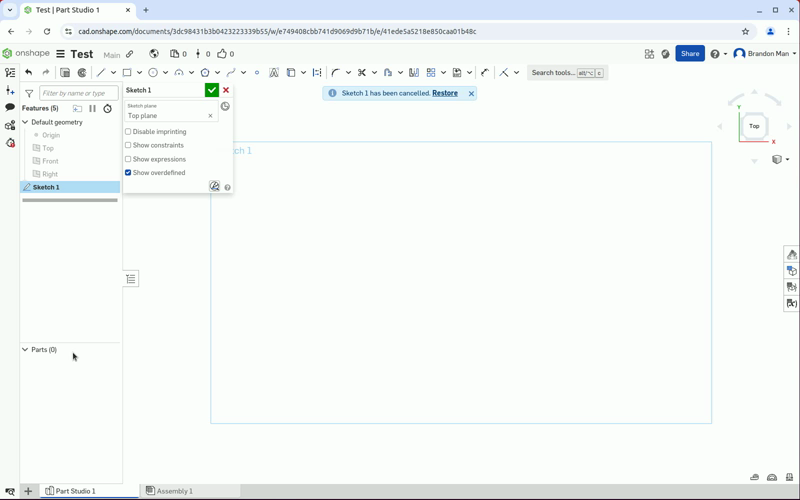
key(l)
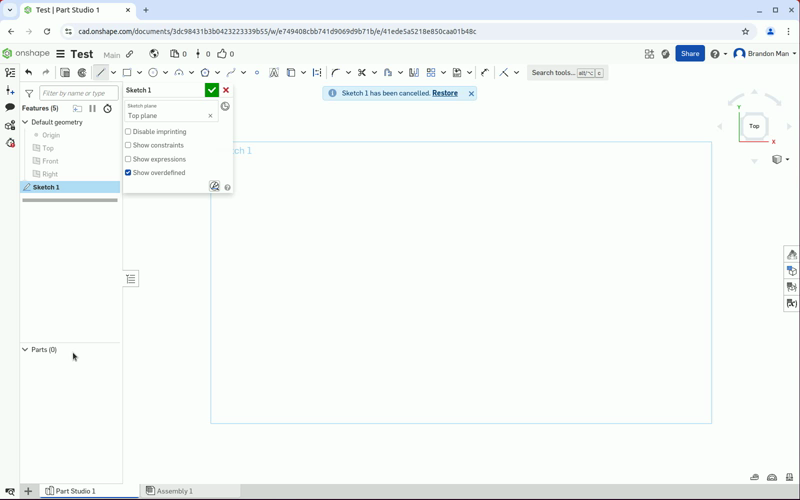
key_down(shift)
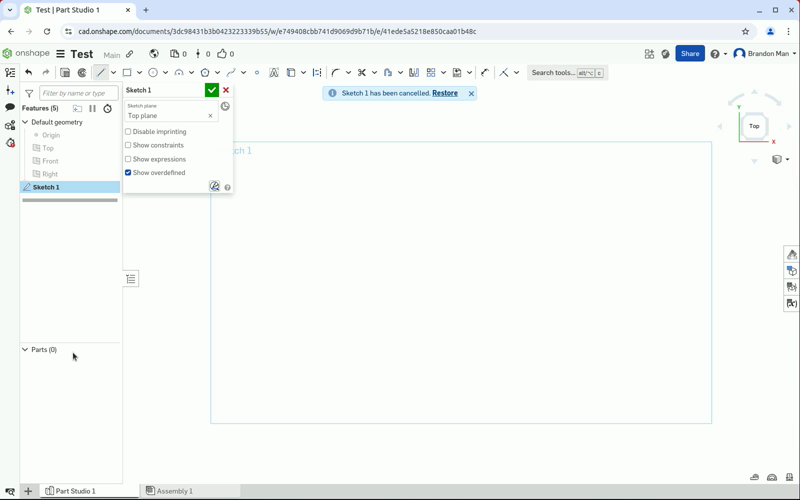
mouse_move(390, 245)
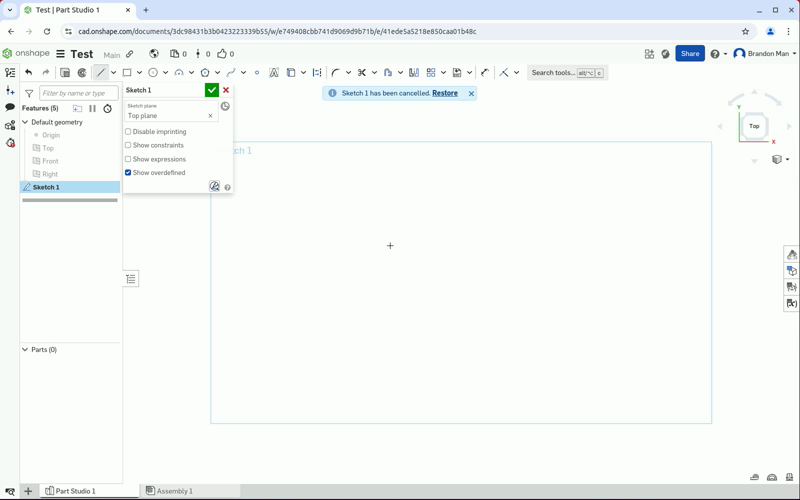
click(390, 245)
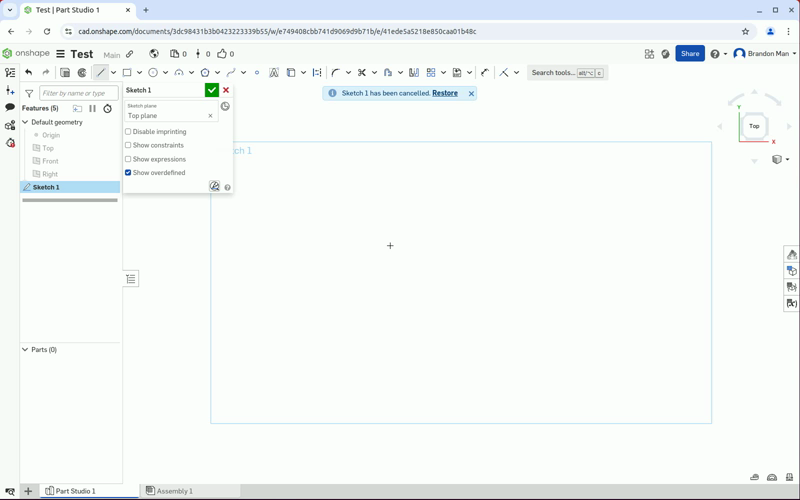
key_up(shift)
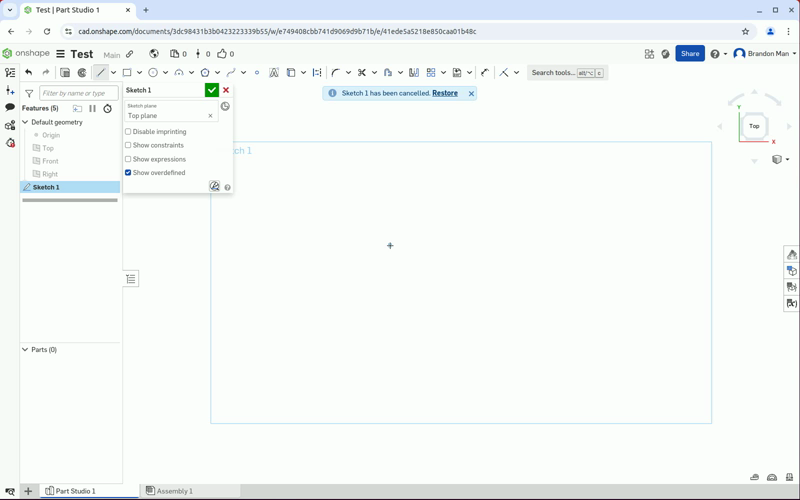
key_down(shift)
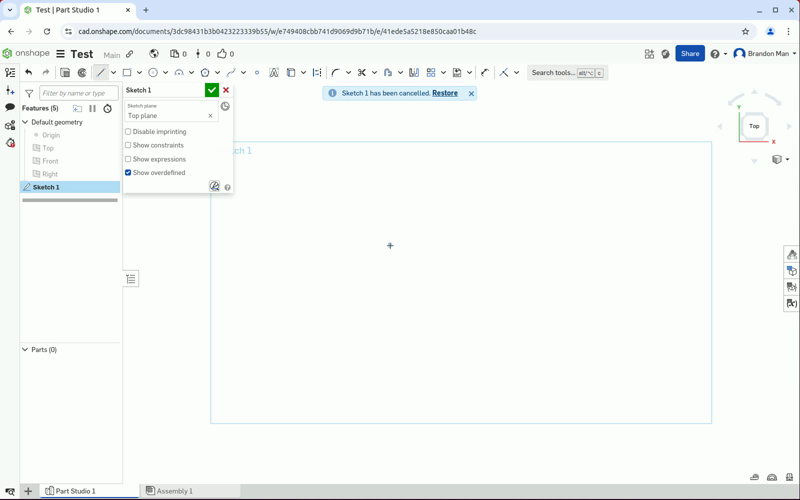
mouse_move(465, 245)
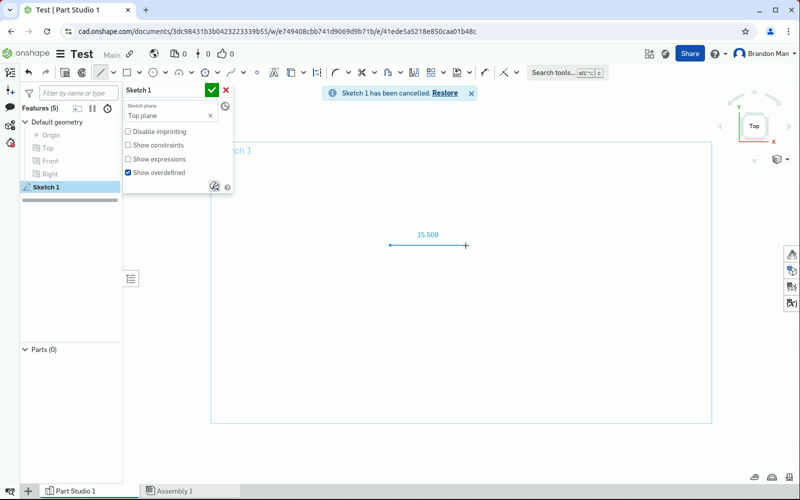
click(465, 245)
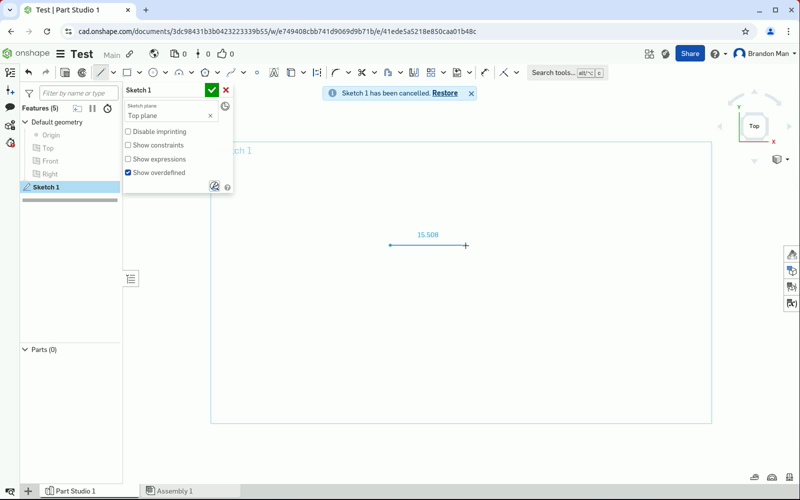
key_up(shift)
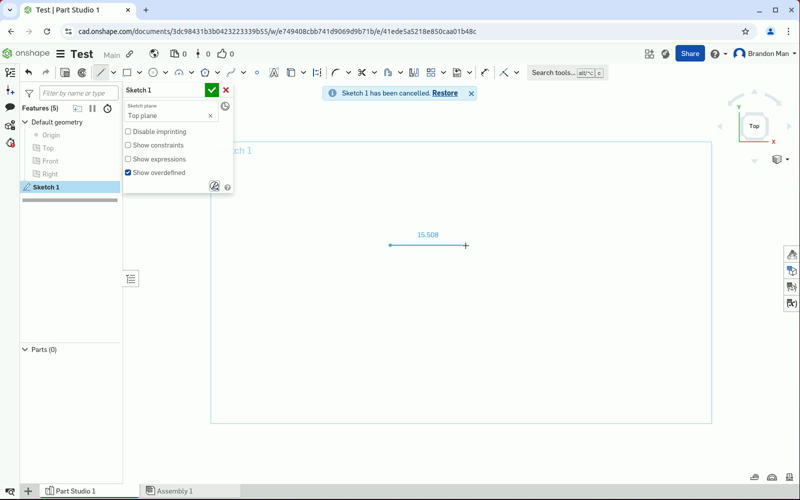
key_down(shift)
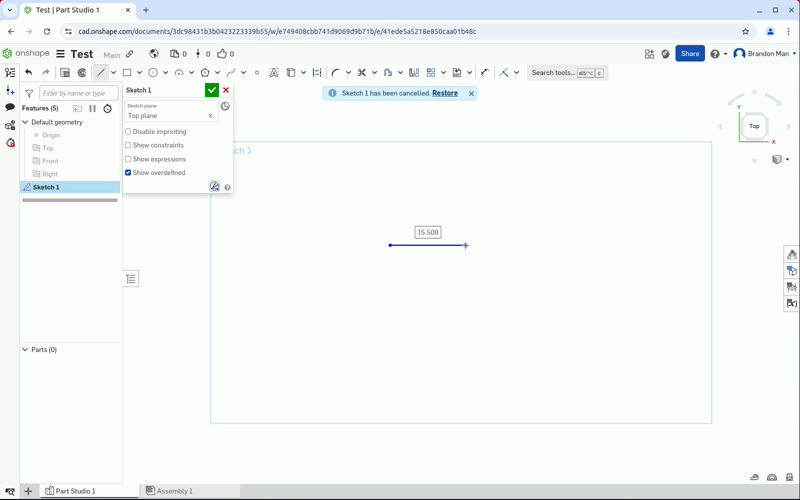
mouse_move(495, 245)
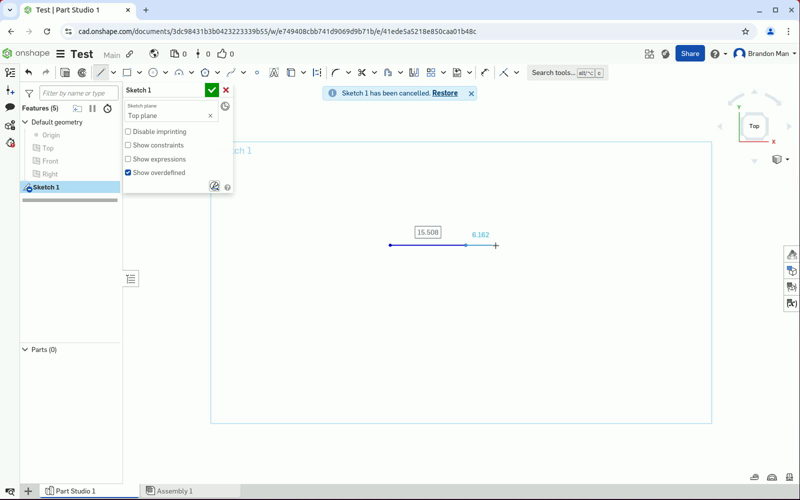
mouse_move(465, 219)
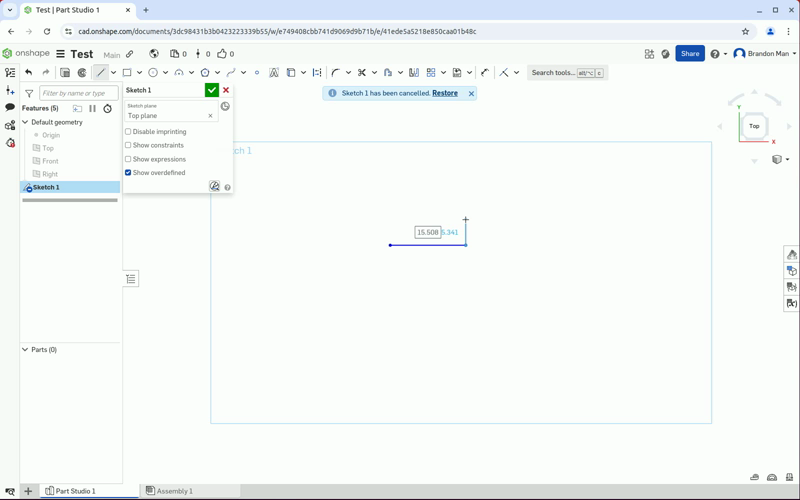
click(465, 219)
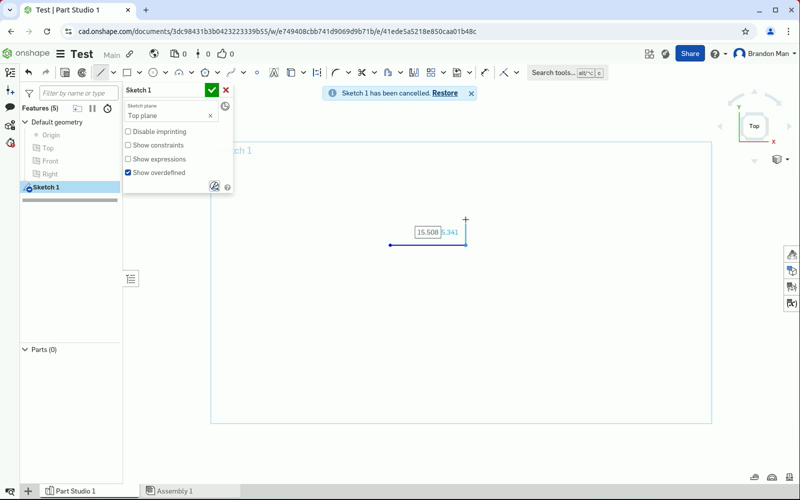
key_up(shift)
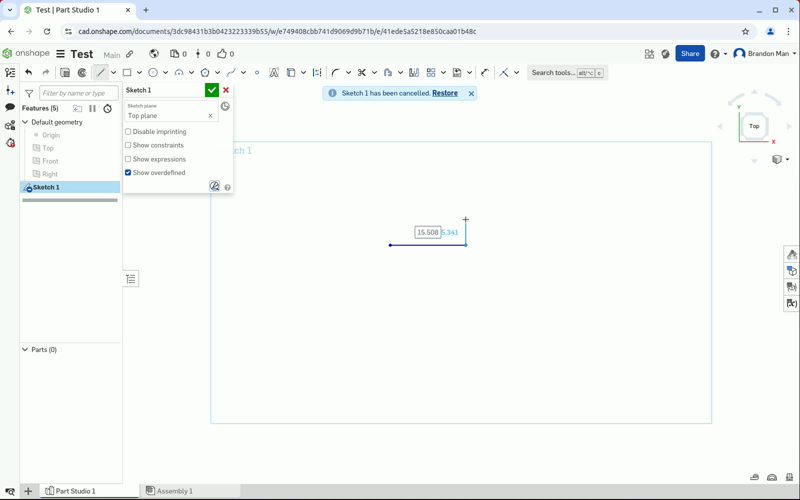
key_down(shift)
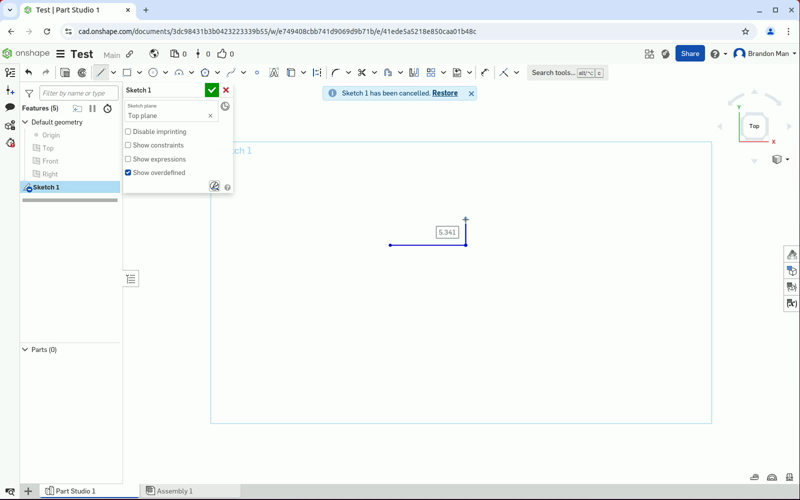
mouse_move(495, 219)
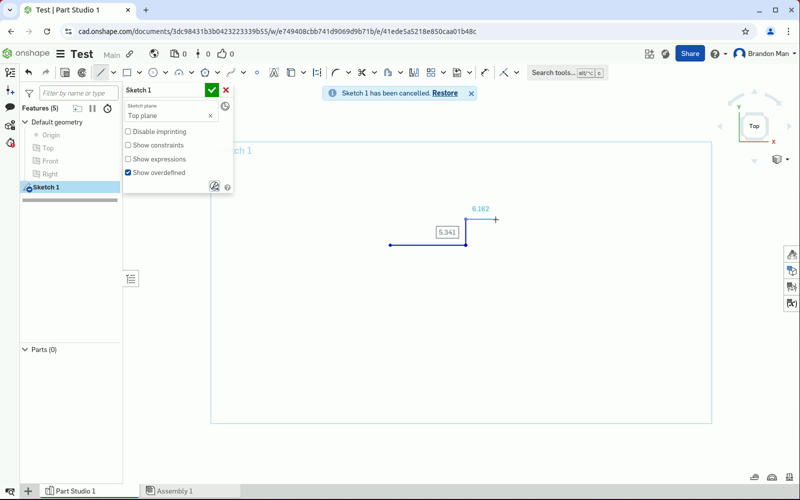
mouse_move(451, 219)
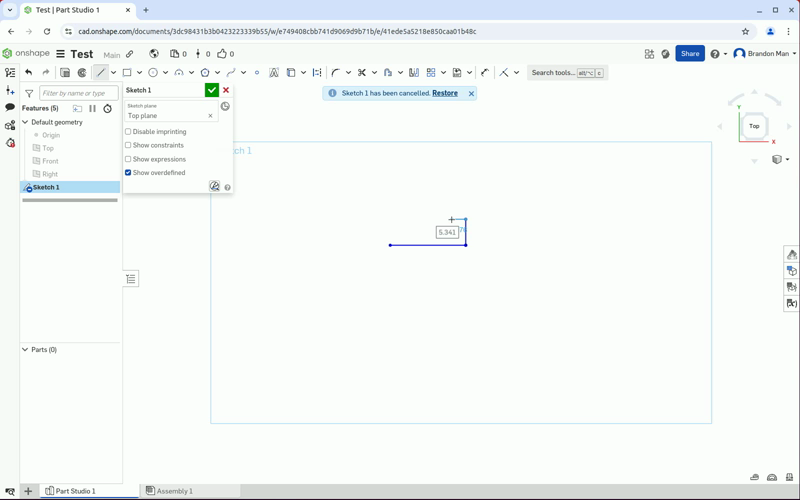
click(451, 219)
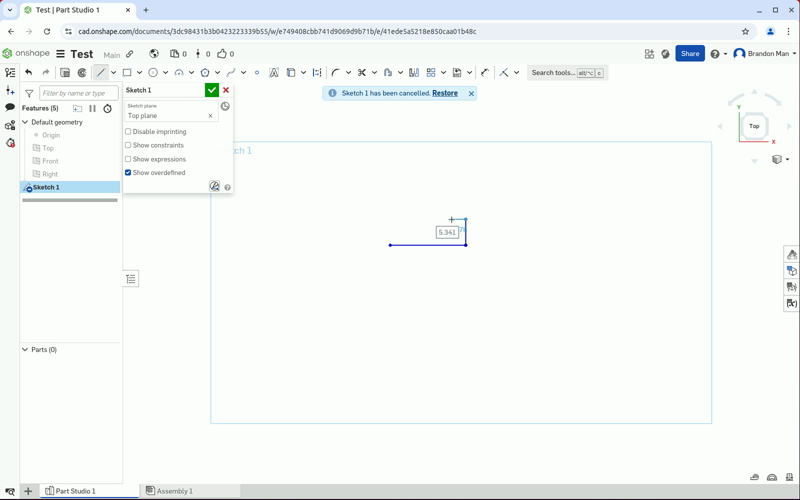
key_up(shift)
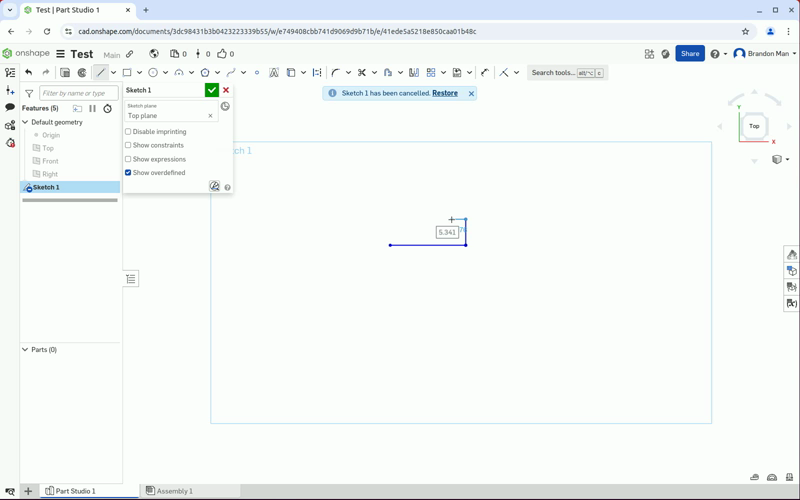
key_down(shift)
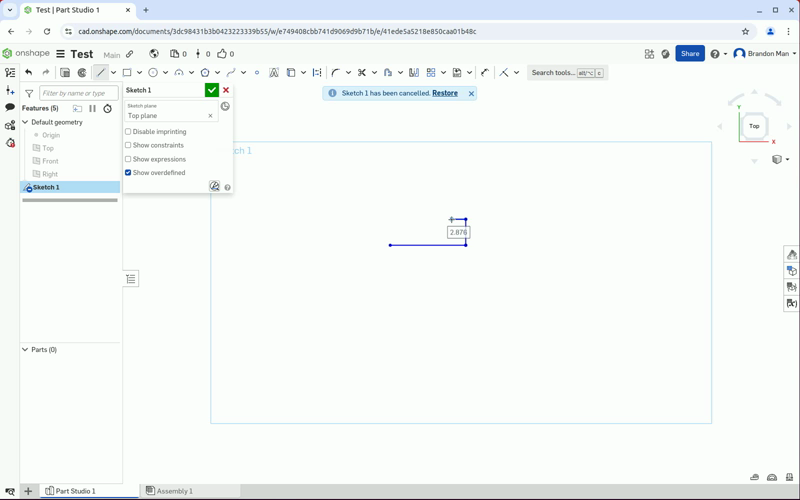
mouse_move(481, 219)
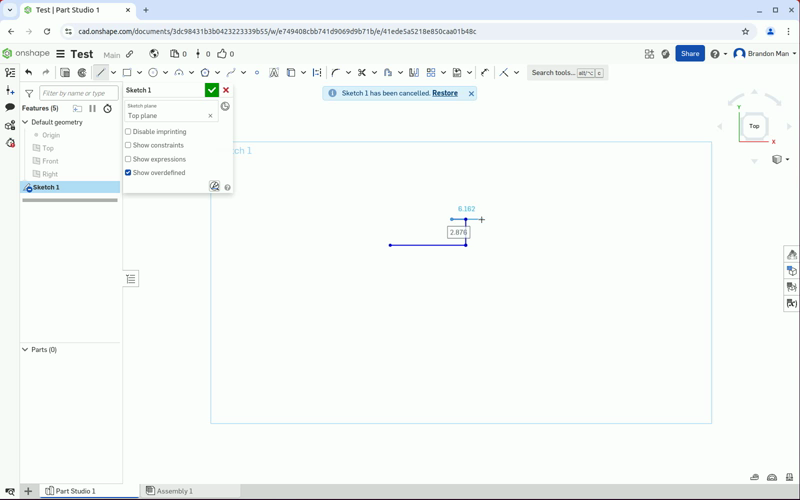
mouse_move(451, 196)
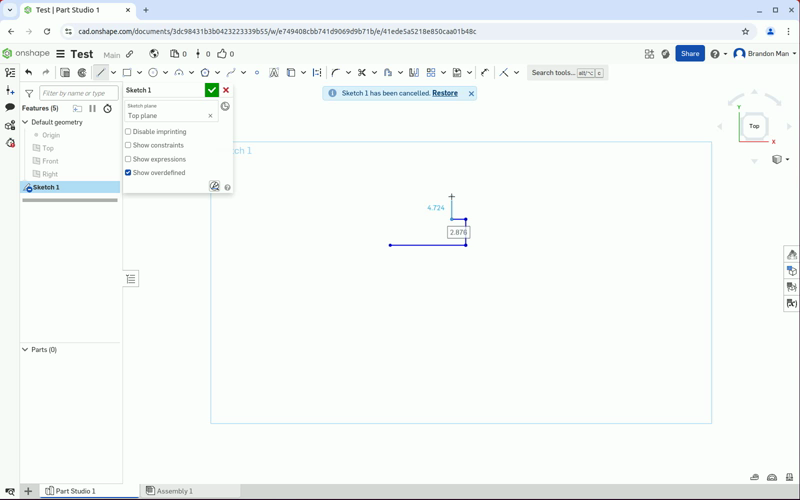
click(451, 196)
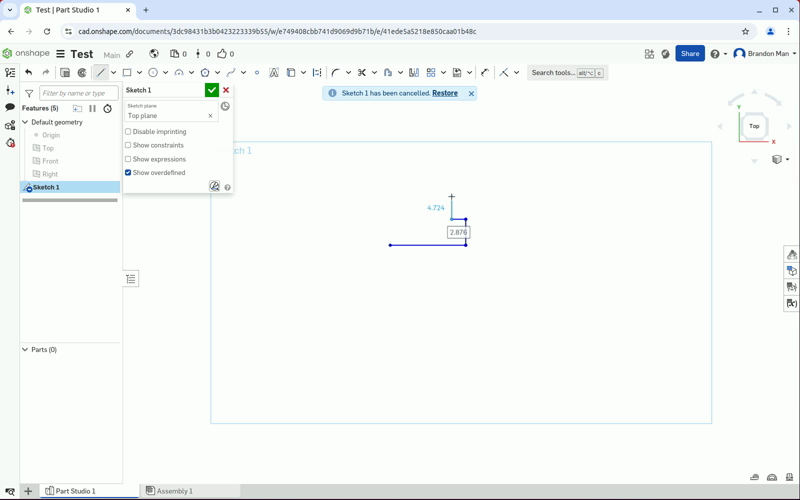
key_up(shift)
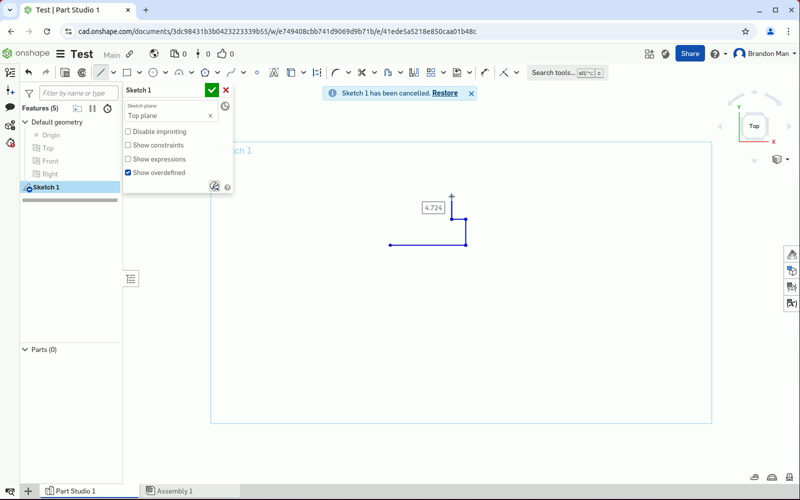
key_down(shift)
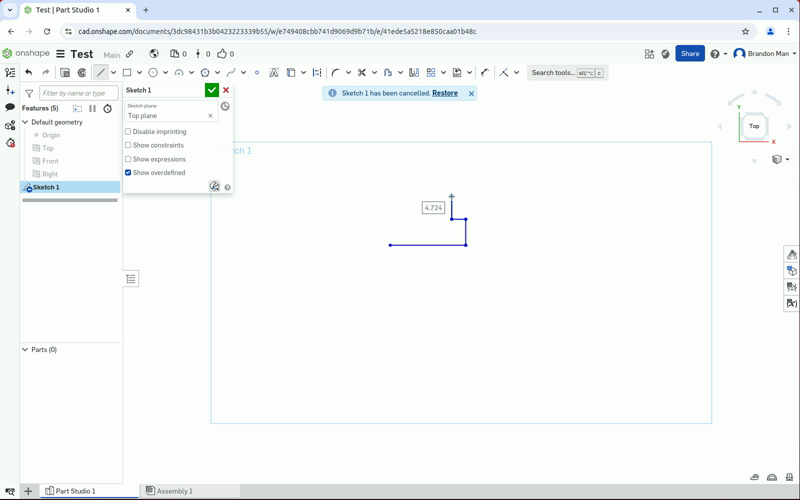
mouse_move(481, 196)
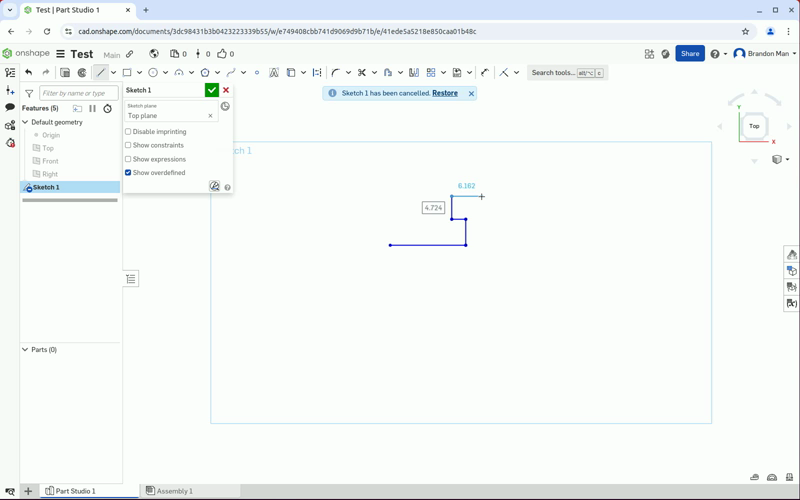
mouse_move(465, 196)
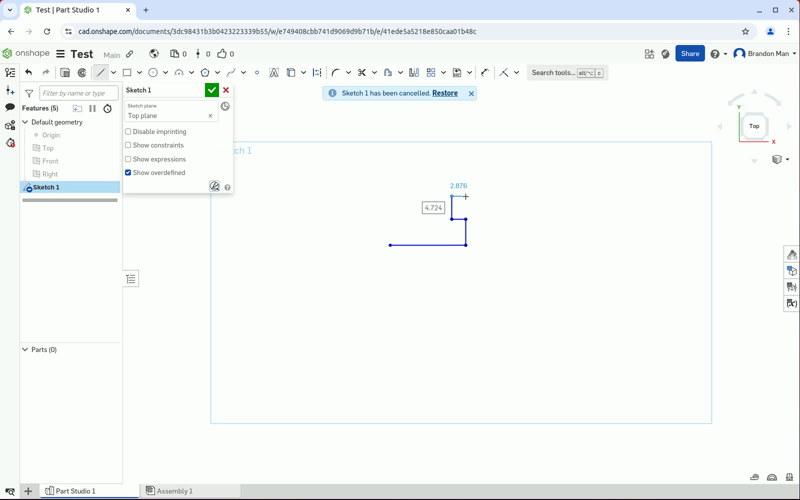
click(465, 196)
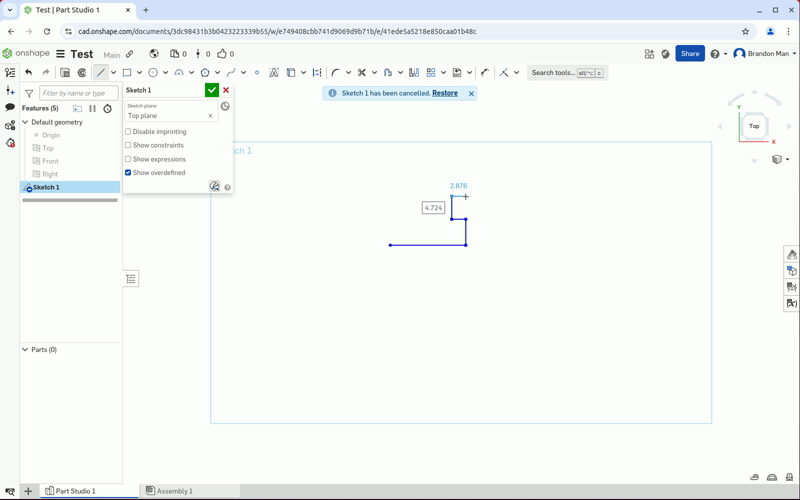
key_up(shift)
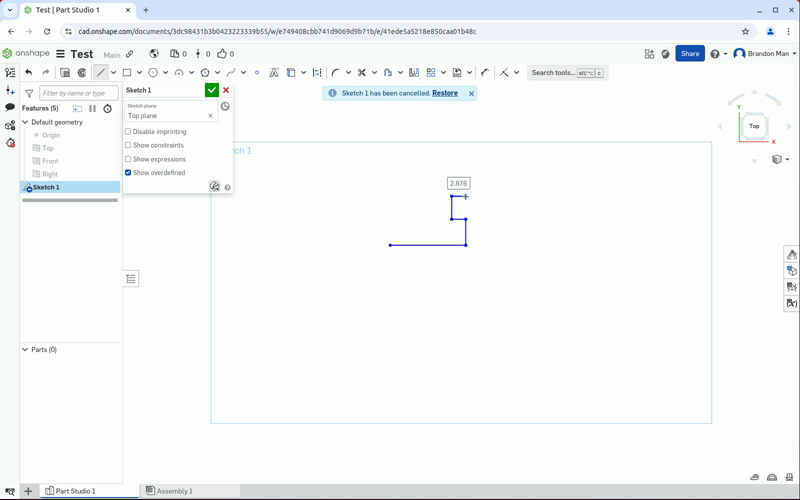
key_down(shift)
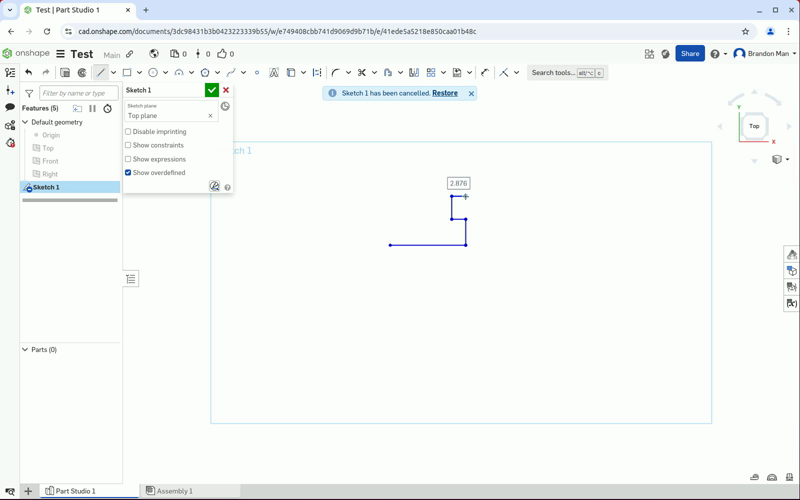
mouse_move(495, 196)
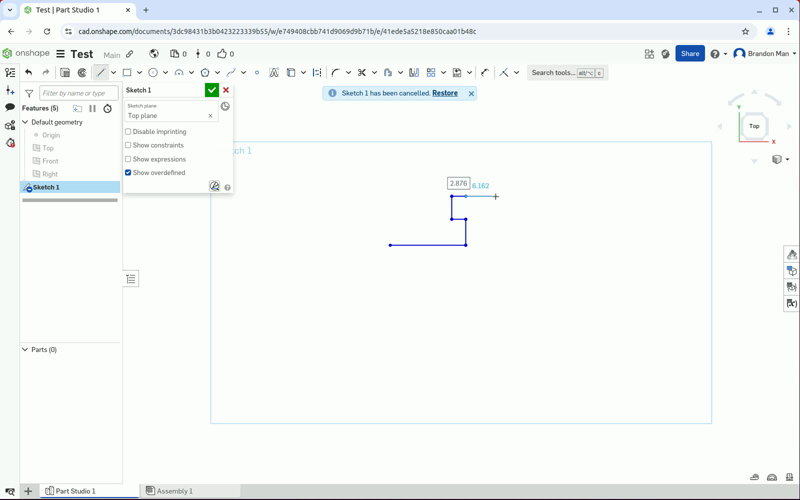
mouse_move(465, 170)
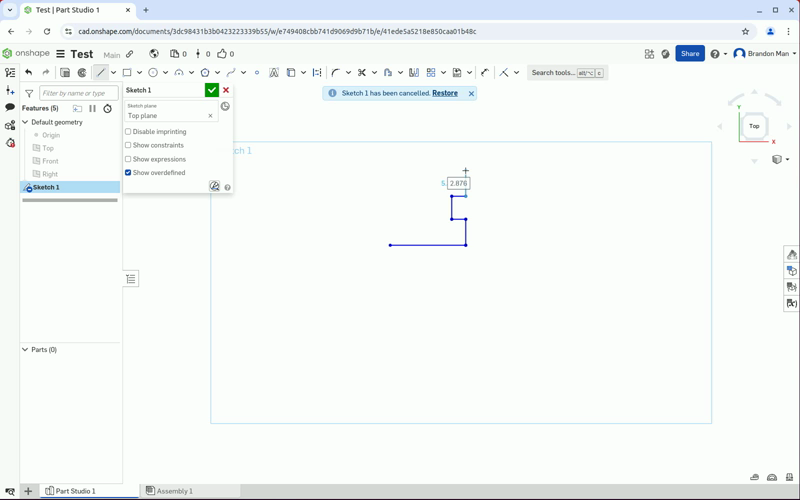
click(465, 170)
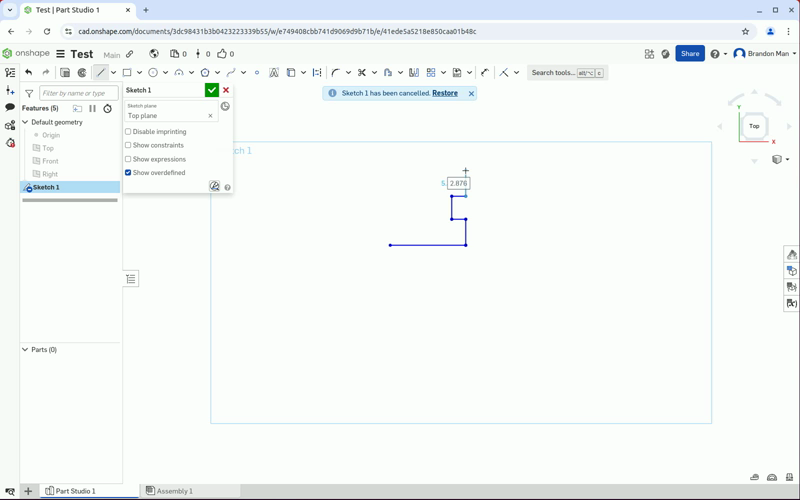
key_up(shift)
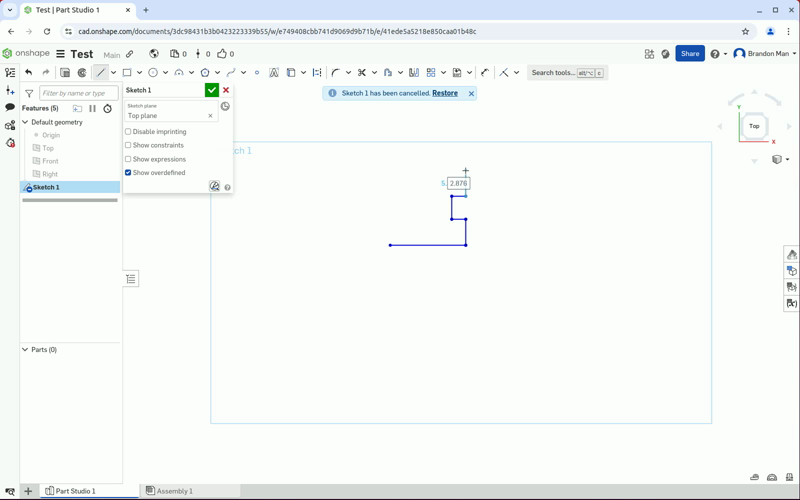
key_down(shift)
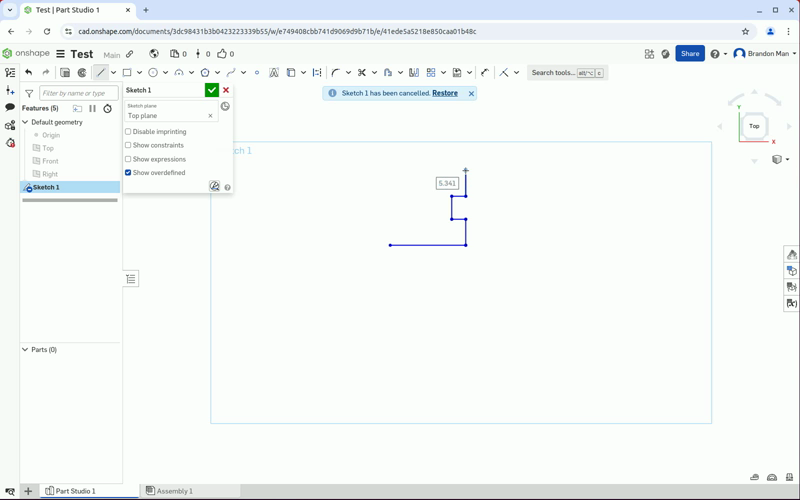
mouse_move(390, 170)
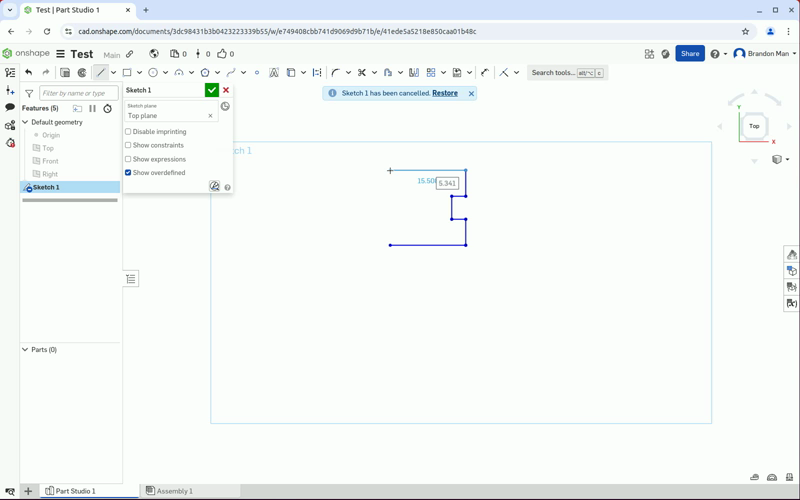
click(390, 170)
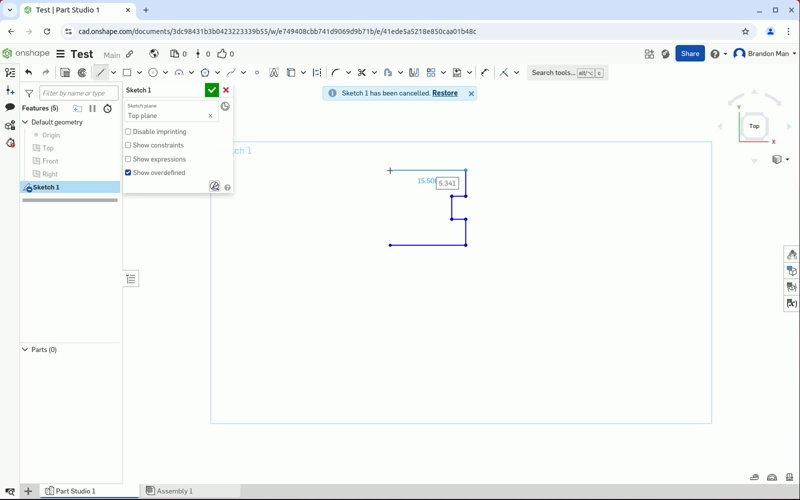
key_up(shift)
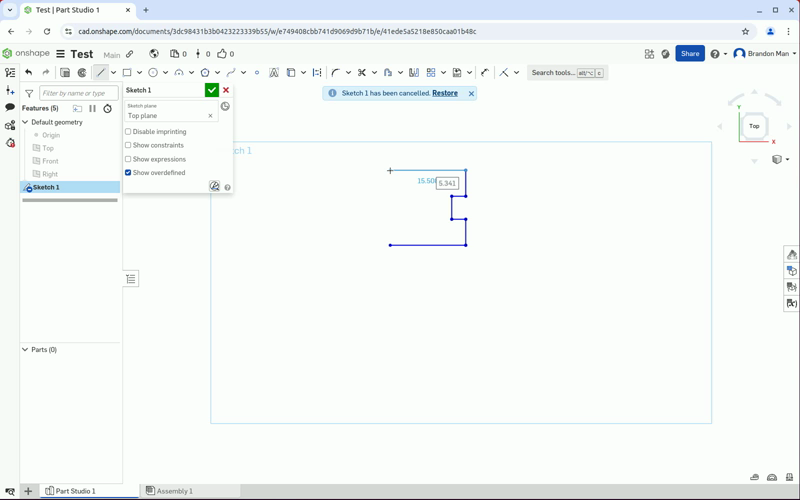
key_down(shift)
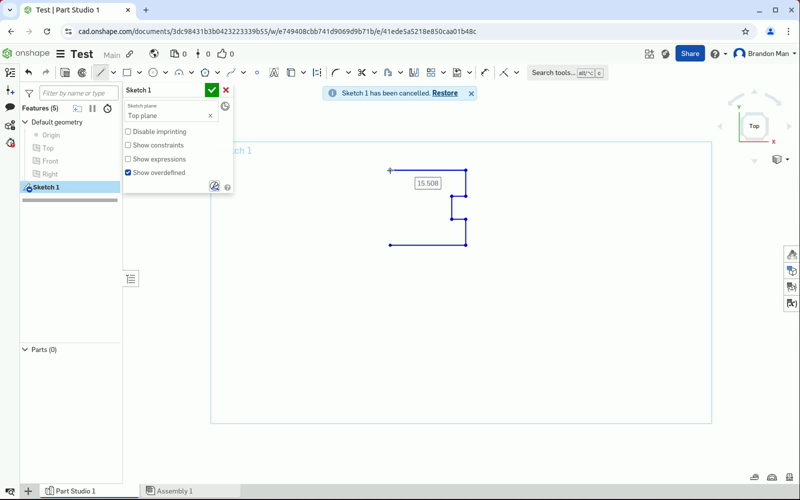
mouse_move(420, 170)
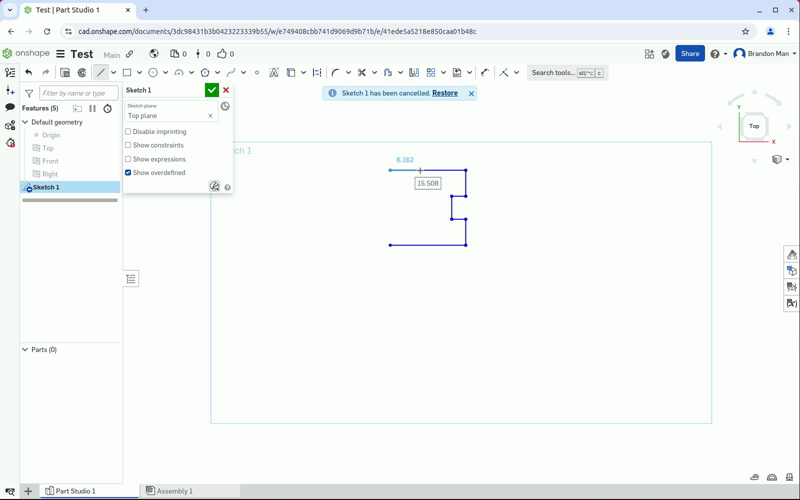
mouse_move(390, 196)
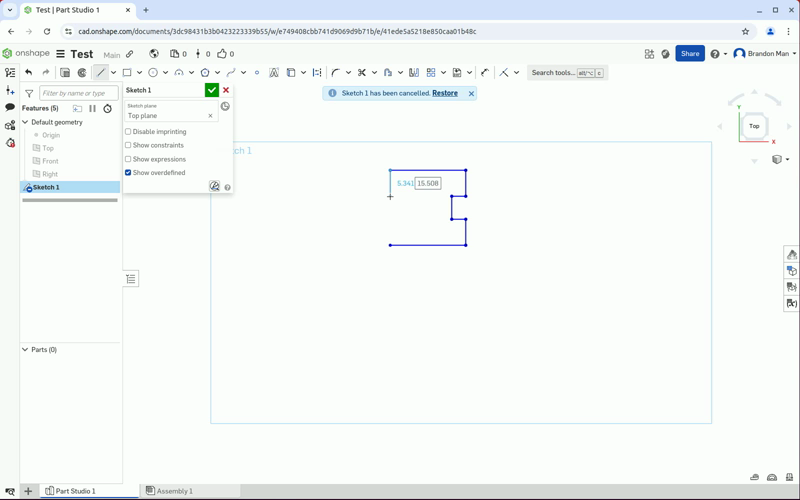
click(390, 196)
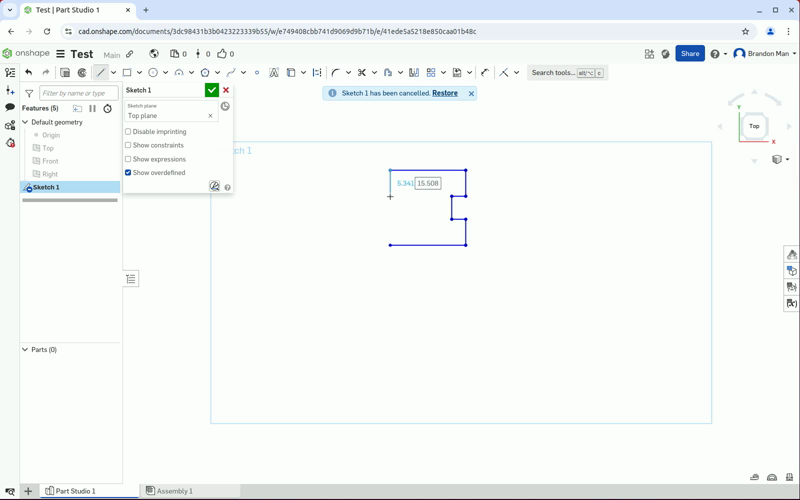
key_up(shift)
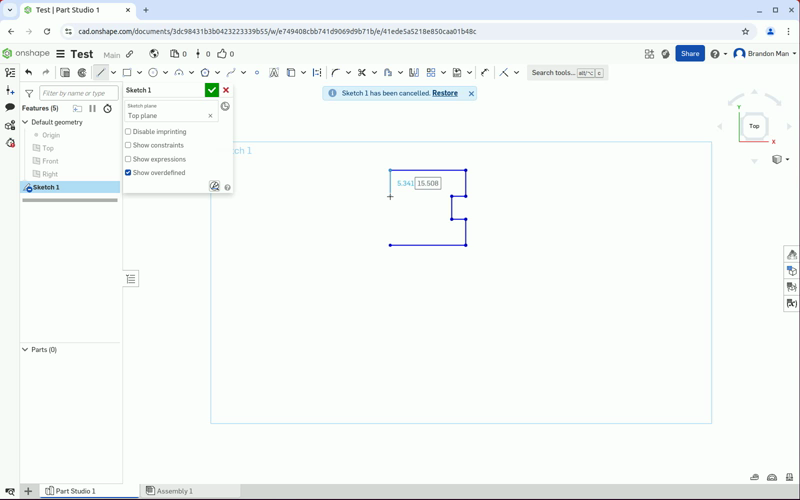
key_down(shift)
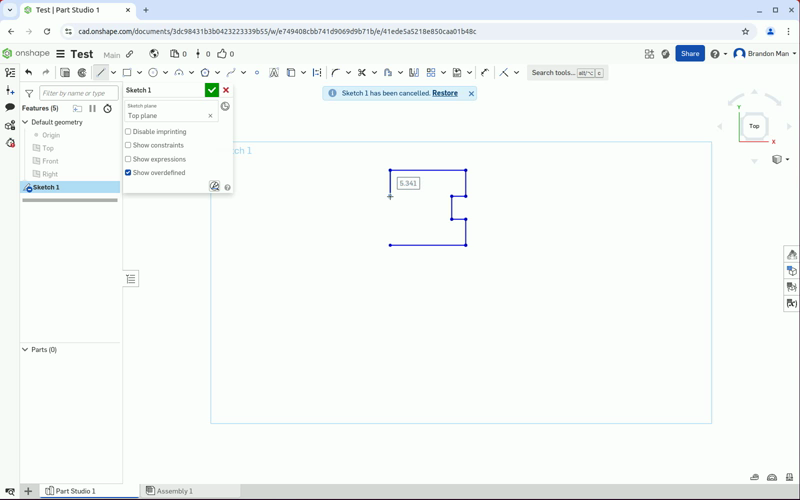
mouse_move(420, 196)
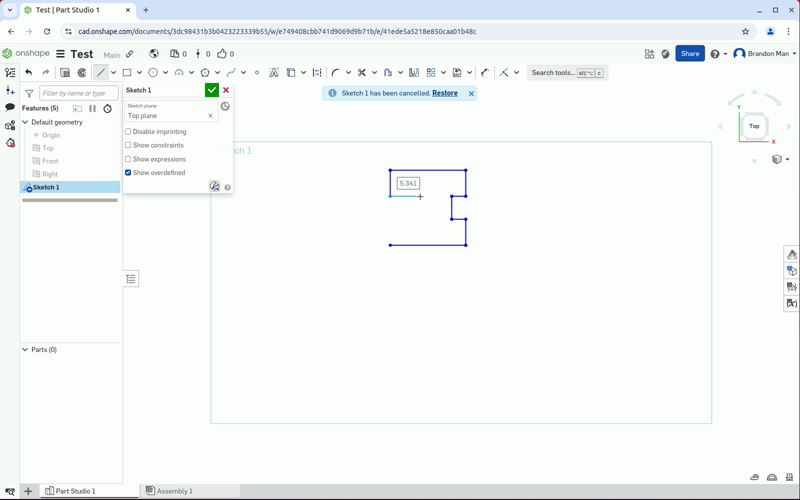
mouse_move(404, 196)
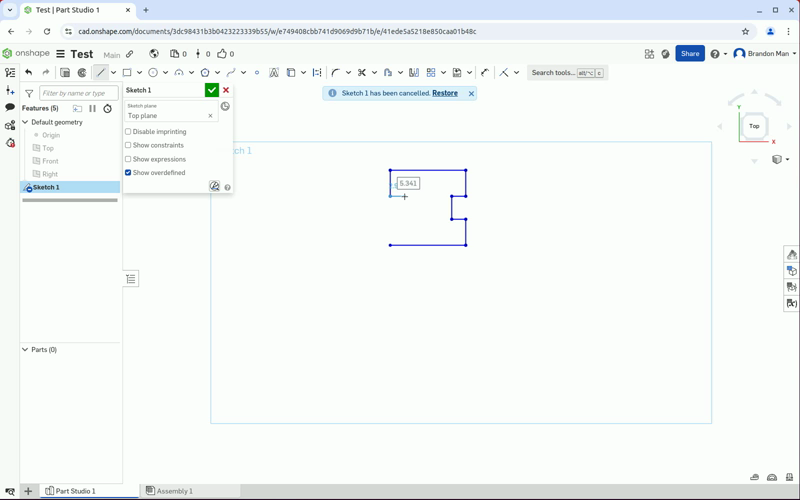
click(404, 196)
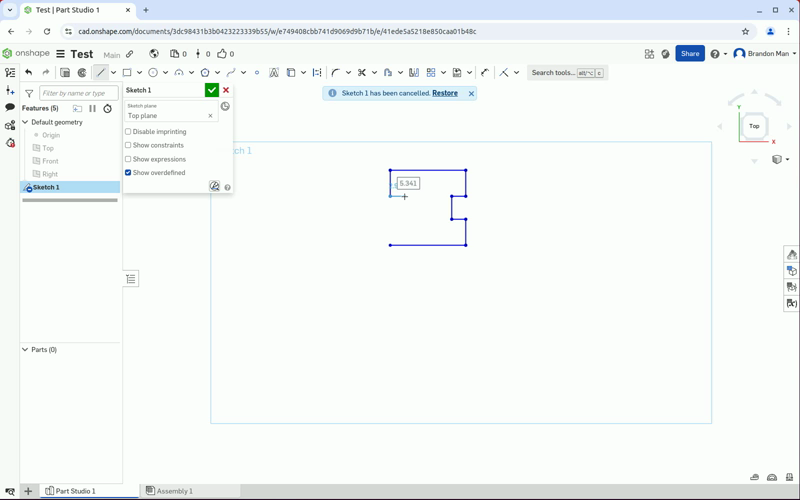
key_up(shift)
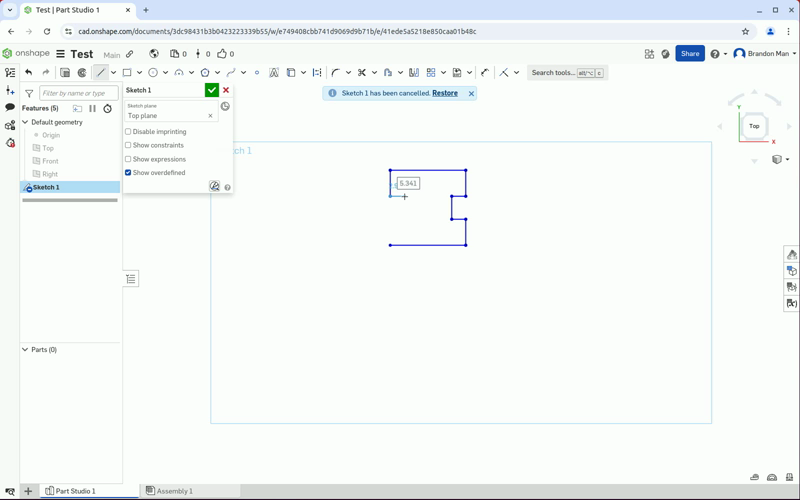
key_down(shift)
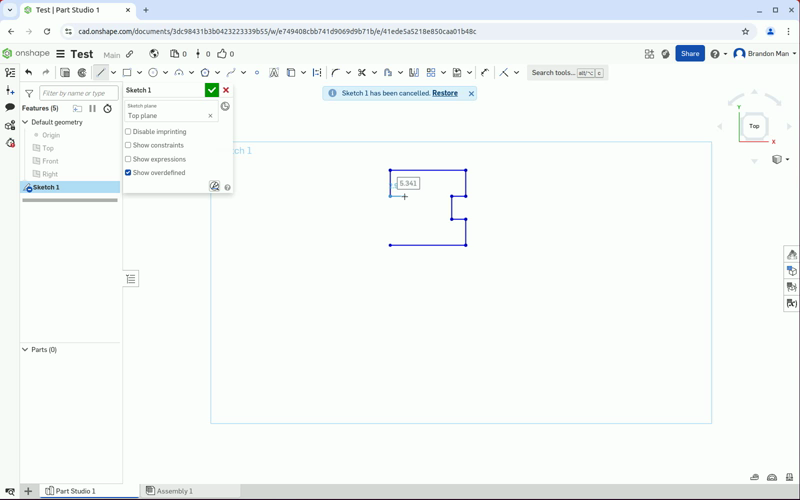
mouse_move(434, 196)
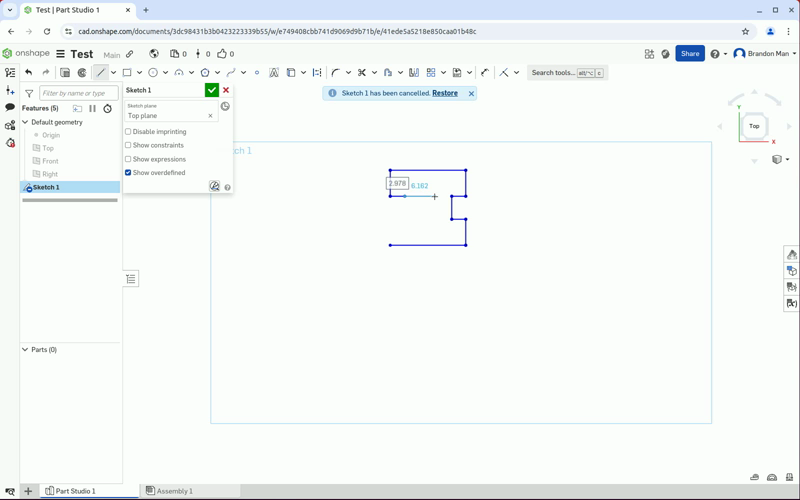
mouse_move(404, 219)
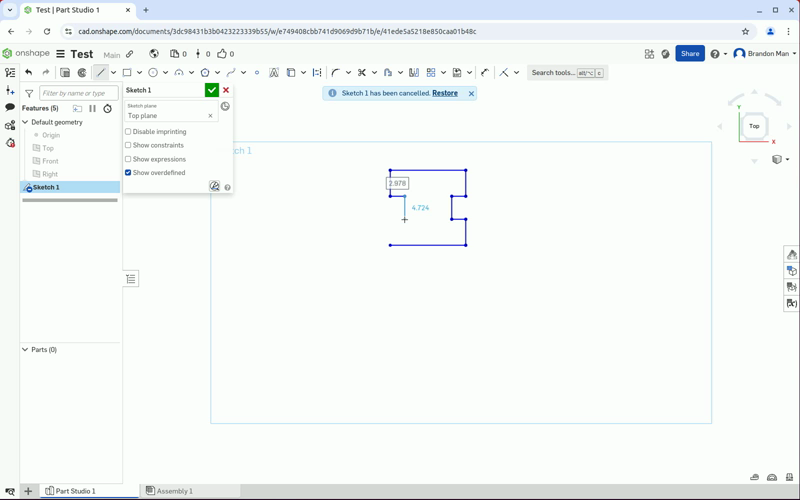
click(404, 219)
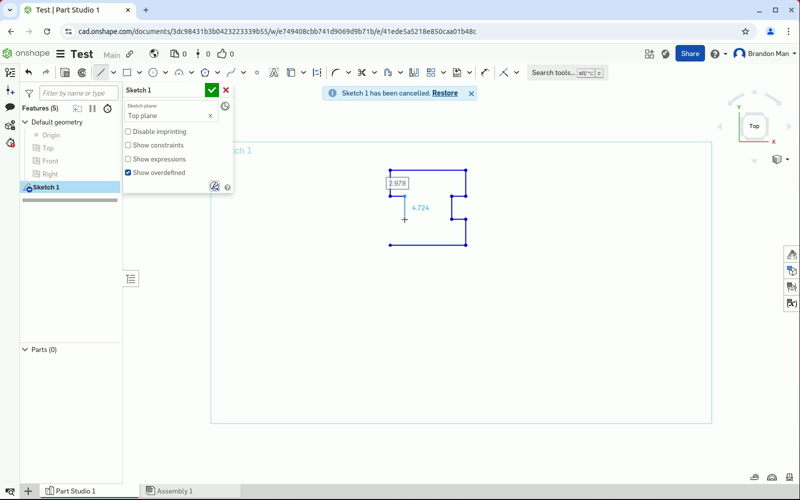
key_up(shift)
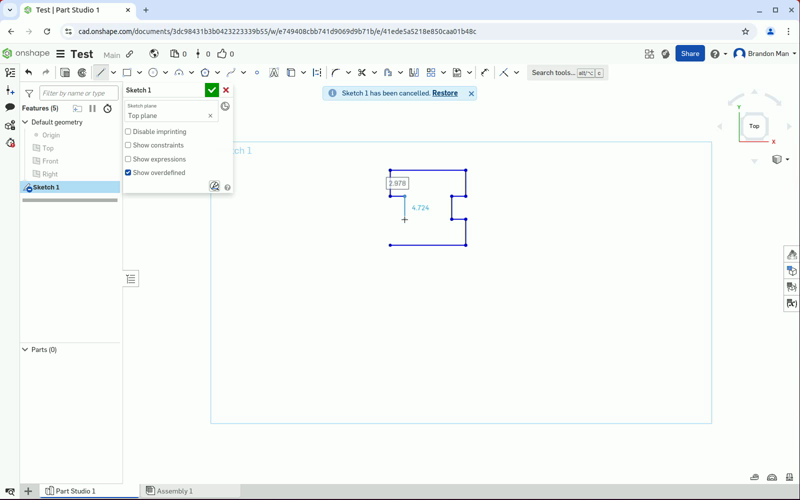
key_down(shift)
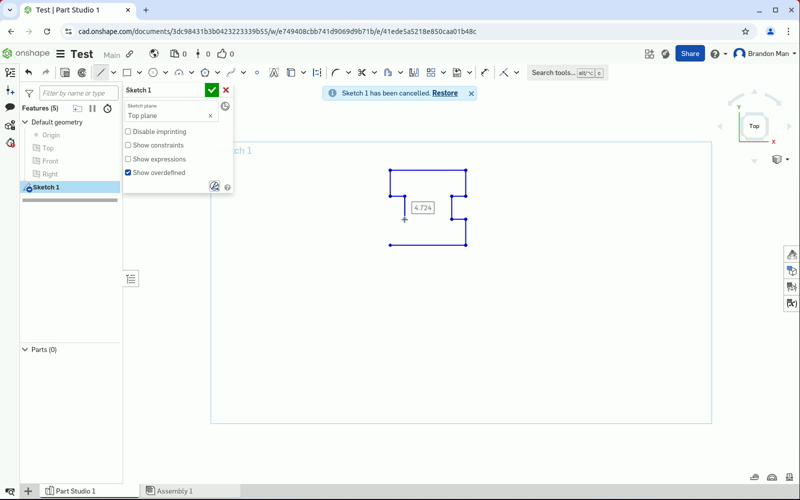
mouse_move(434, 219)
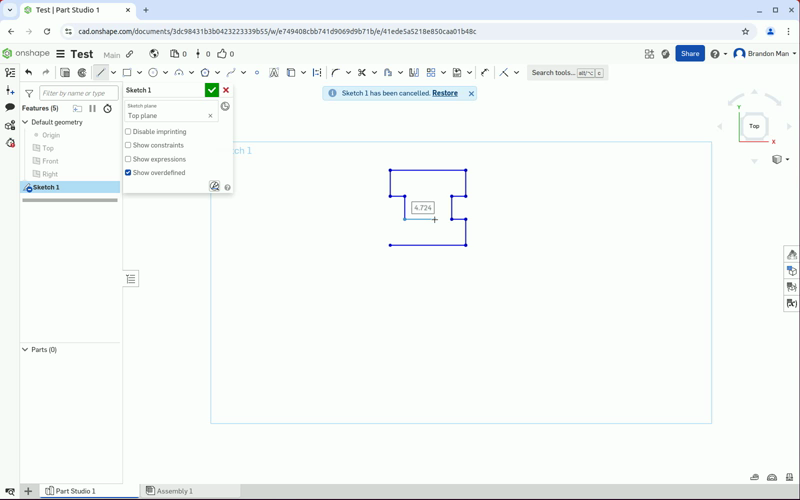
mouse_move(390, 219)
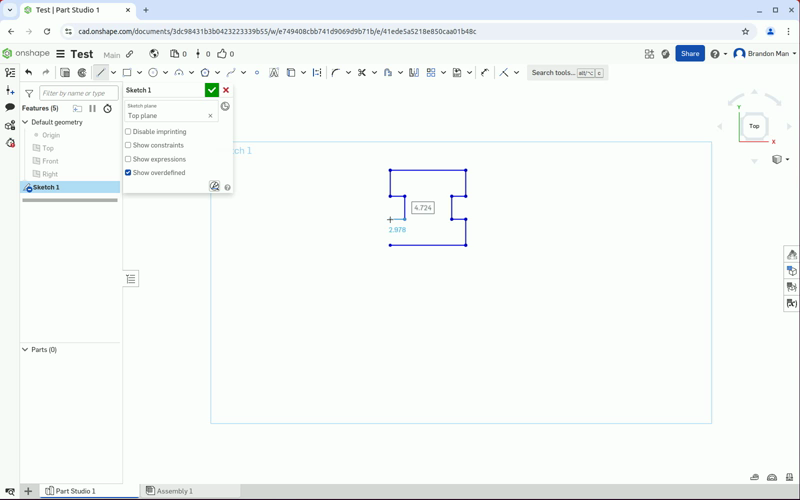
click(390, 219)
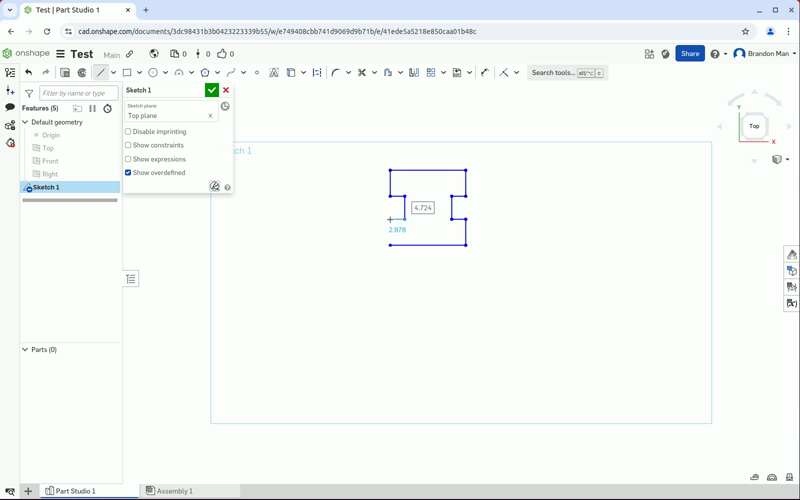
key_up(shift)
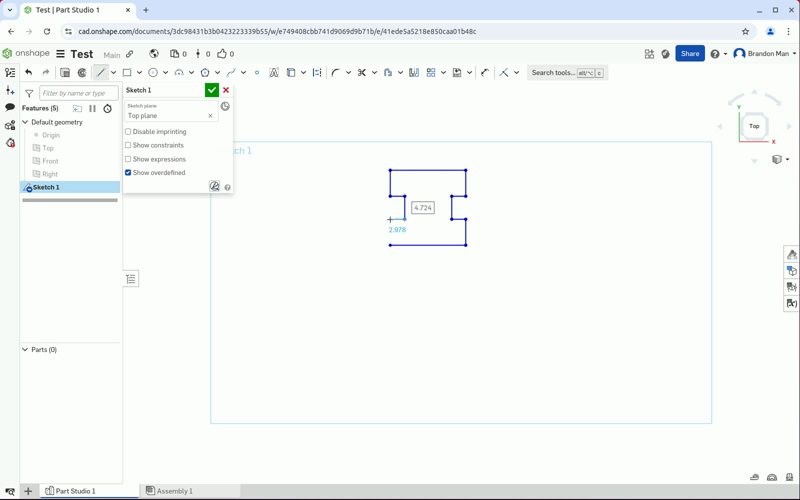
mouse_move(420, 219)
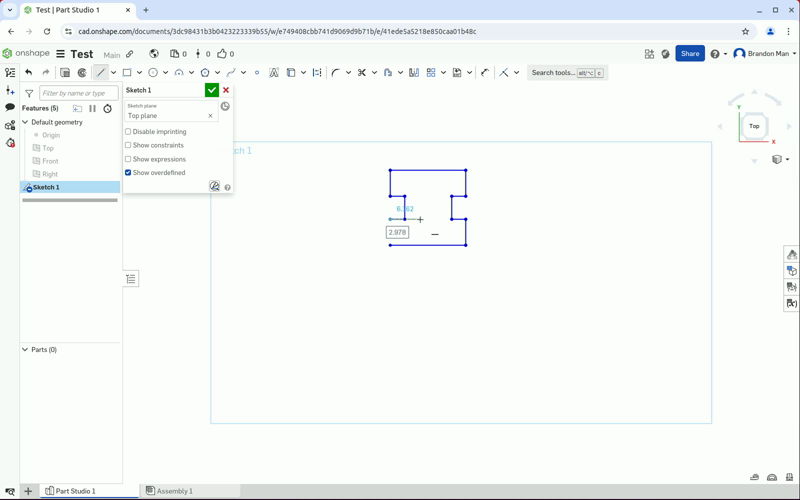
key_down(shift)
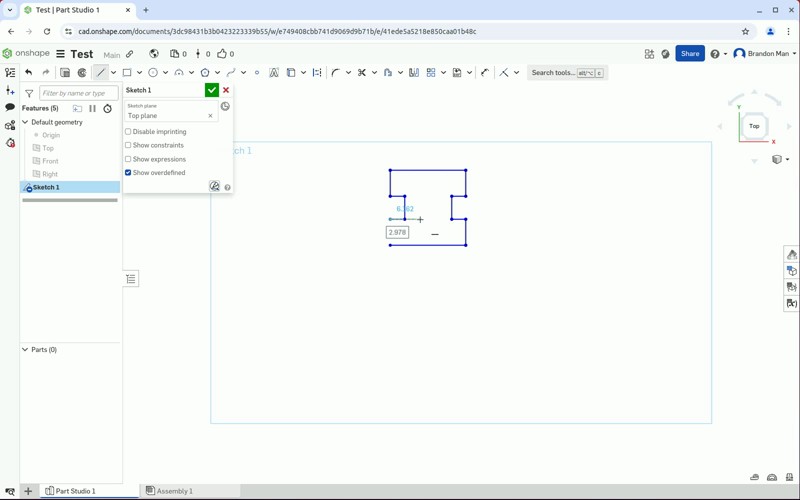
mouse_move(390, 245)
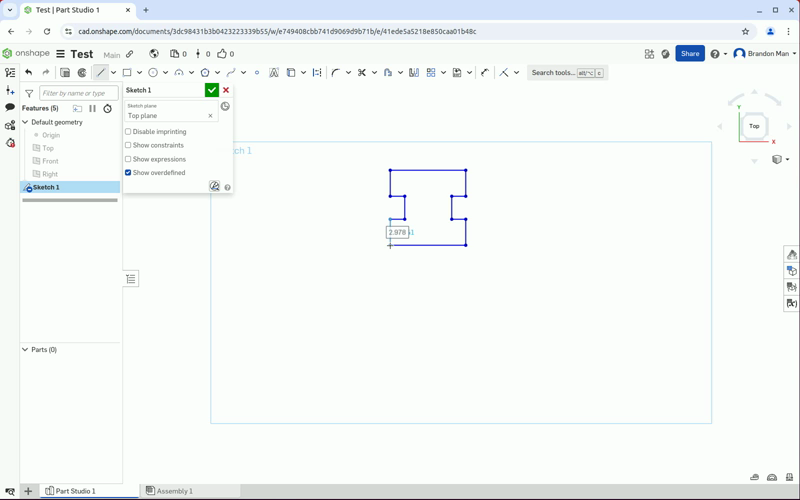
key_up(shift)
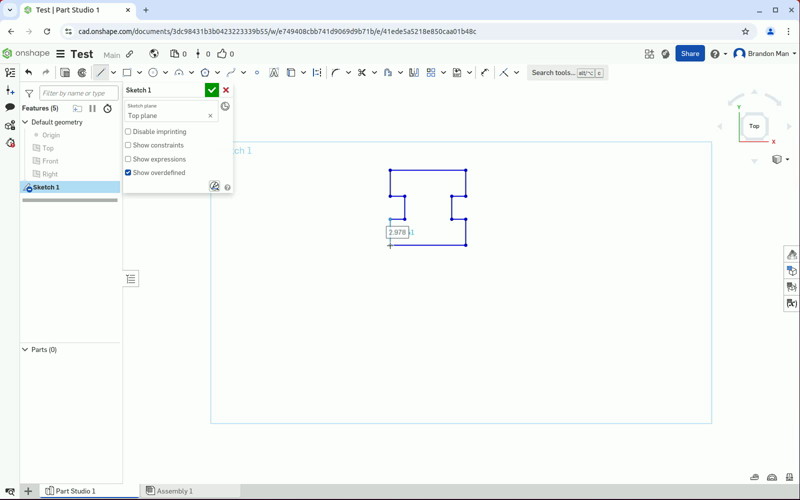
click(390, 245)
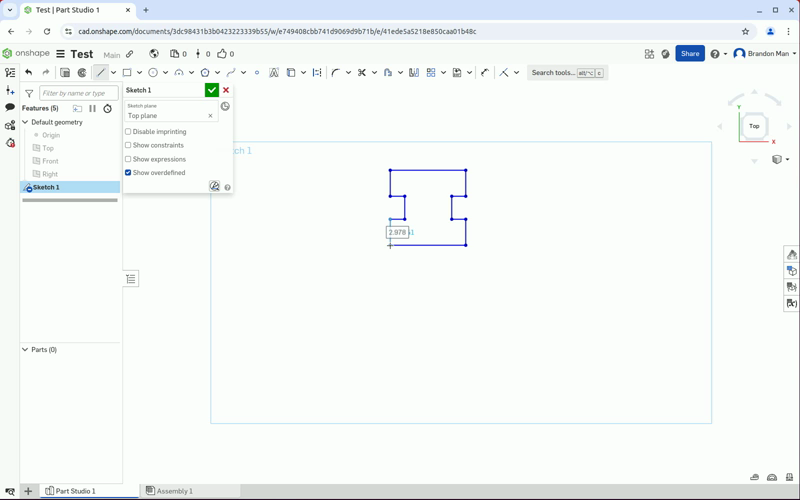
key(esc)
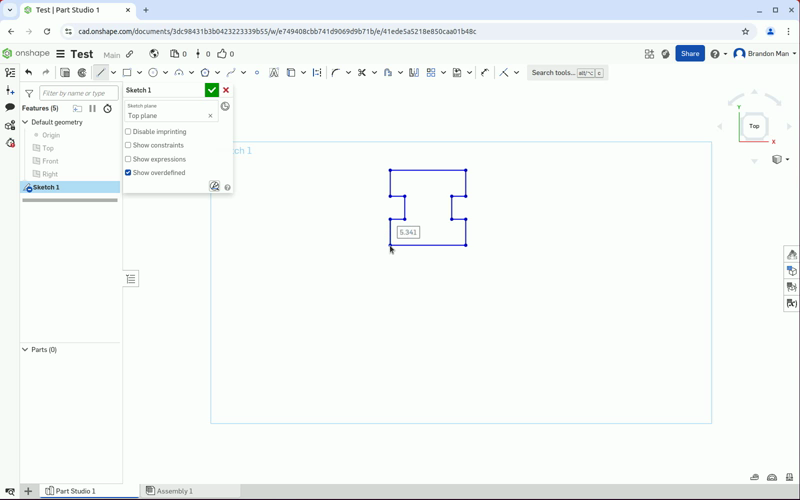
key(c)
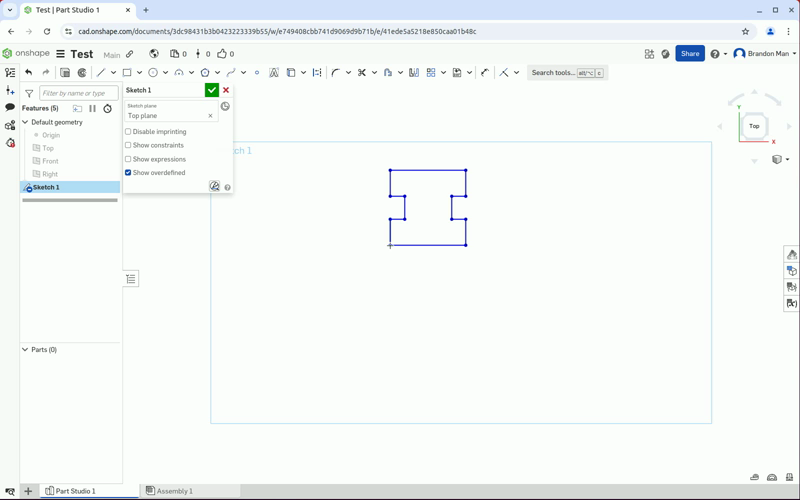
key_down(shift)
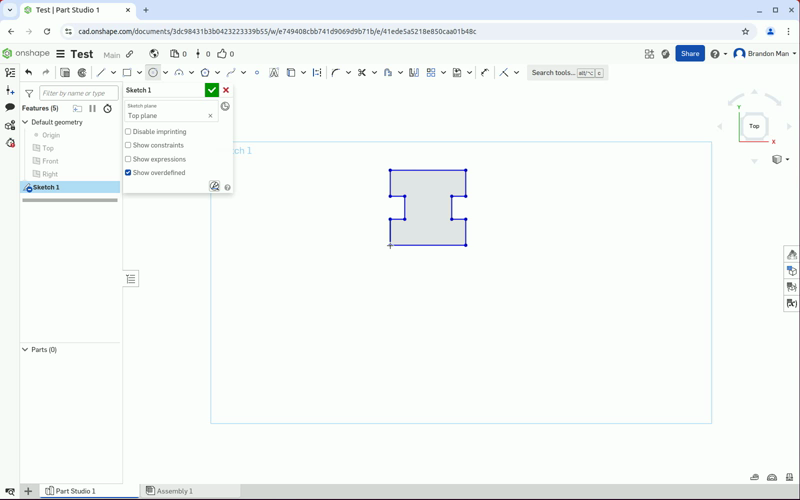
mouse_move(428, 207)
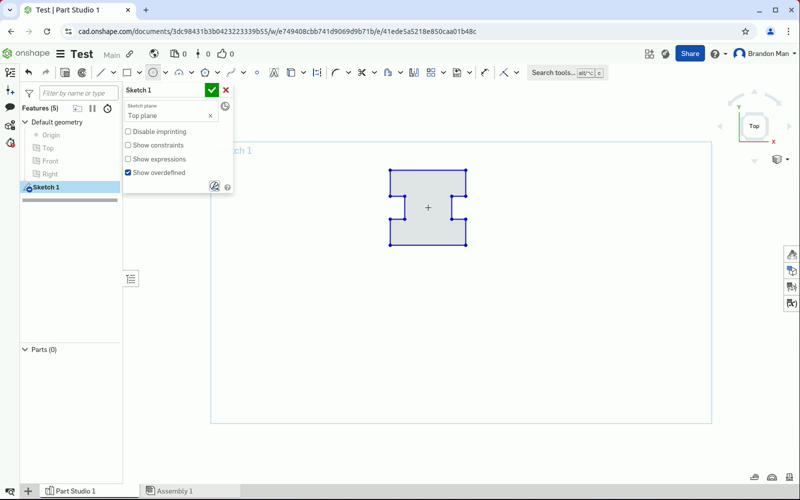
click(428, 207)
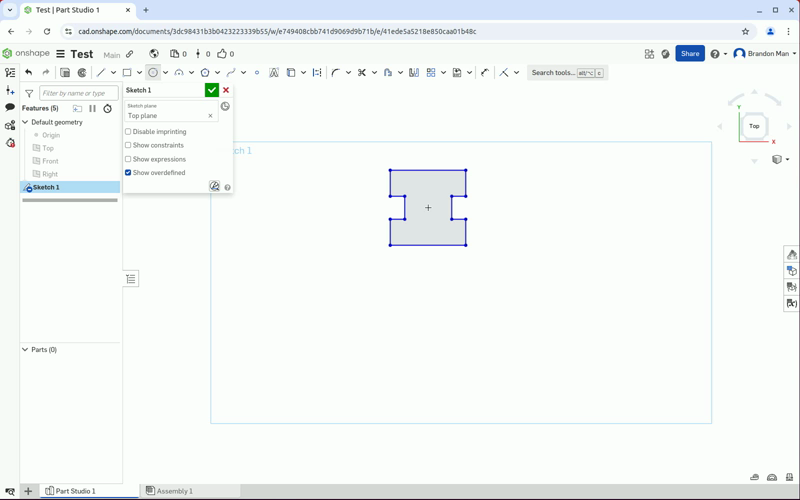
key_up(shift)
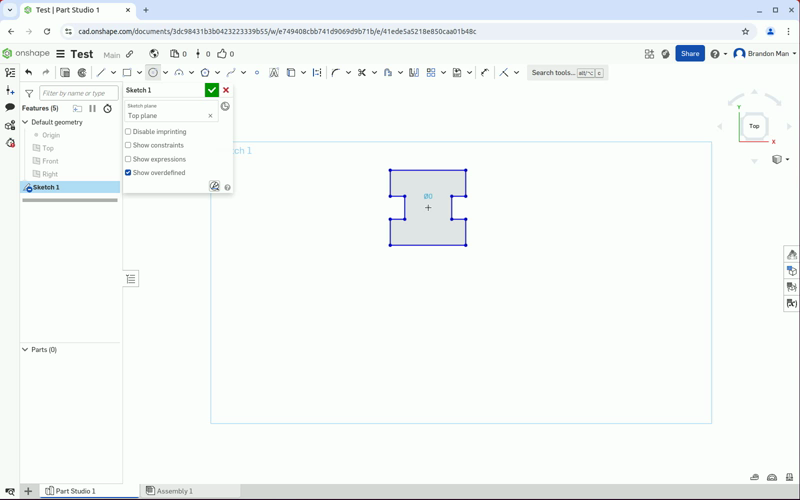
mouse_move(437, 207)
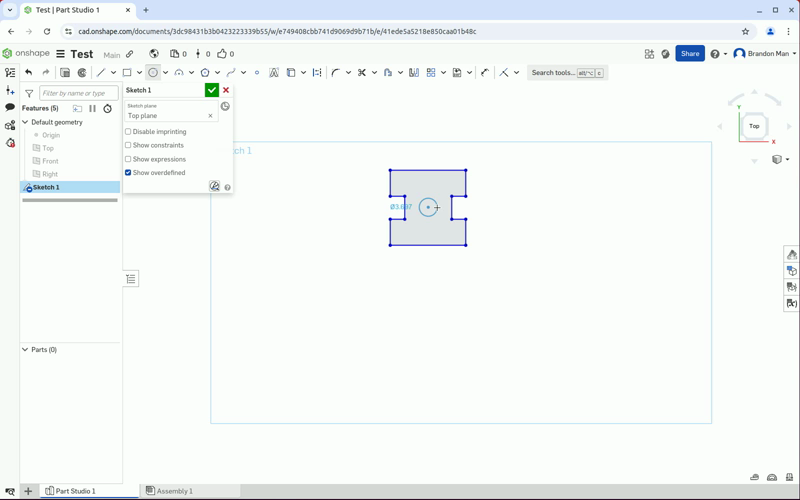
click(437, 207)
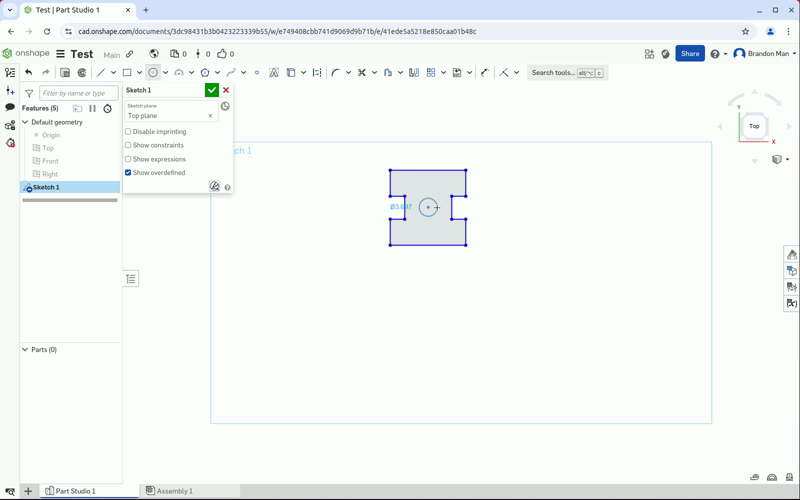
key(esc)
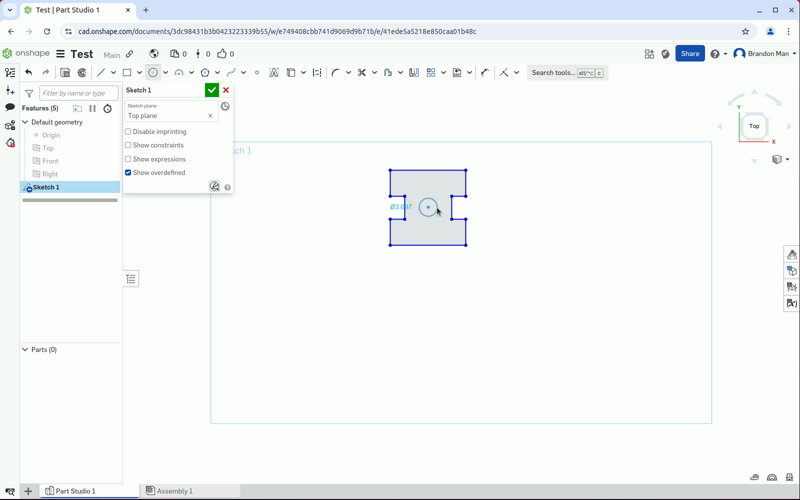
mouse_move(404, 181)
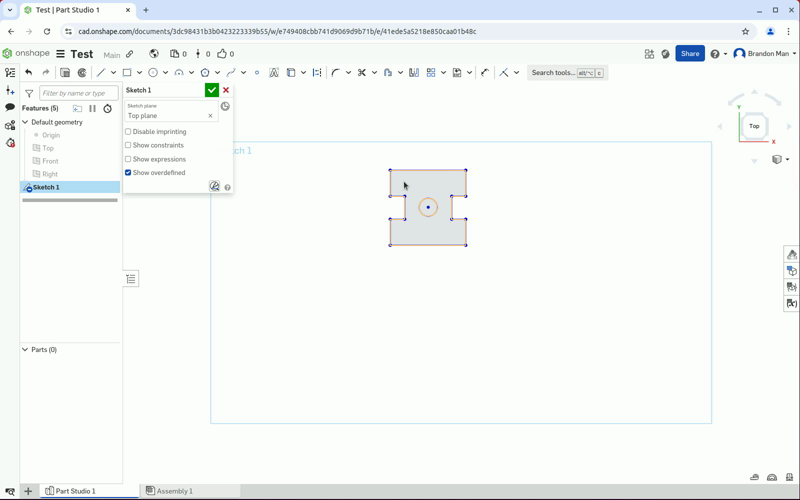
click(404, 181)
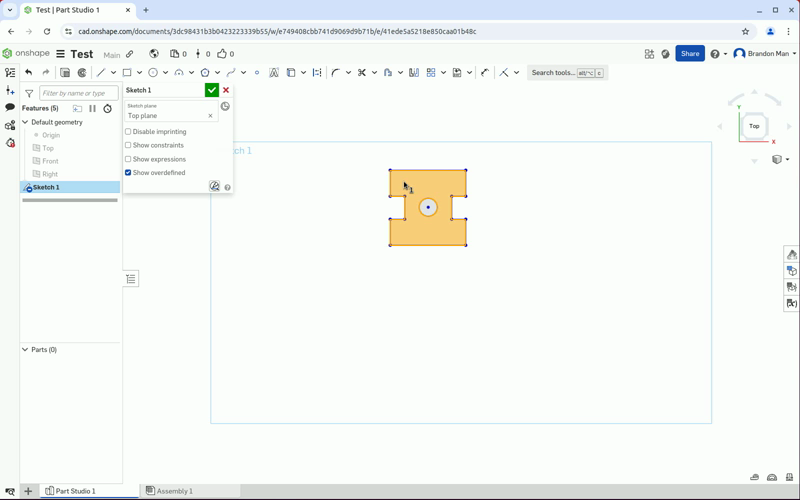
mouse_move(73, 352)
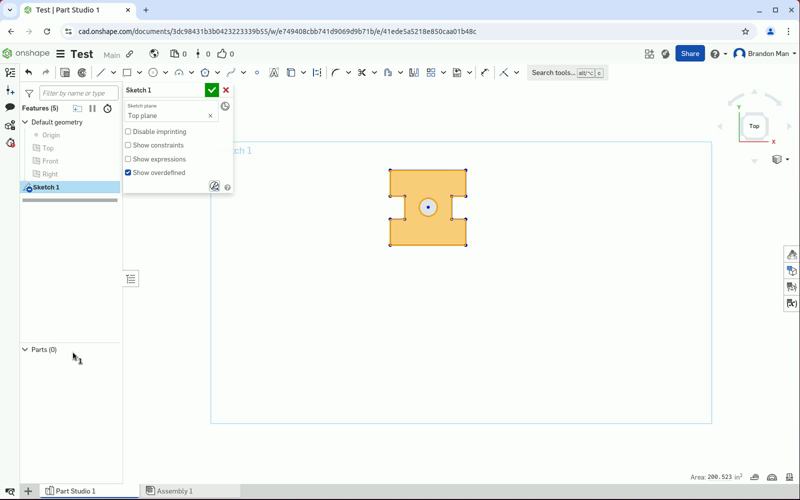
key(shift+y)
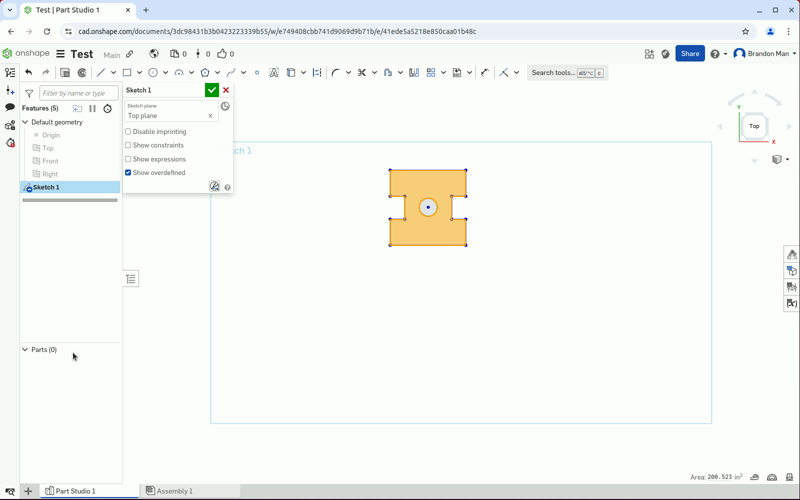
key(shift+e)
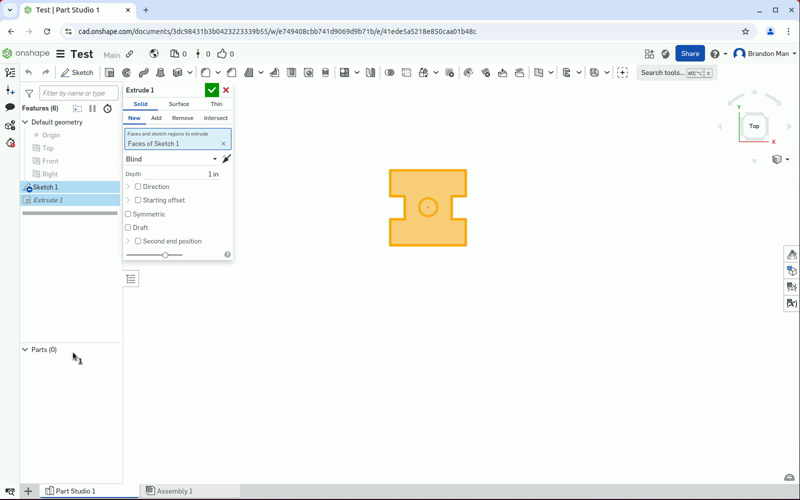
mouse_move(143, 106)
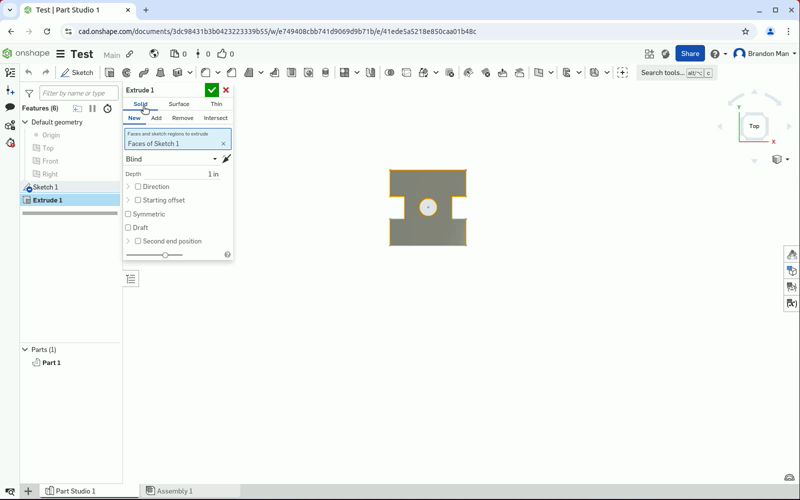
click(143, 106)
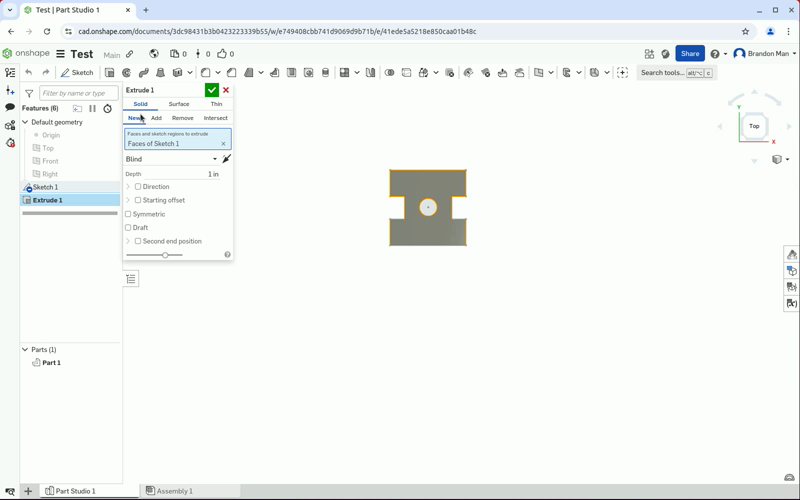
mouse_move(137, 120)
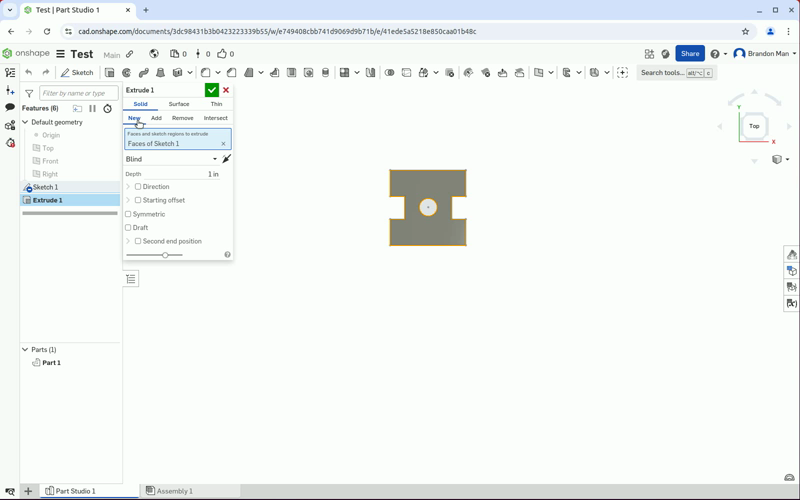
click(137, 120)
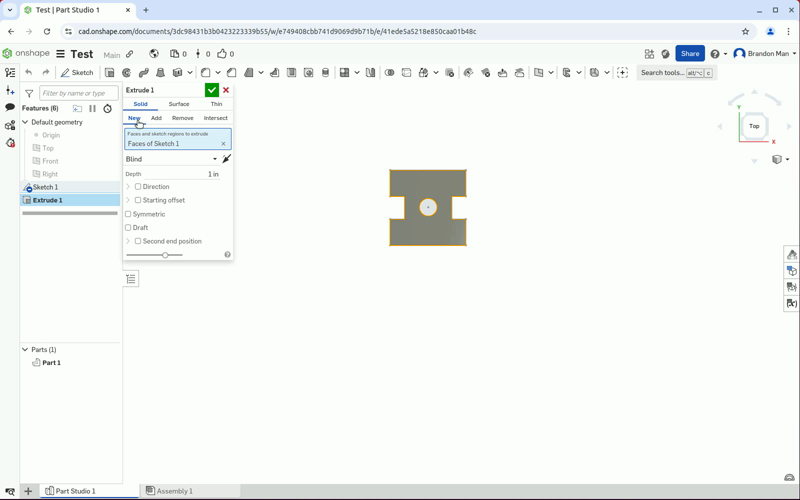
key(tab, 4)
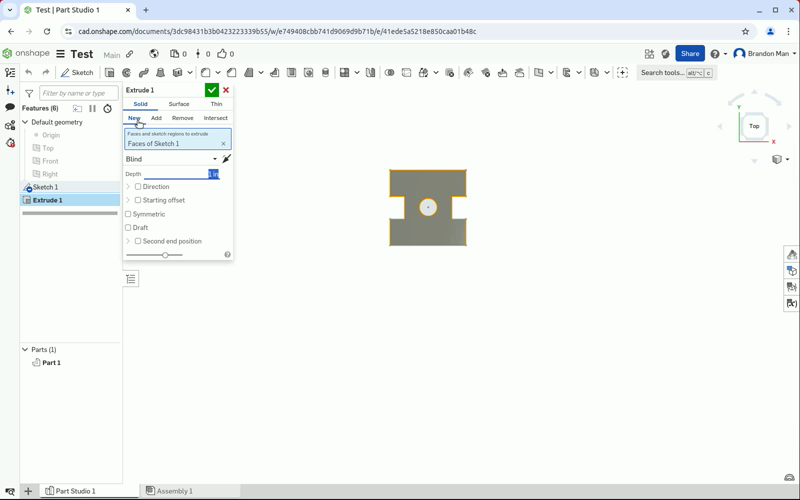
text(3.851)
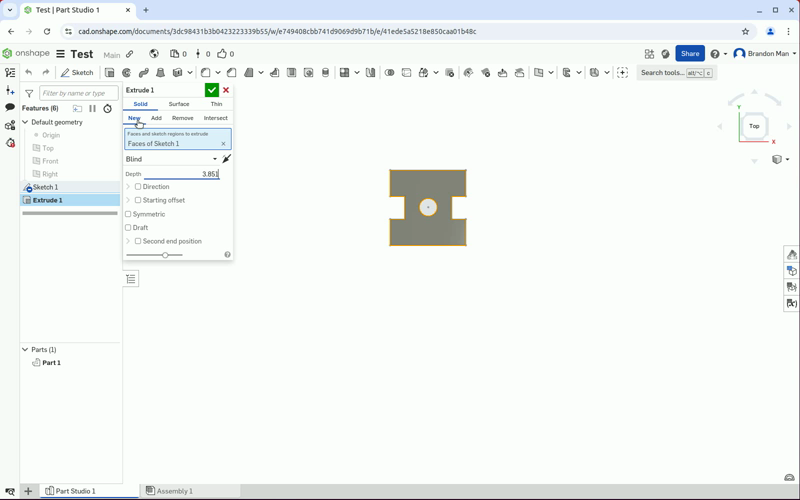
key(enter)
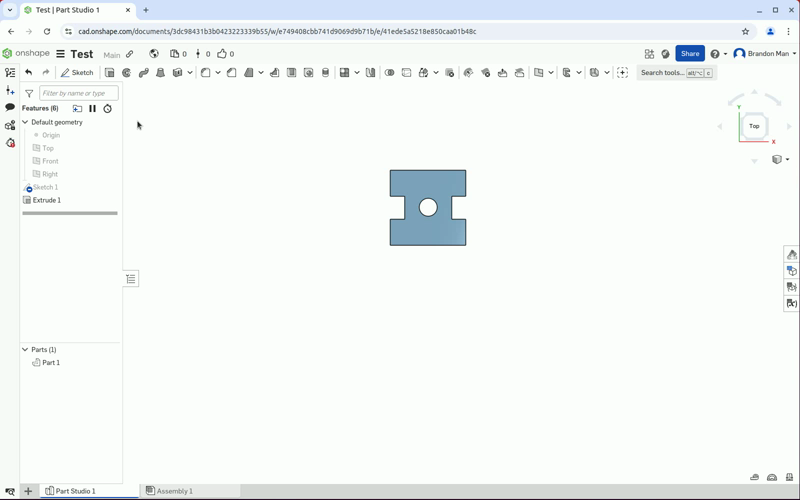
key(shift+h)
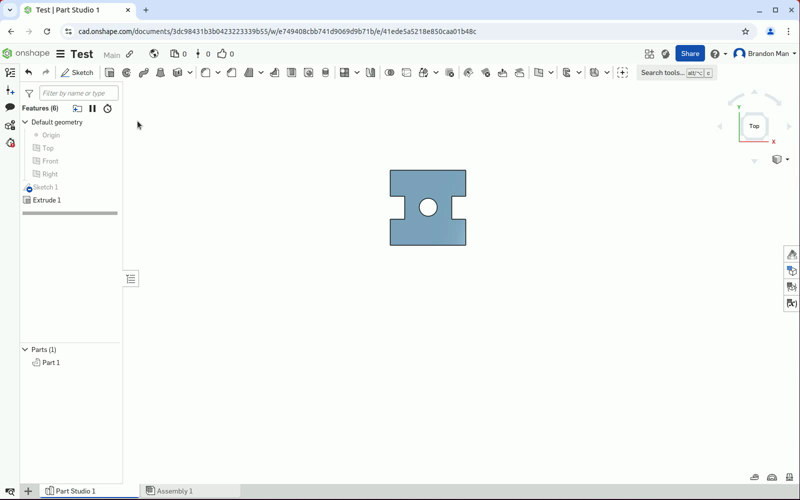
key(shift+h)
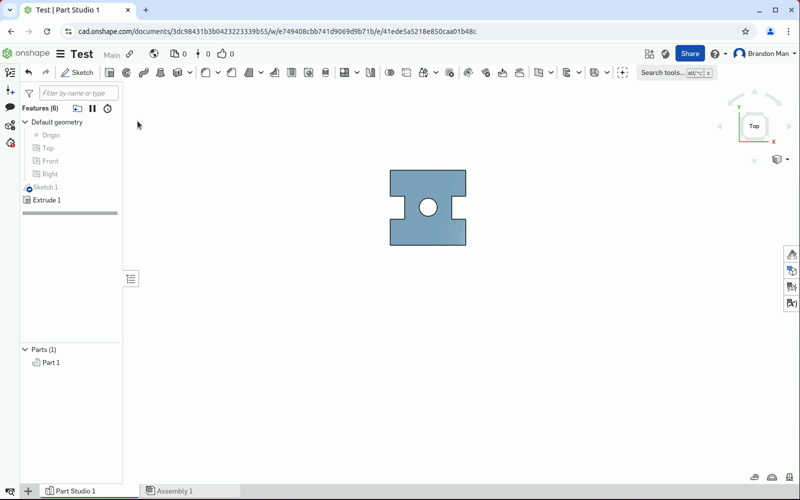
mouse_move(73, 189)
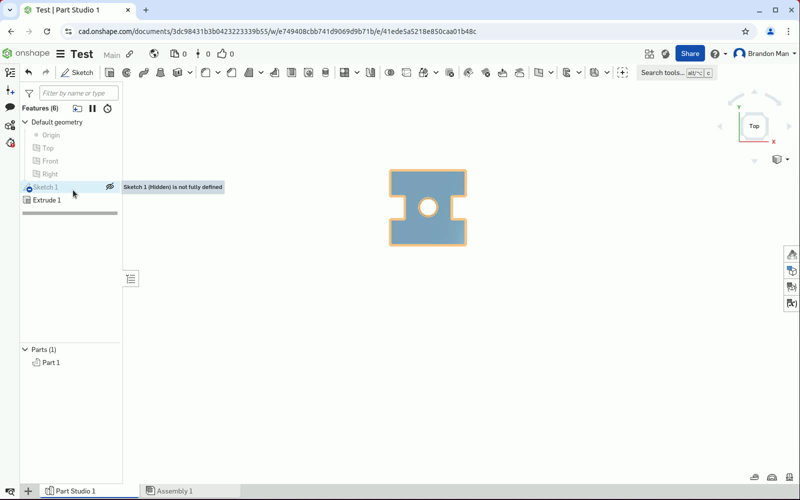
click(73, 189)
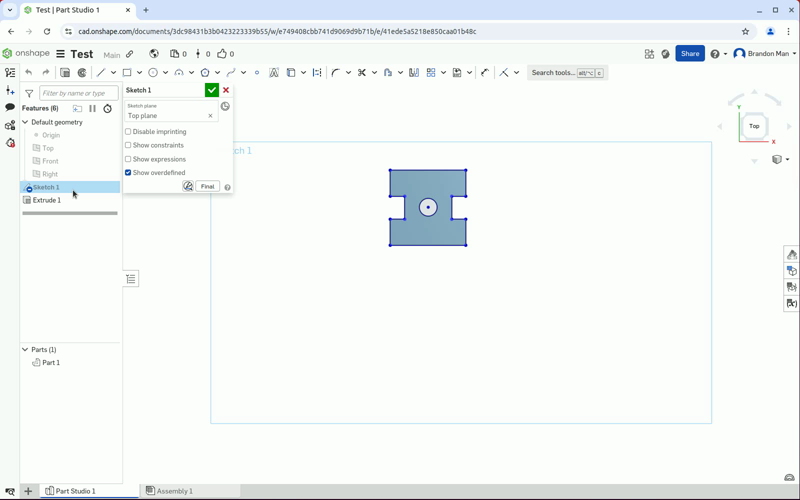
mouse_move(229, 92)
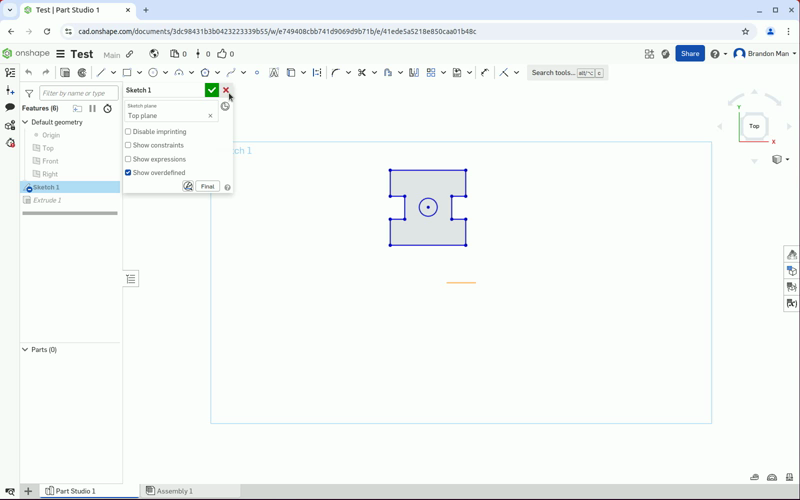
click(229, 92)
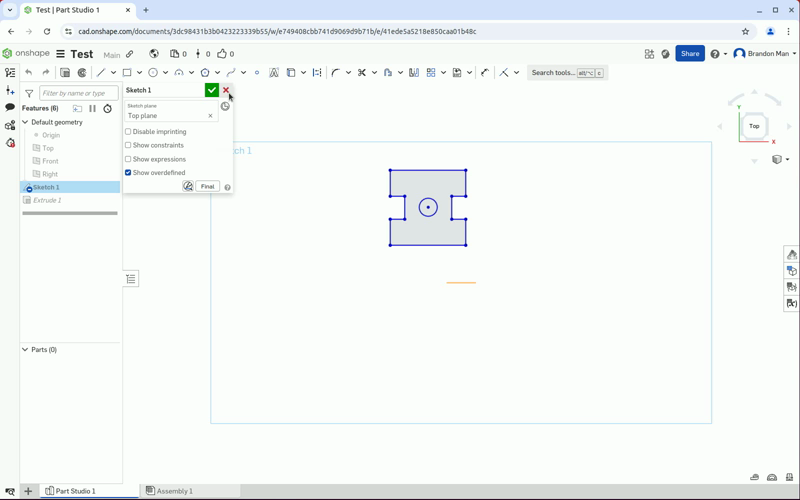
key(shift+s)
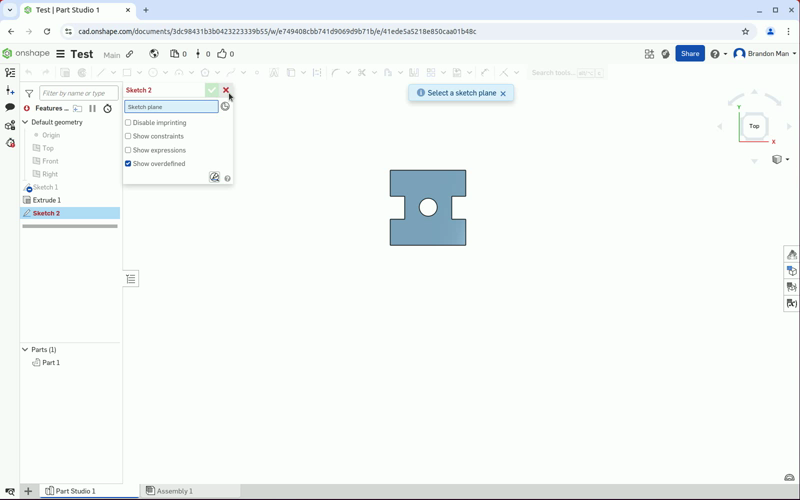
mouse_move(73, 150)
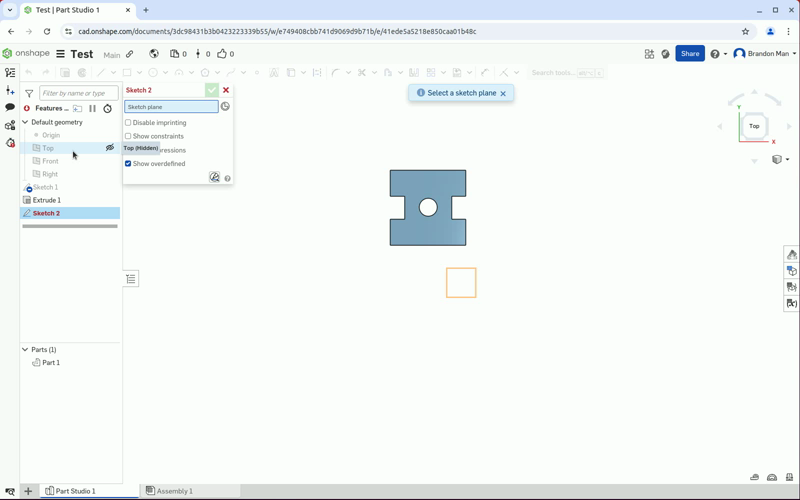
click(73, 150)
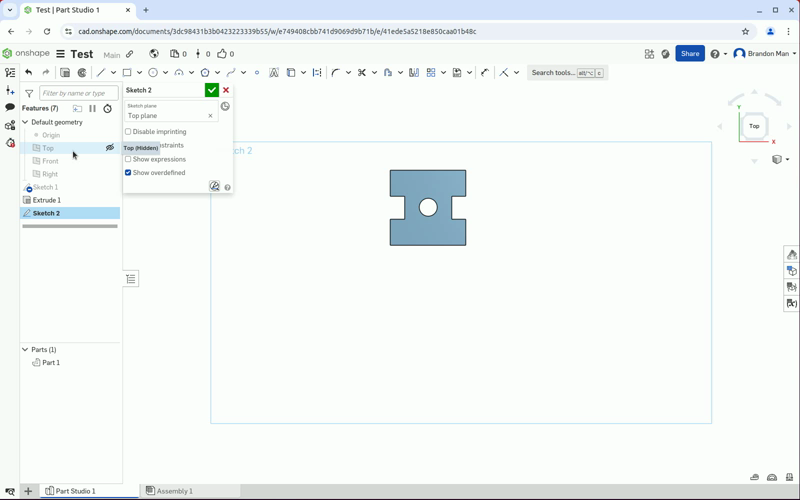
mouse_move(73, 352)
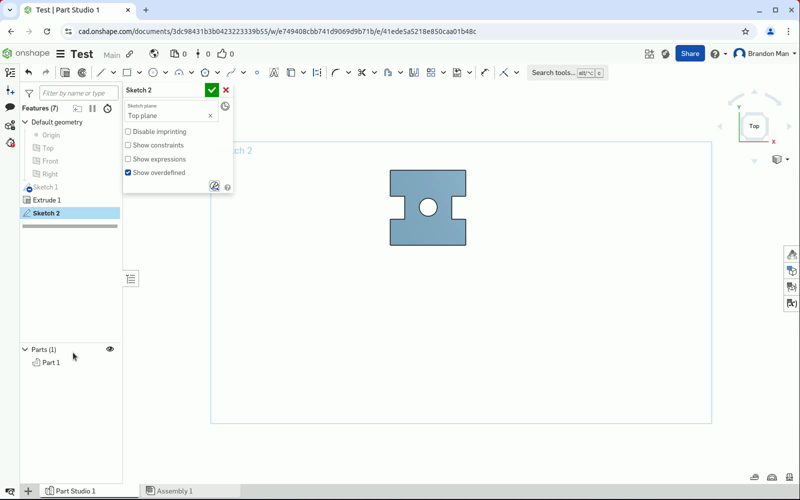
key(y)
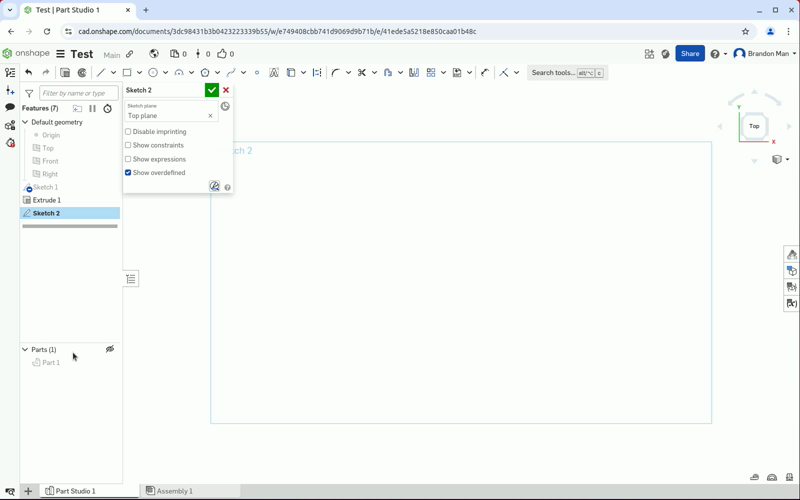
key(l)
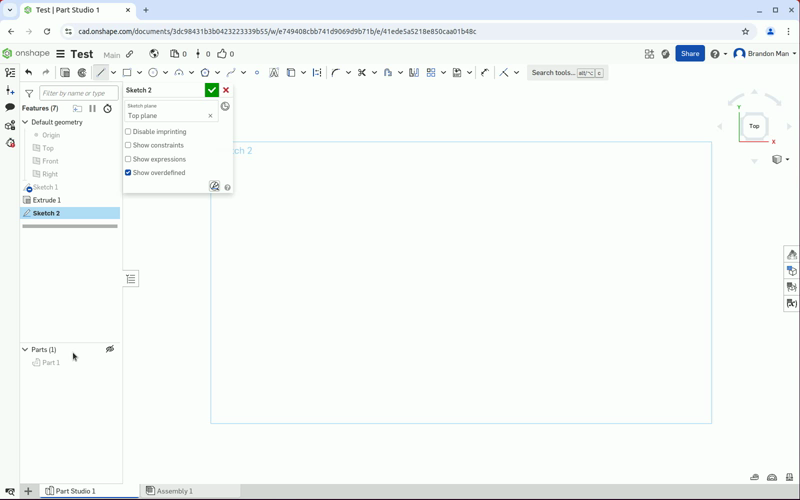
key_down(shift)
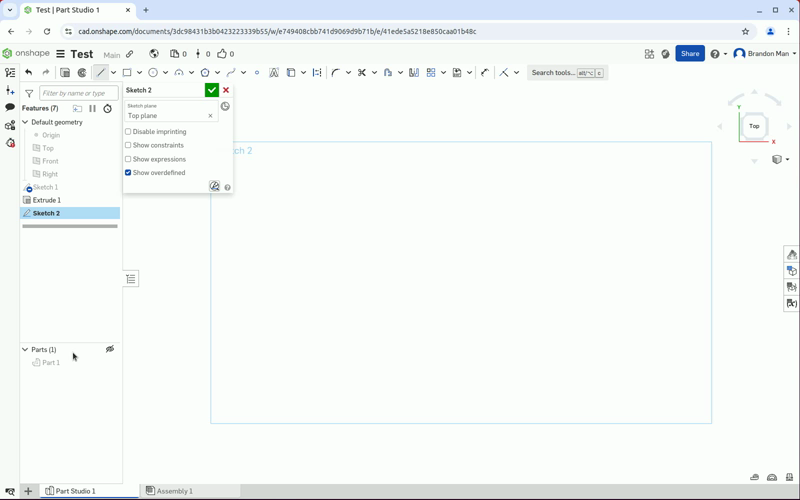
mouse_move(390, 282)
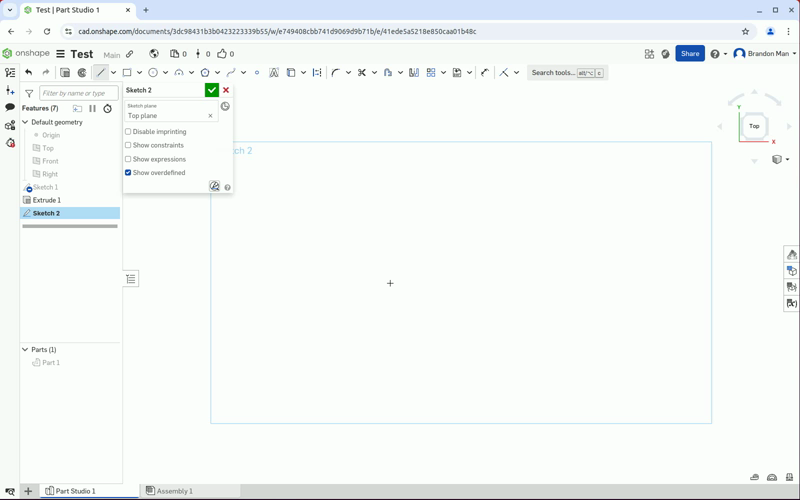
click(390, 282)
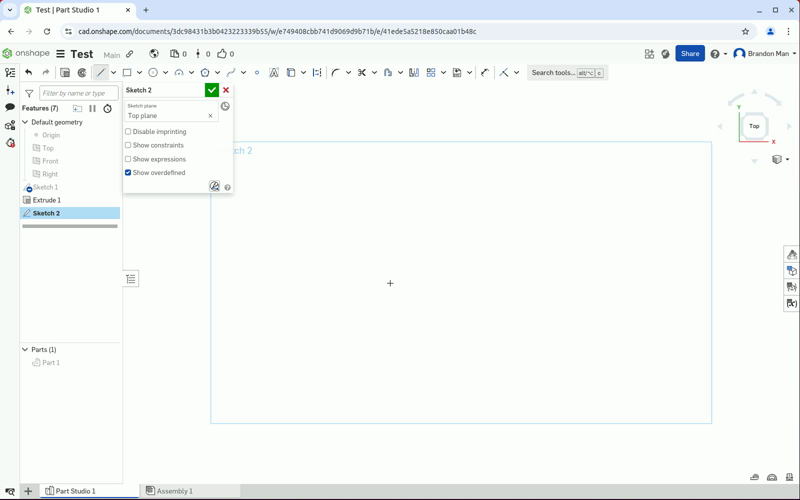
key_up(shift)
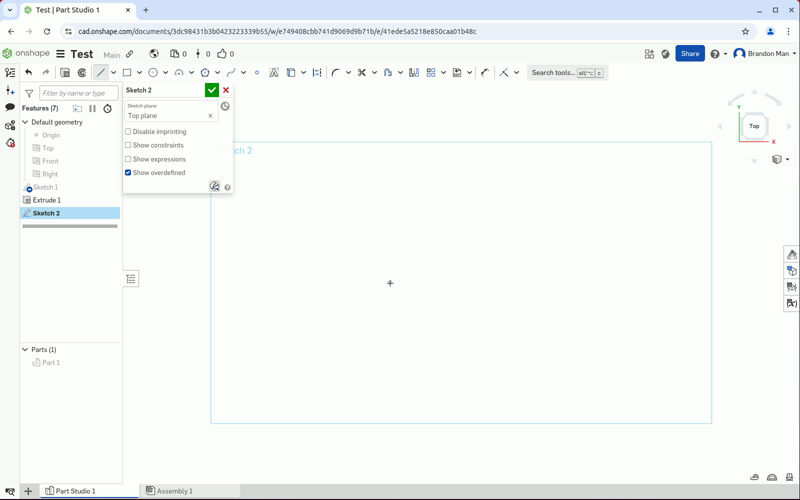
key_down(shift)
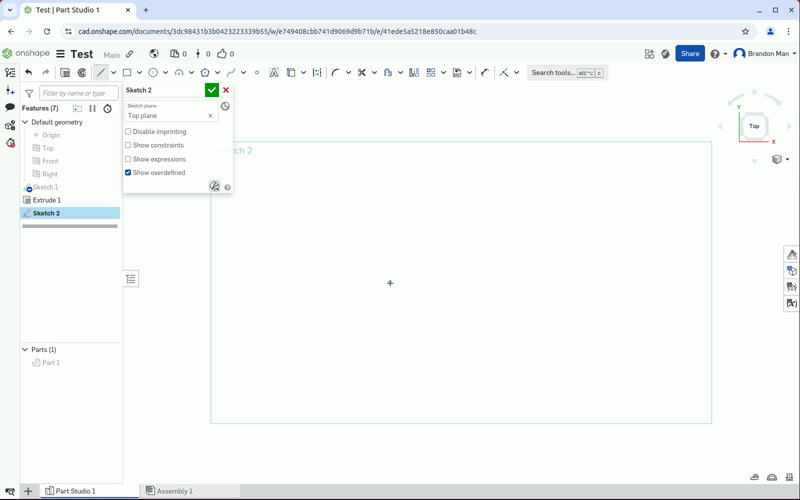
mouse_move(465, 282)
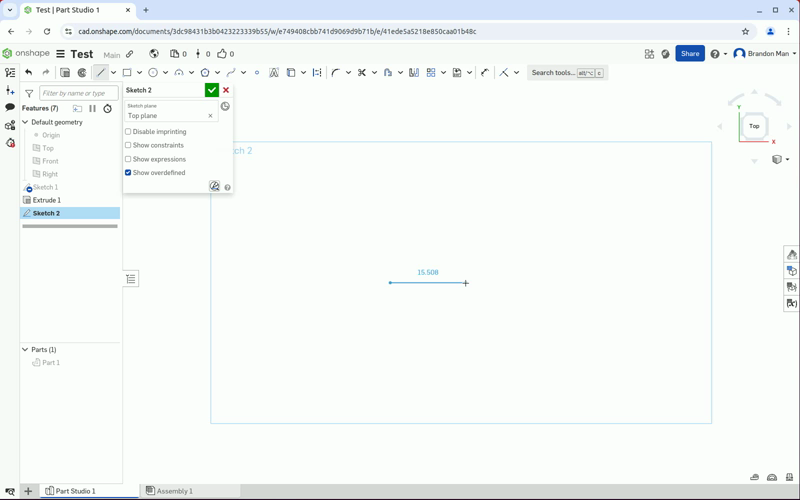
click(465, 282)
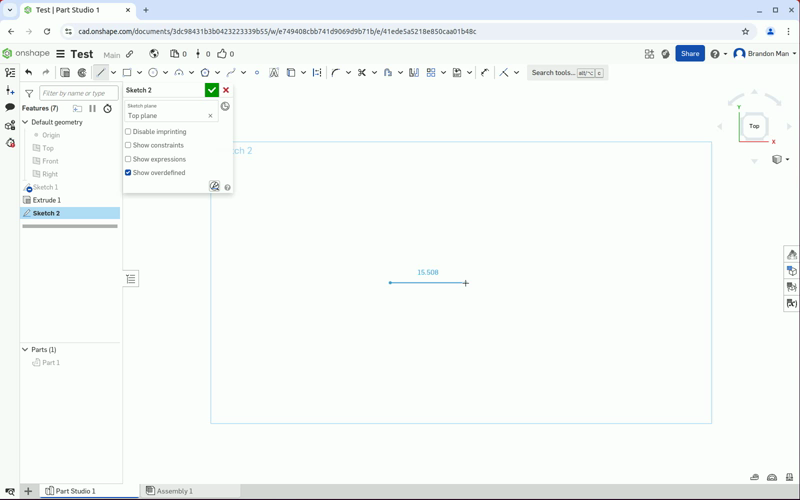
key_up(shift)
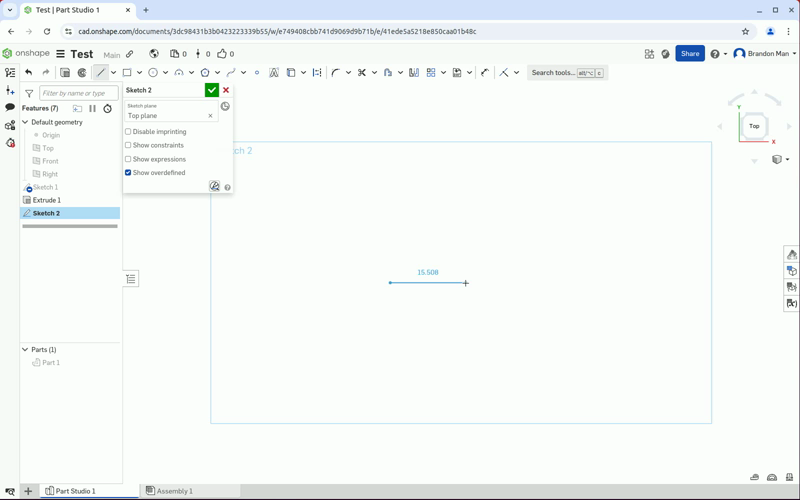
key_down(shift)
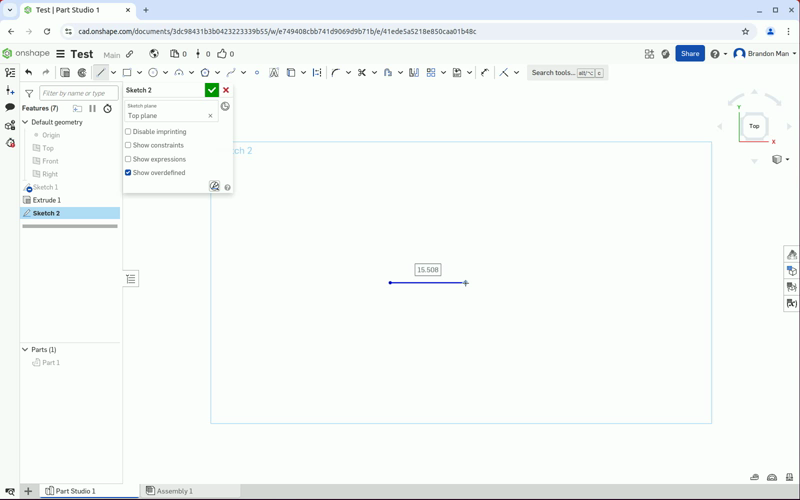
mouse_move(495, 282)
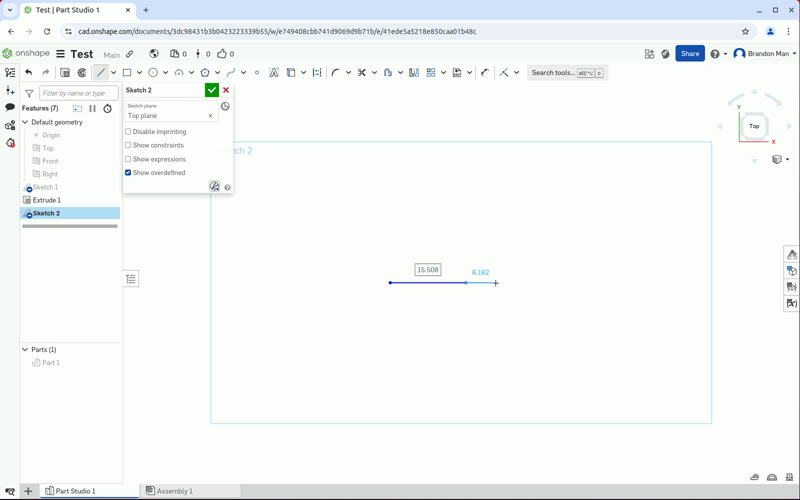
mouse_move(465, 244)
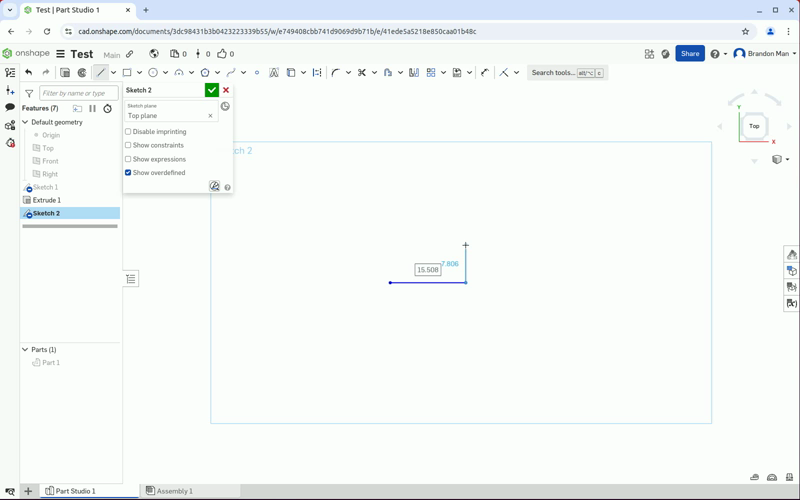
click(465, 244)
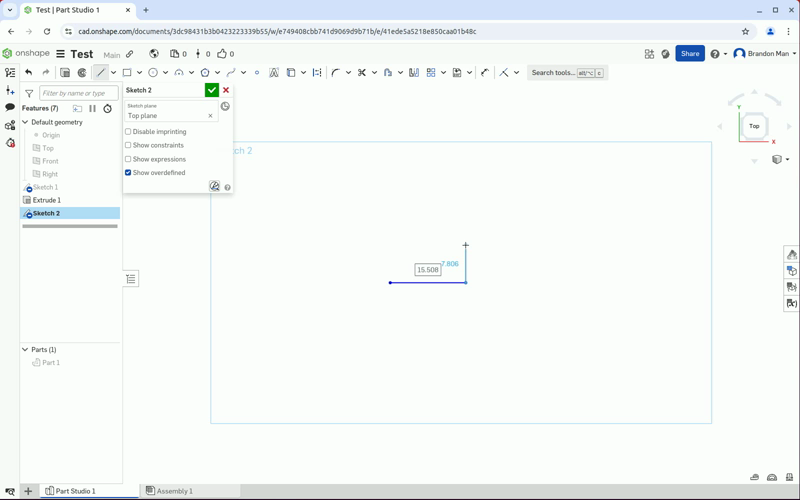
key_up(shift)
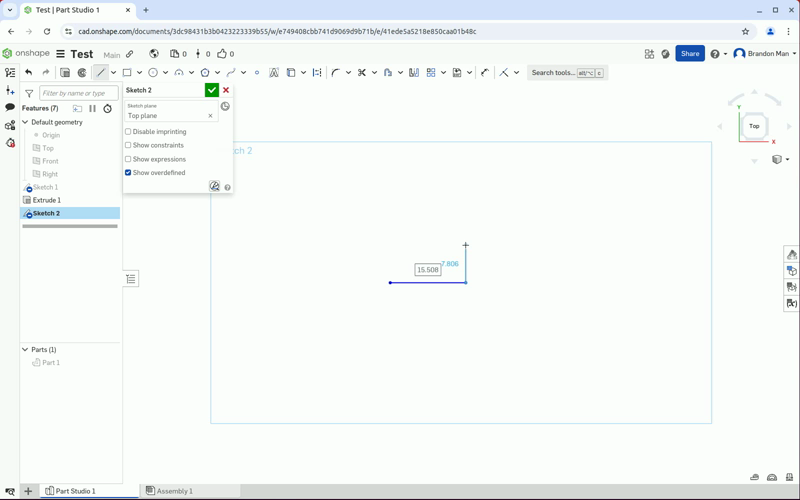
key_down(shift)
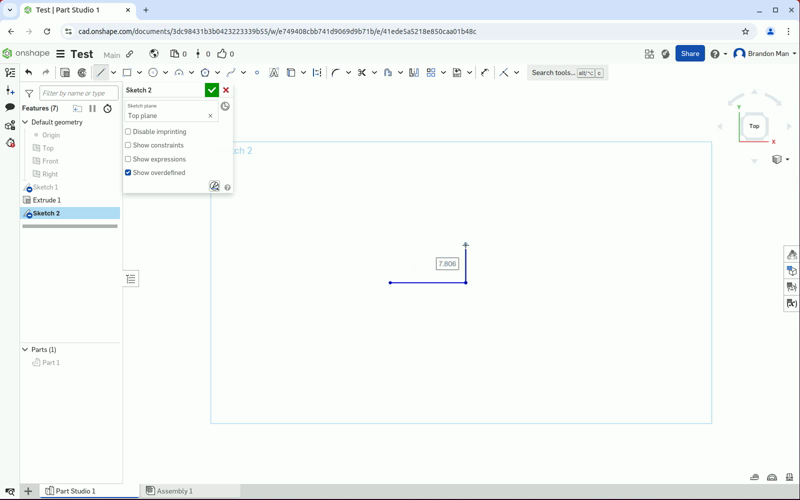
mouse_move(390, 244)
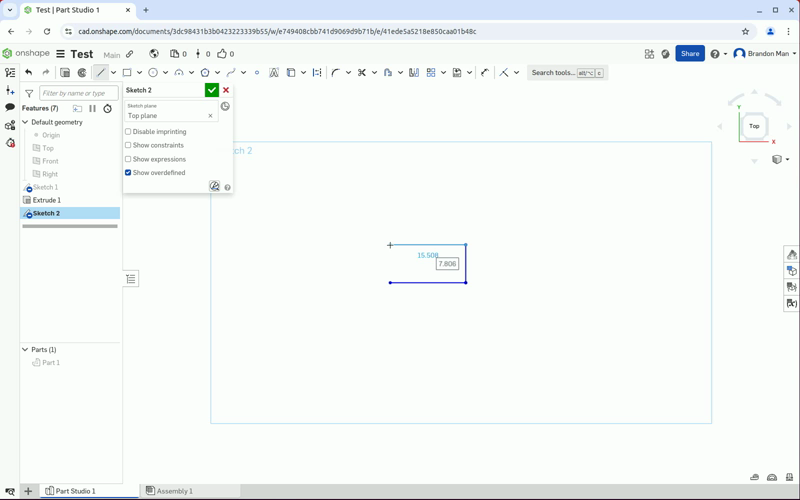
click(390, 244)
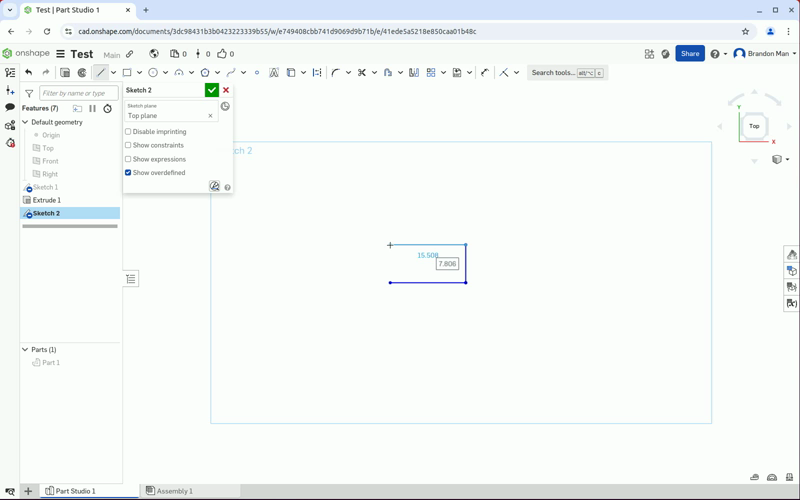
key_up(shift)
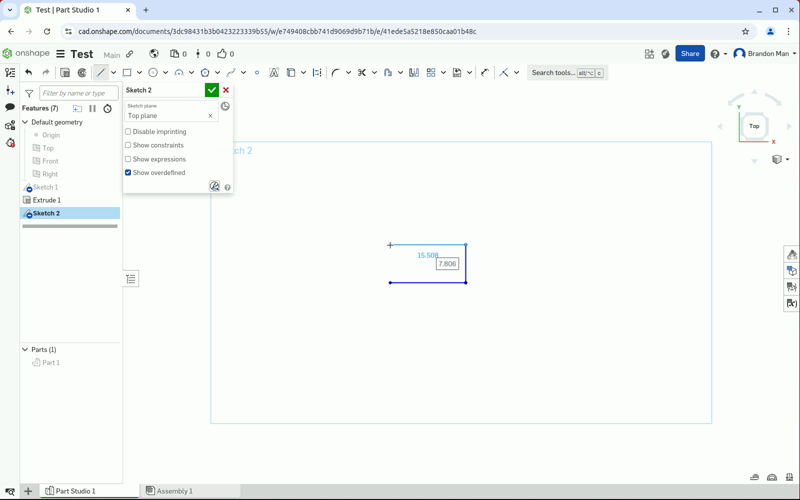
mouse_move(420, 244)
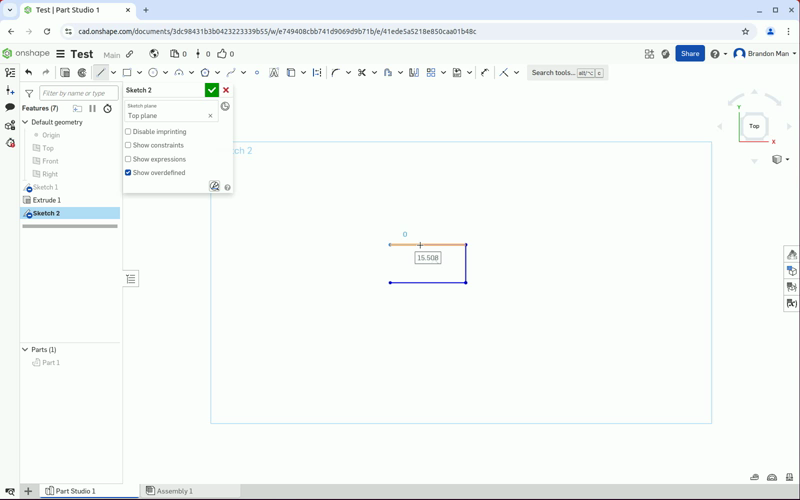
key_down(shift)
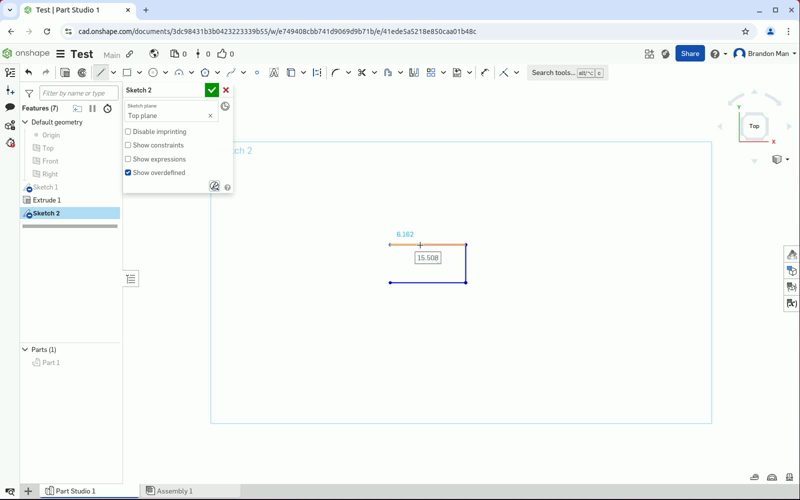
mouse_move(390, 282)
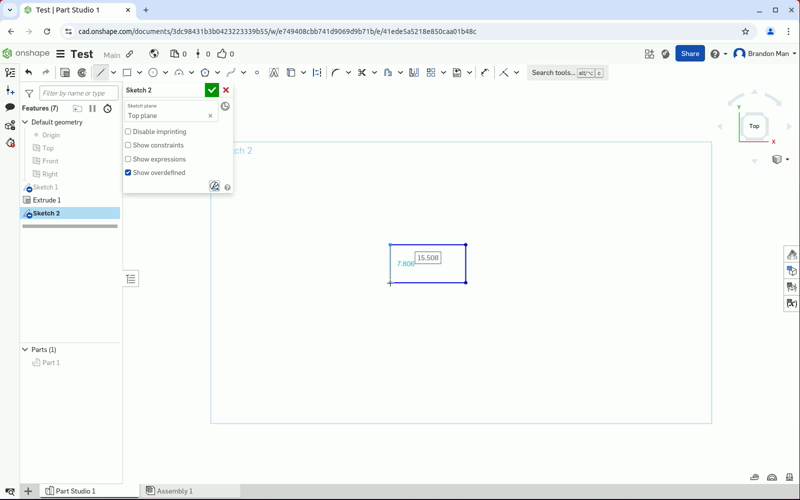
key_up(shift)
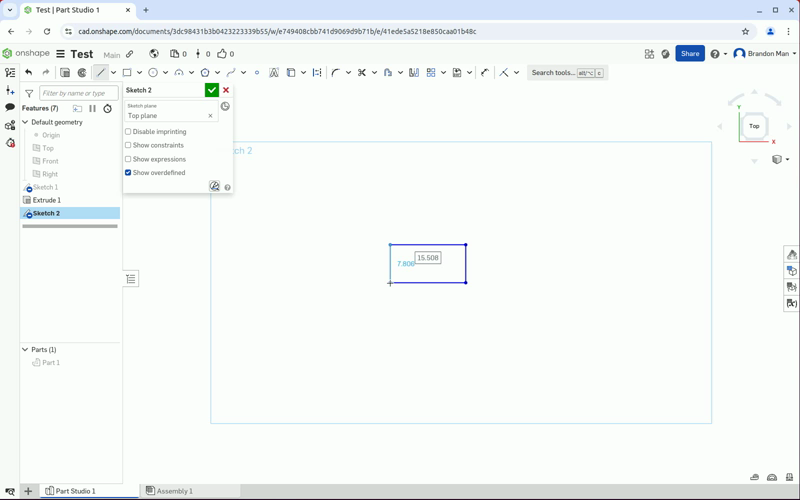
click(390, 282)
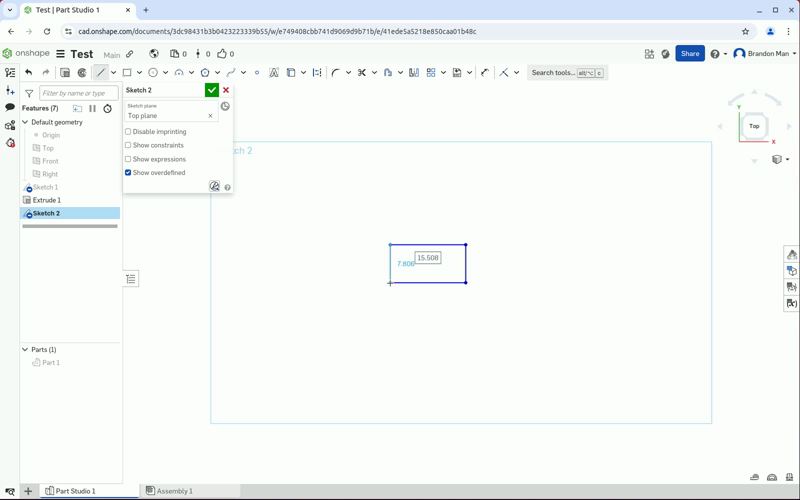
key(esc)
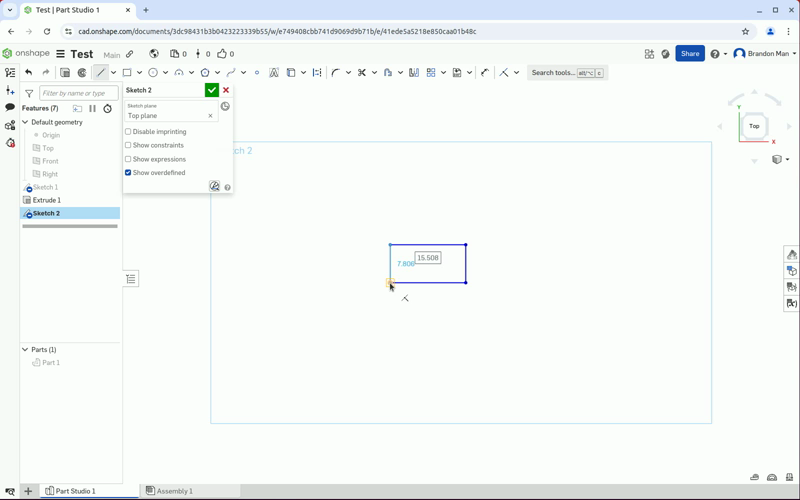
key(c)
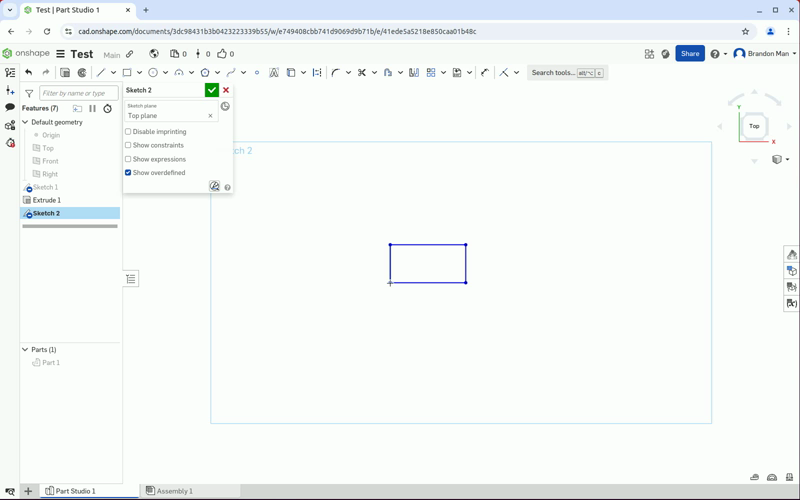
key_down(shift)
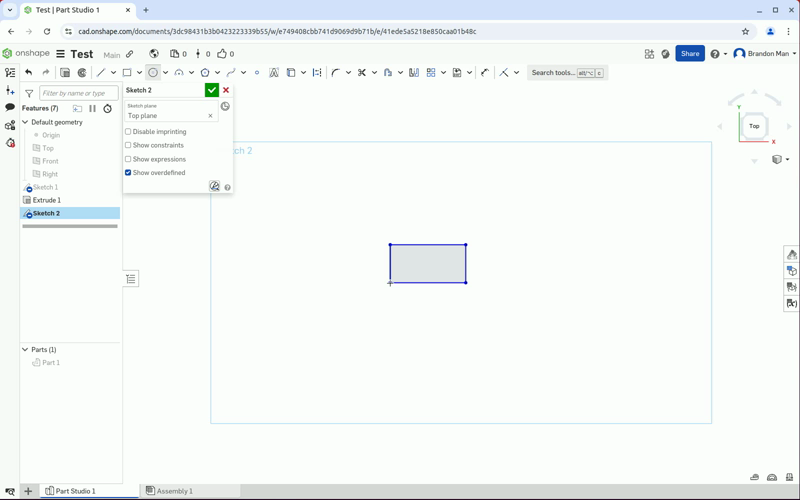
mouse_move(428, 264)
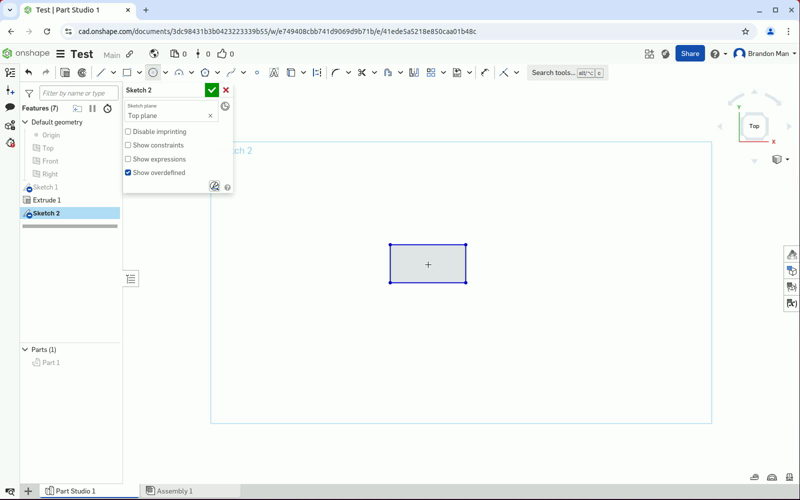
click(428, 264)
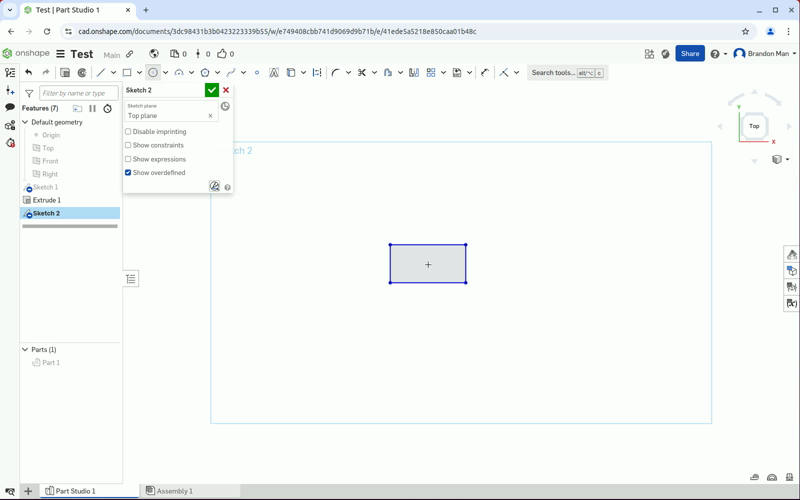
key_up(shift)
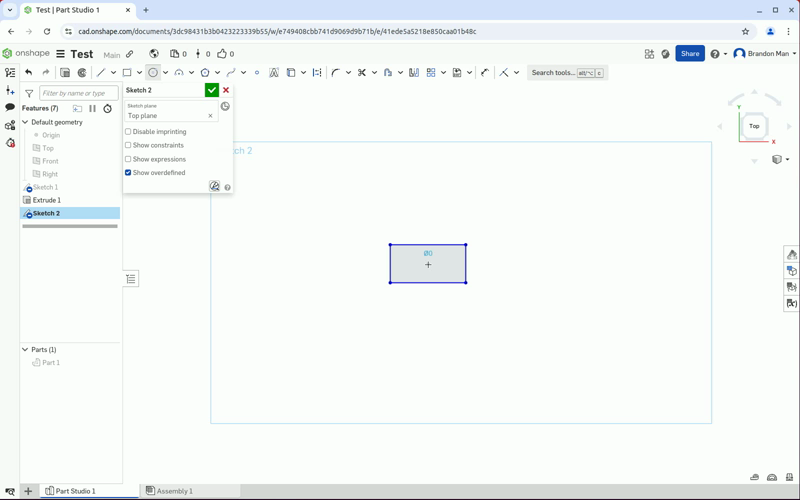
mouse_move(437, 264)
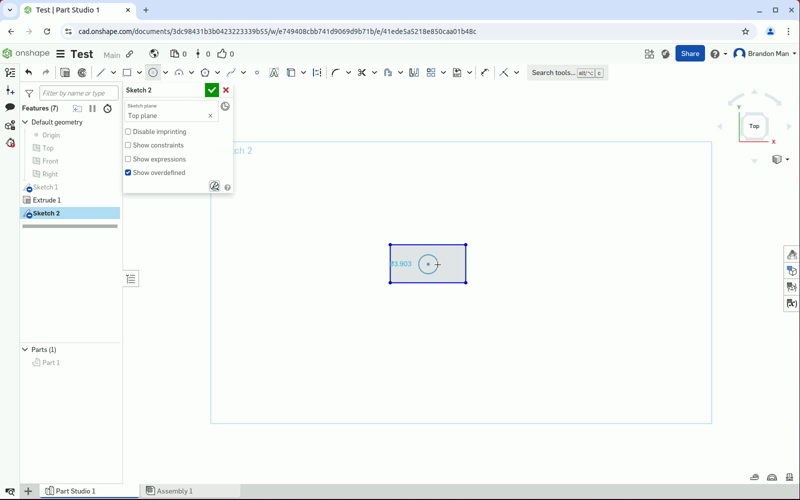
click(437, 264)
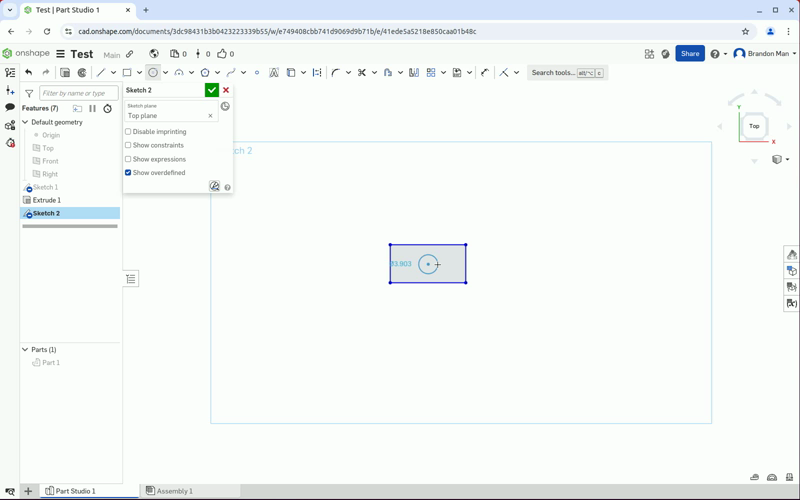
key(esc)
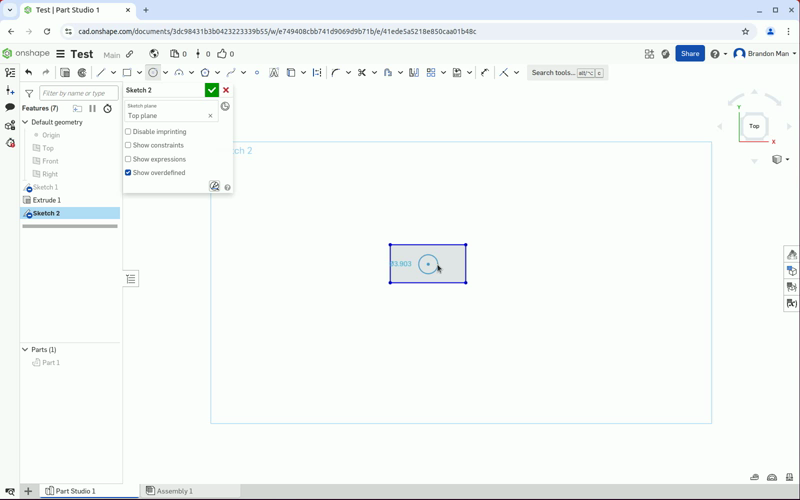
mouse_move(449, 265)
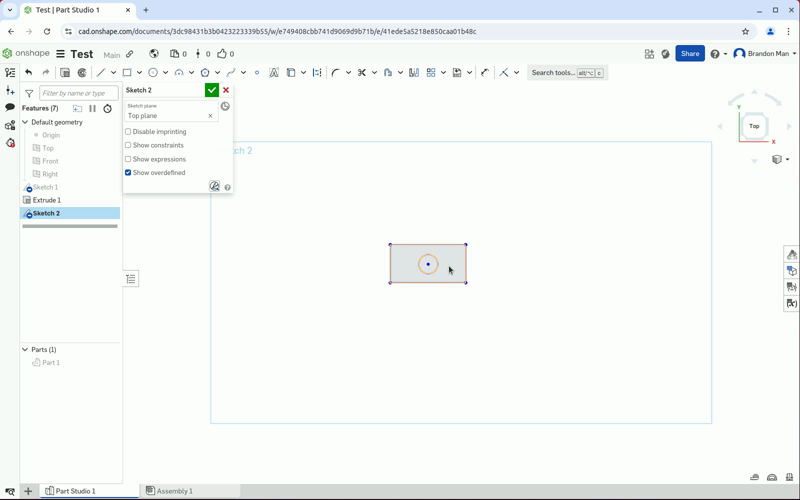
click(449, 265)
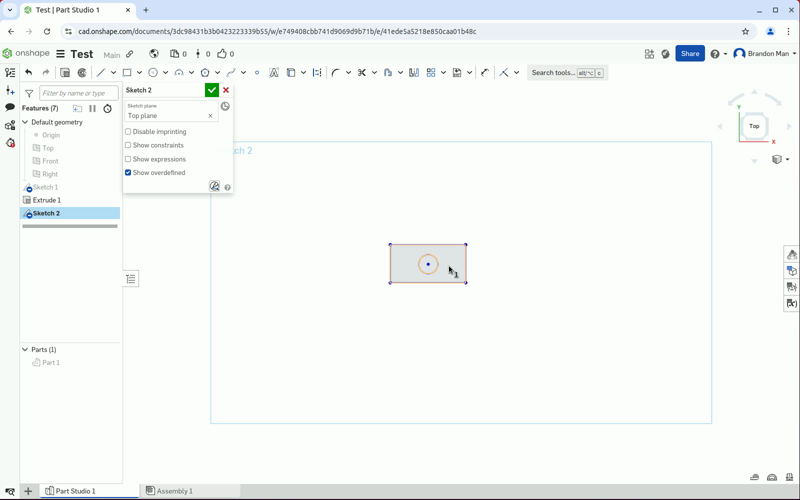
mouse_move(73, 352)
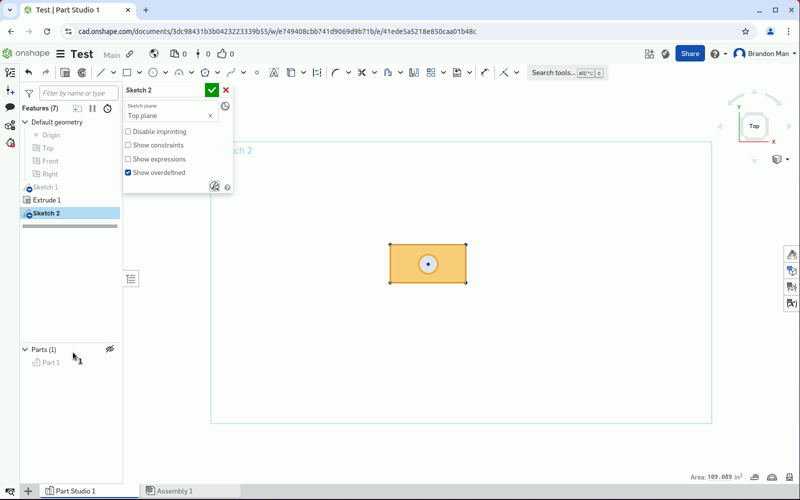
key(shift+y)
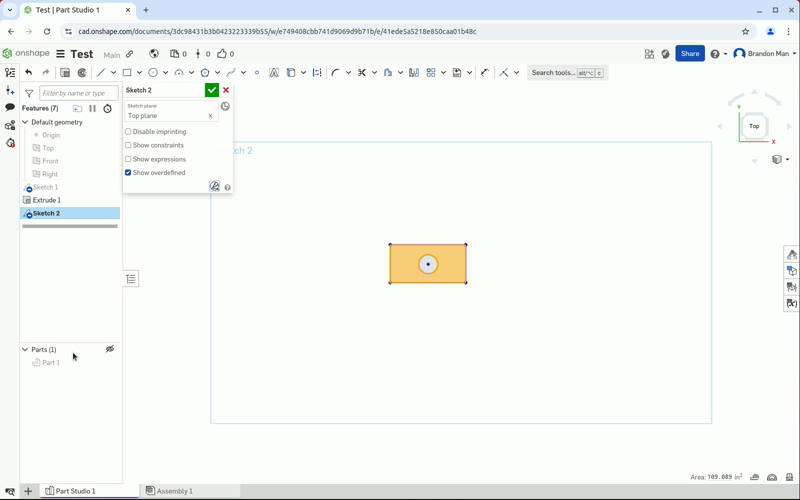
key(shift+e)
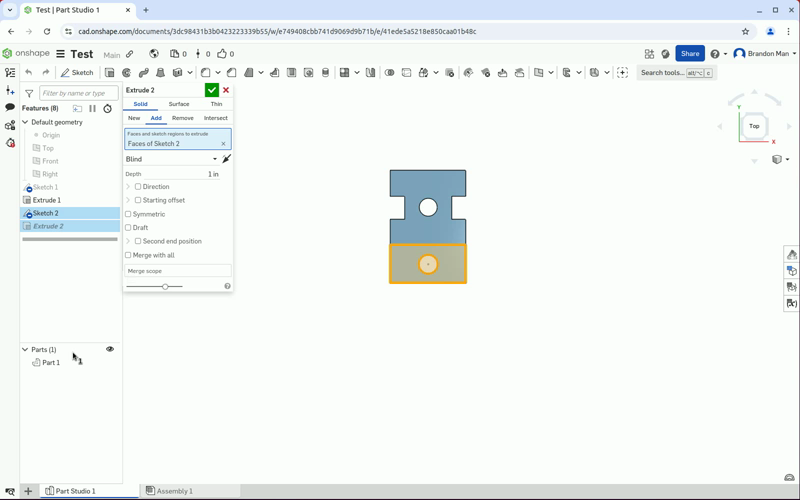
mouse_move(143, 106)
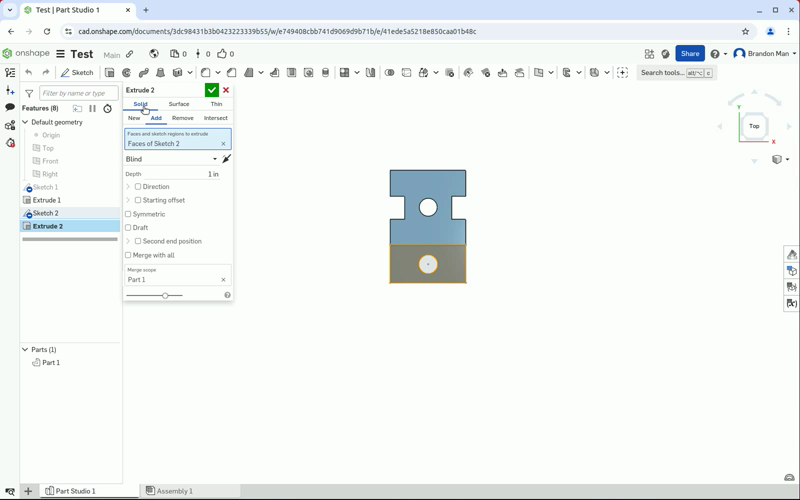
click(143, 106)
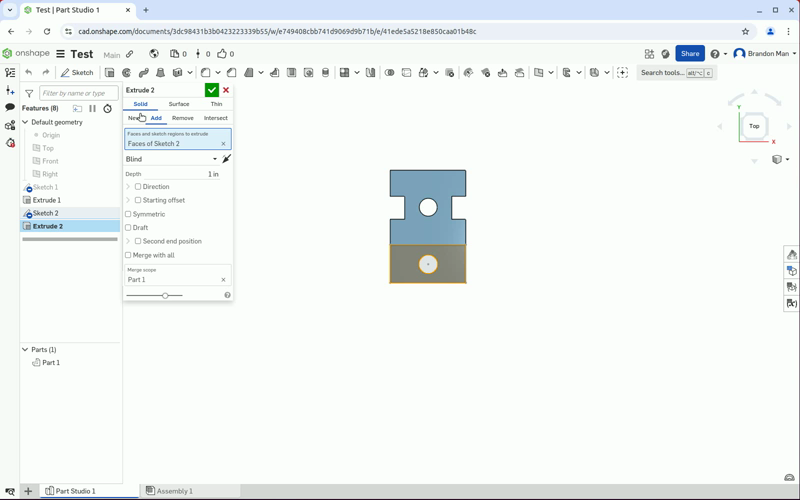
mouse_move(137, 120)
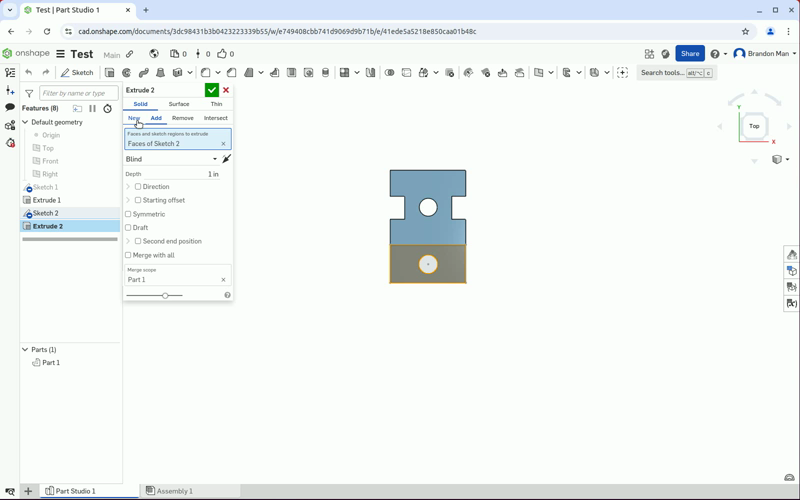
click(137, 120)
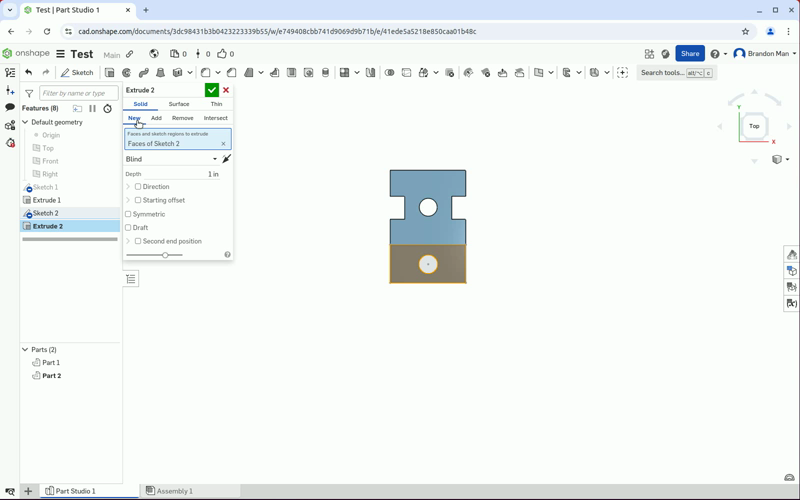
key(tab, 4)
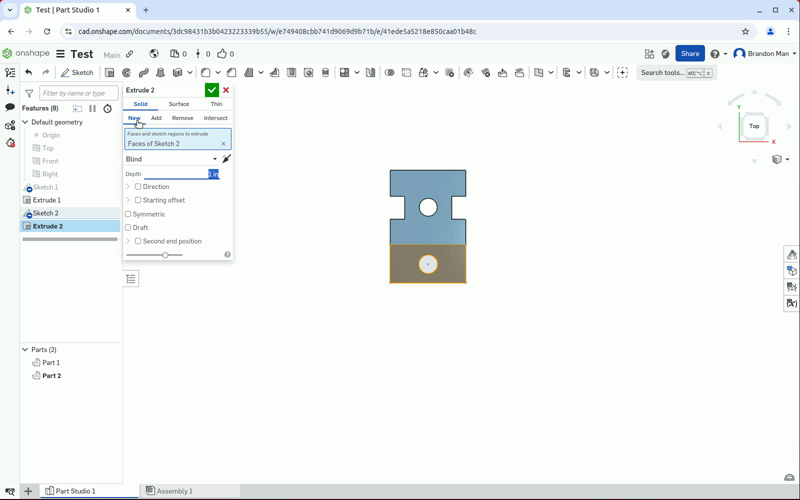
text(3.851)
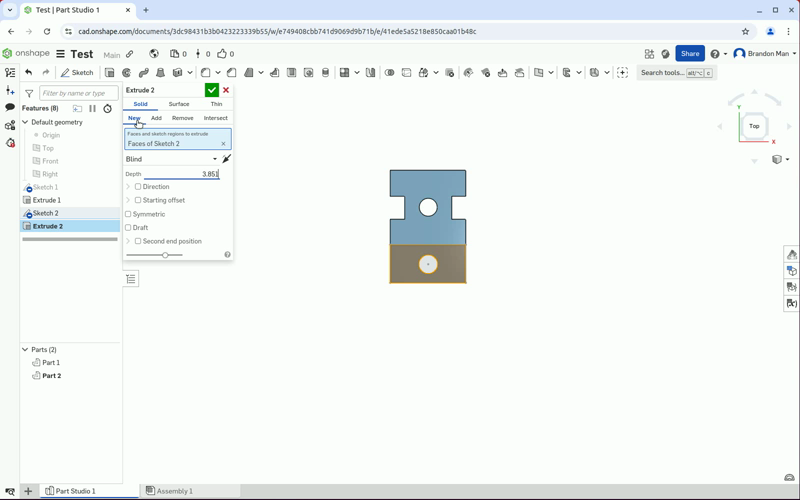
key(enter)
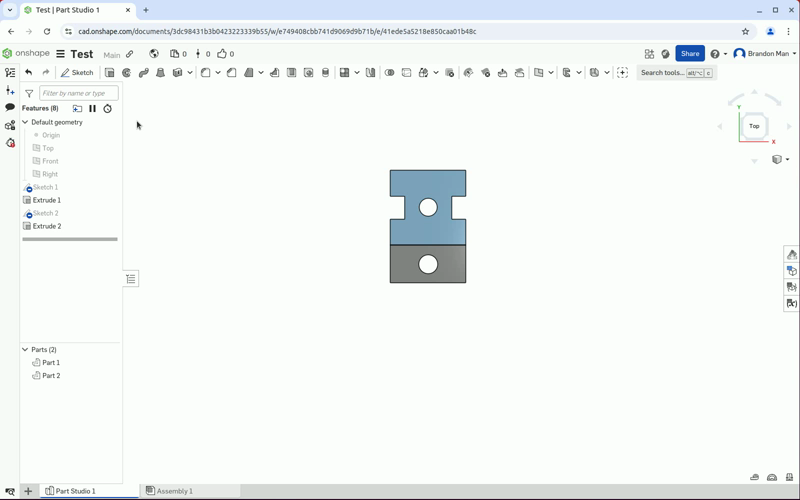
key(shift+h)
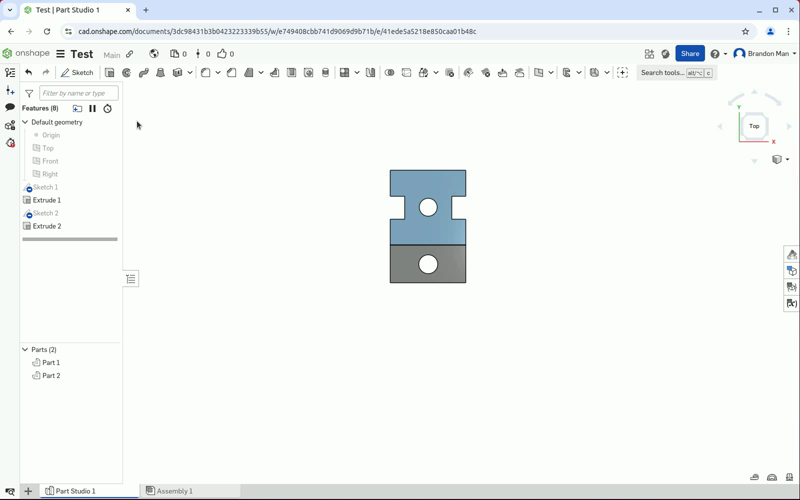
key(shift+h)
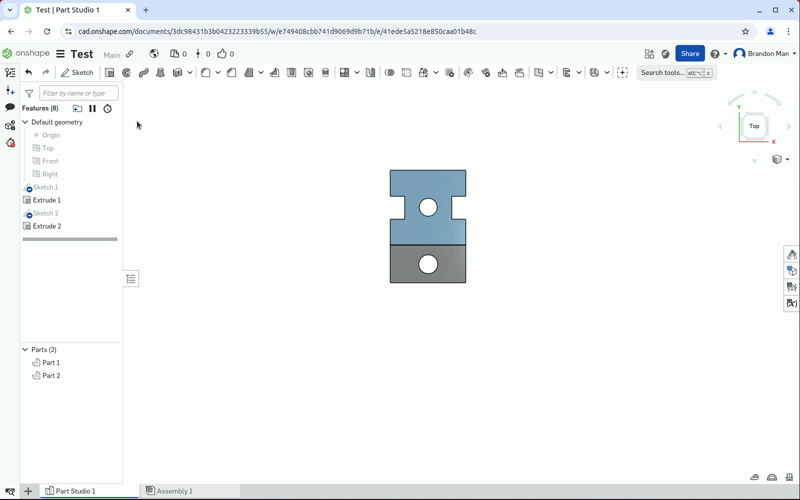
mouse_move(73, 189)
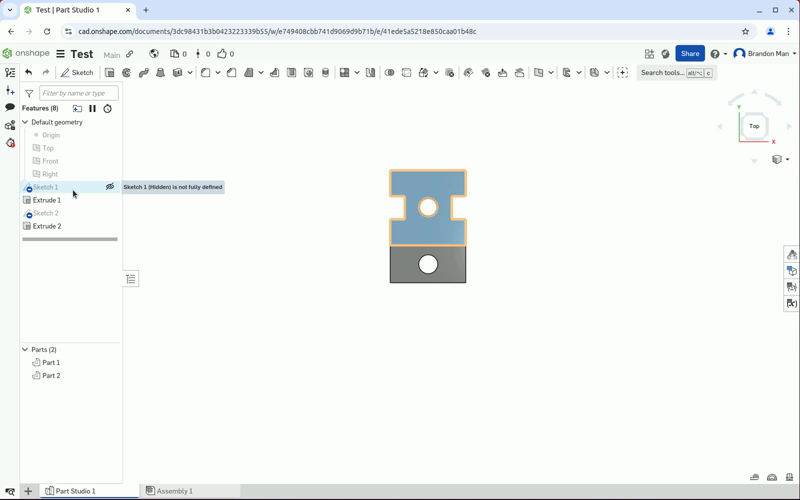
click(73, 189)
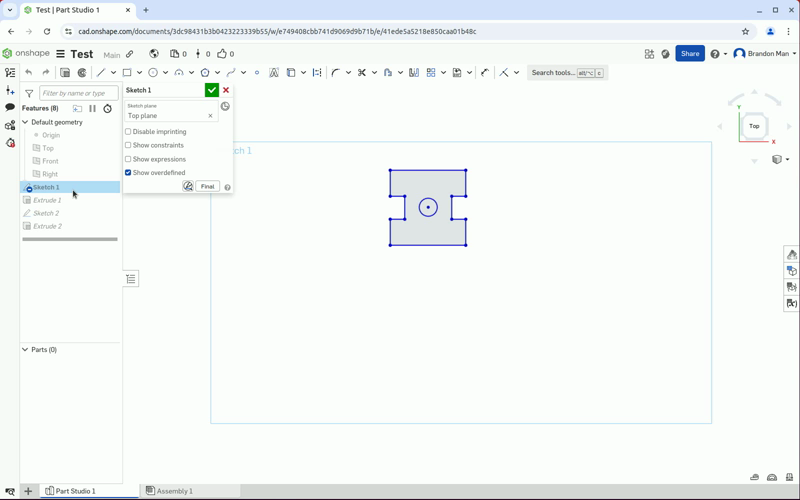
mouse_move(229, 92)
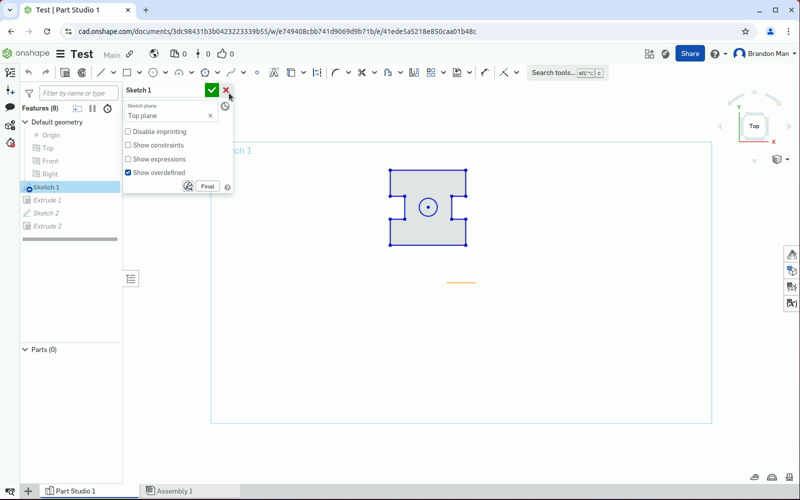
click(229, 92)
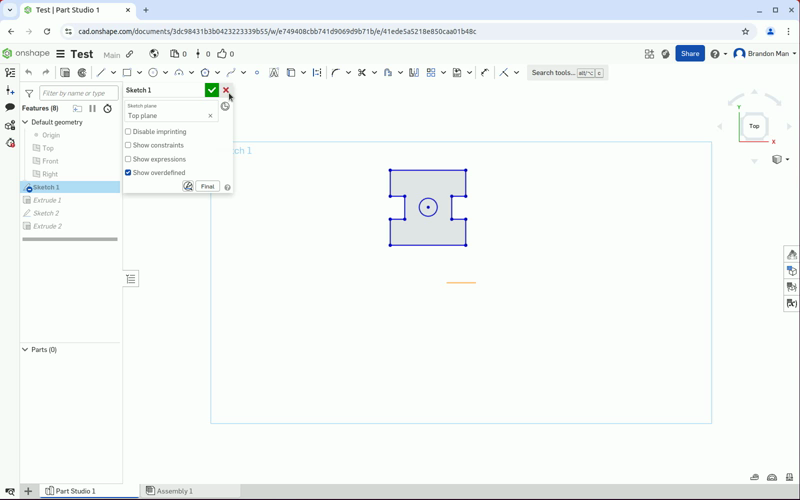
key(shift+s)
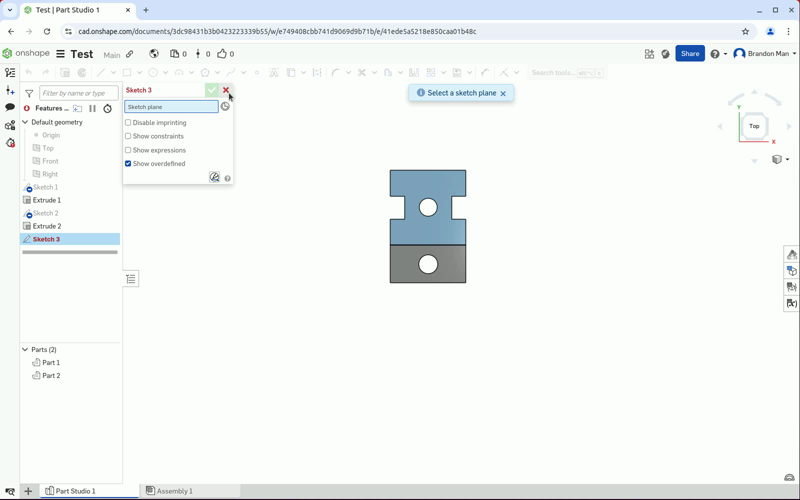
mouse_move(73, 150)
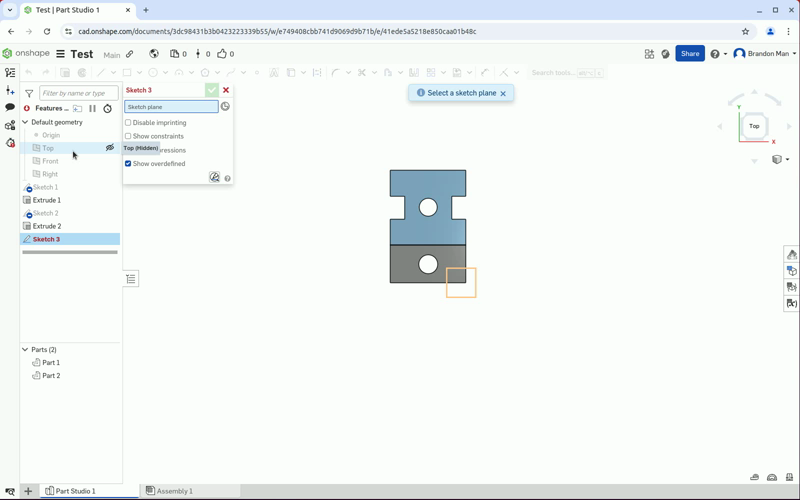
click(73, 150)
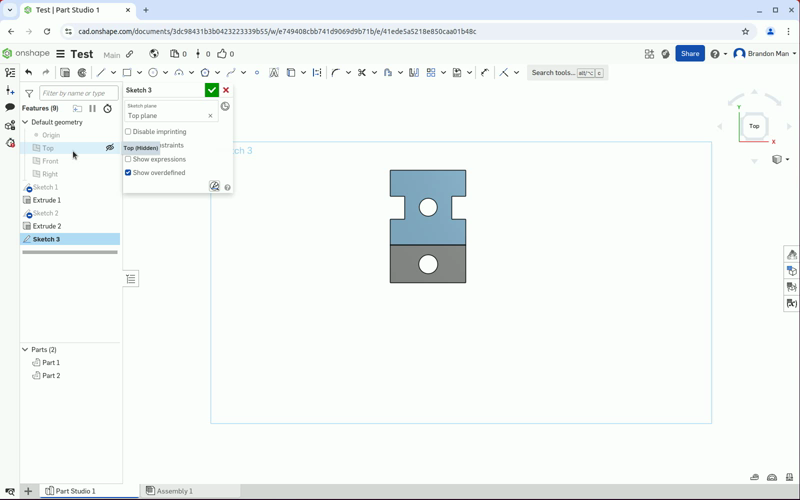
mouse_move(73, 352)
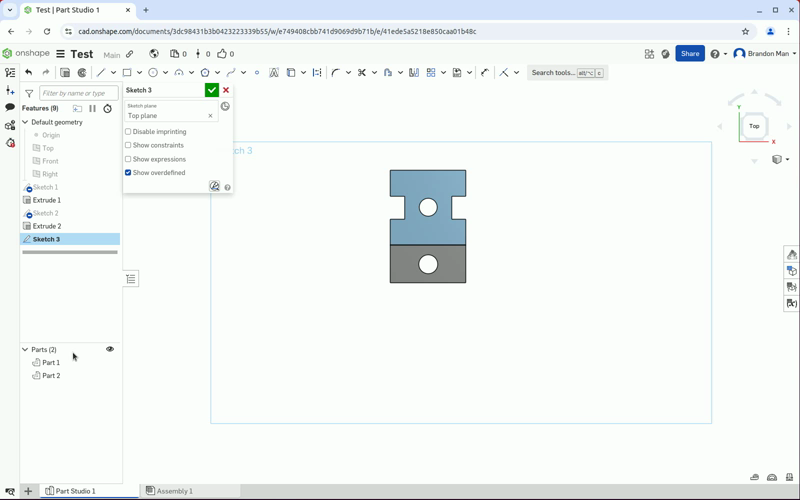
key(y)
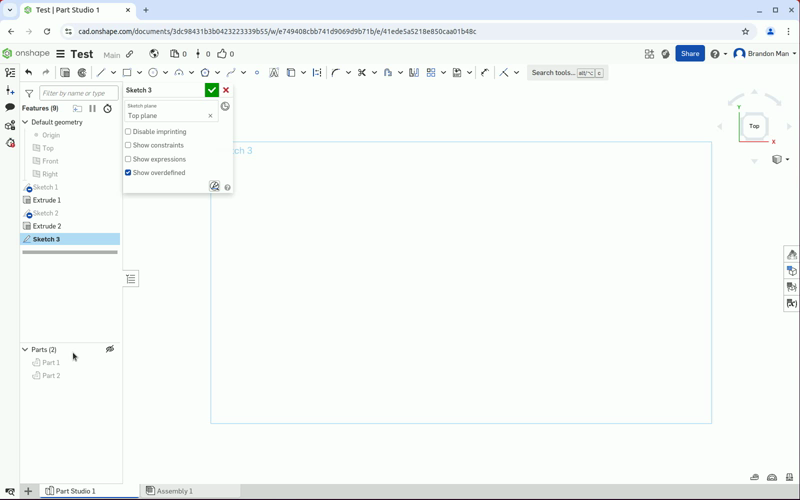
key(l)
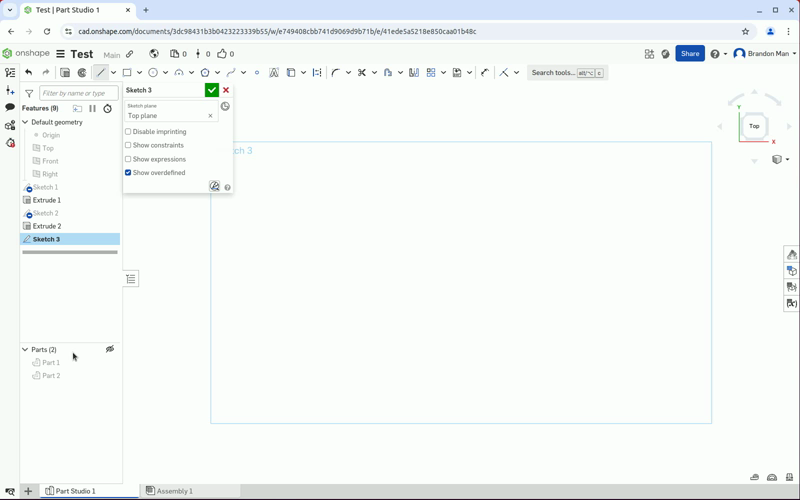
key_down(shift)
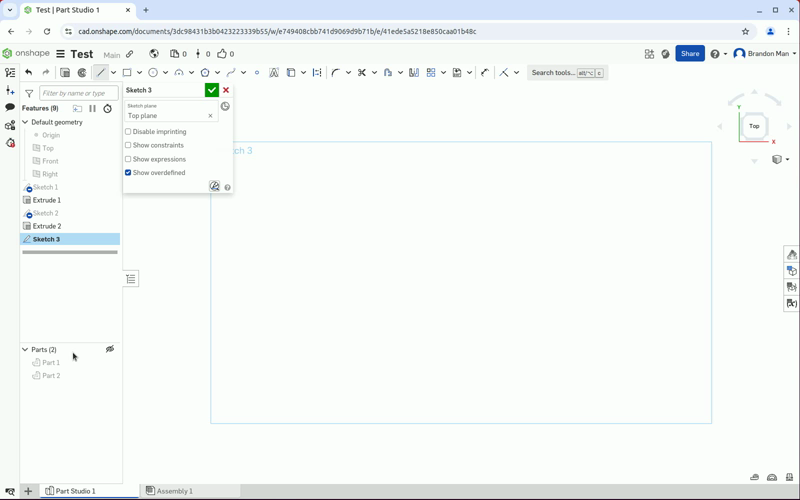
mouse_move(390, 218)
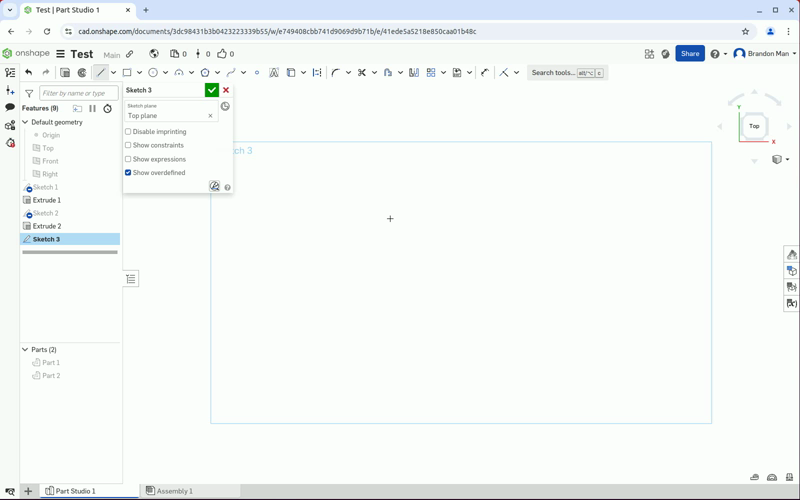
click(390, 218)
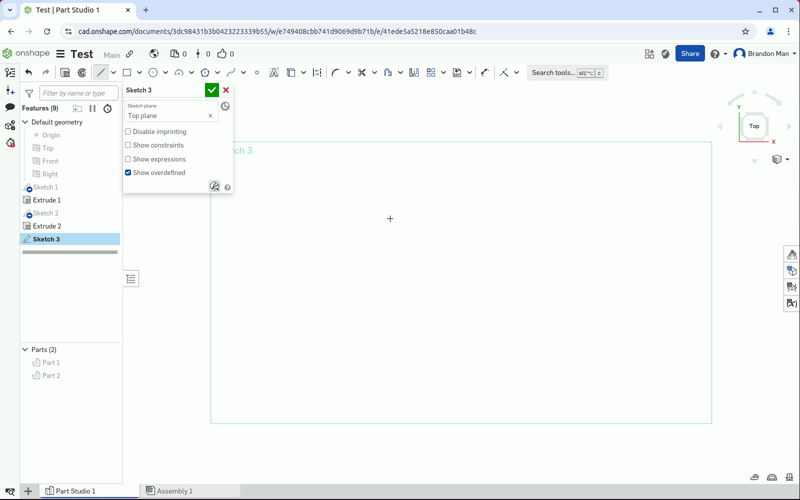
key_up(shift)
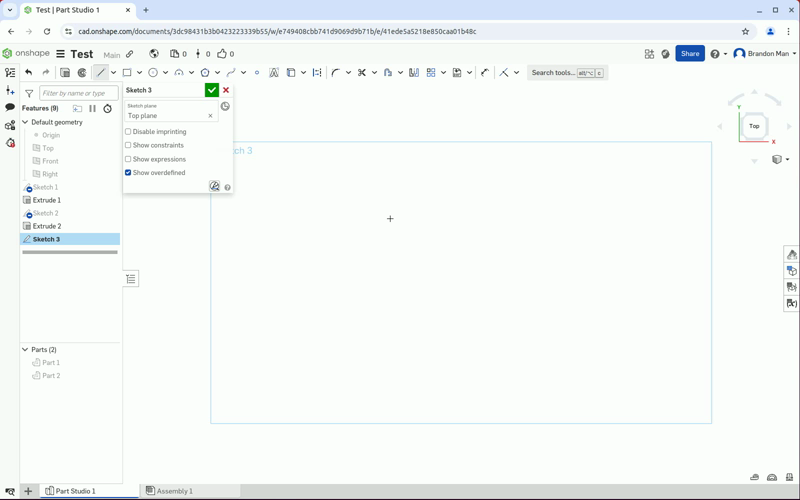
key_down(shift)
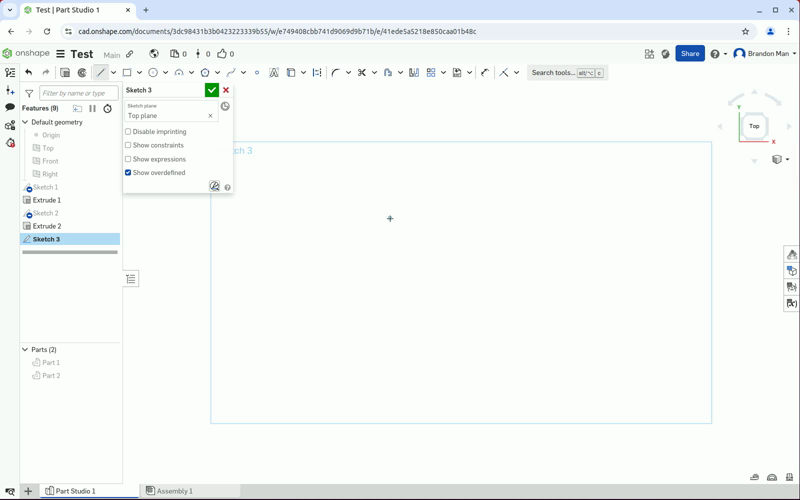
mouse_move(420, 218)
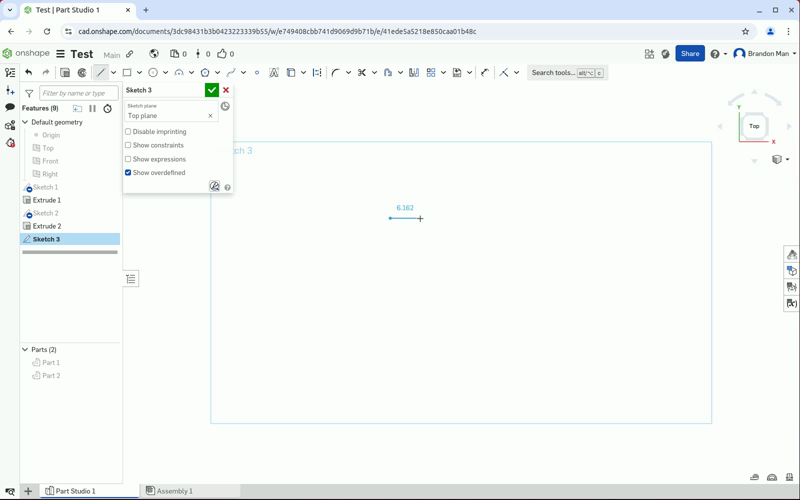
mouse_move(404, 218)
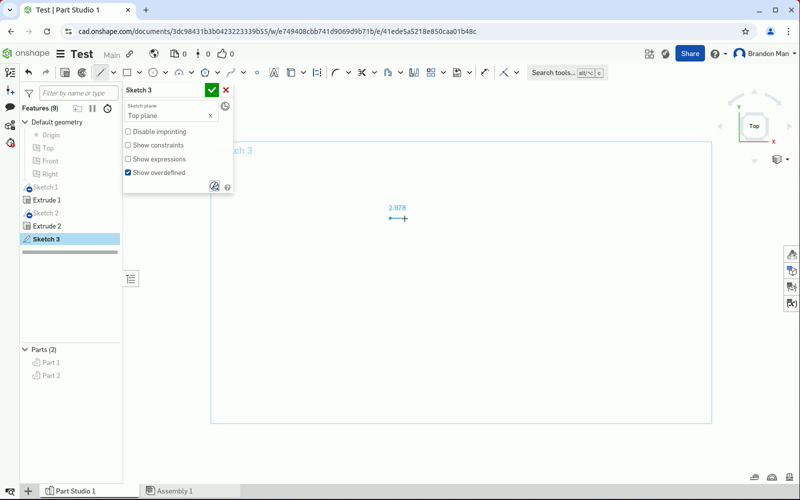
click(404, 218)
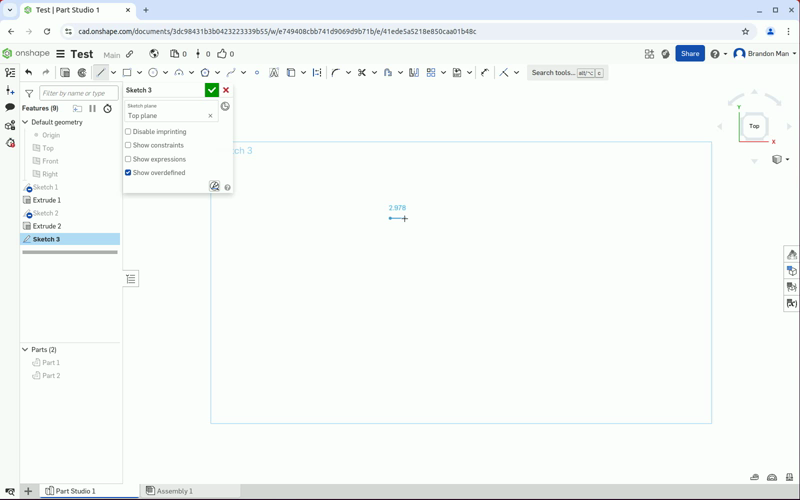
key_up(shift)
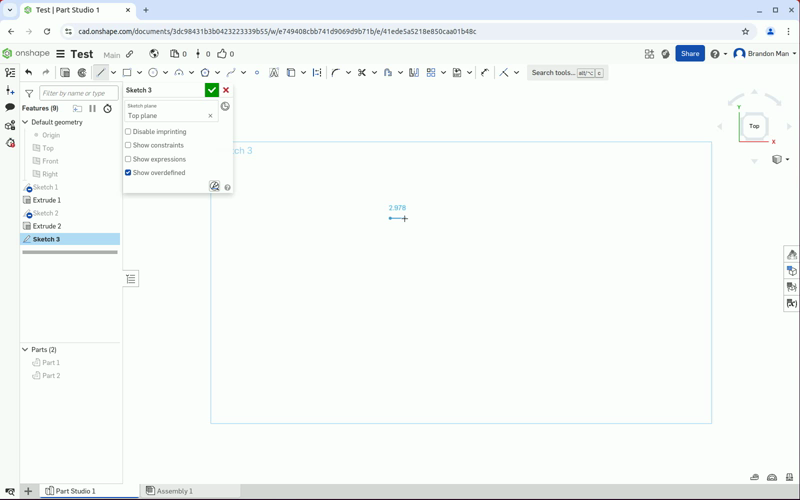
key_down(shift)
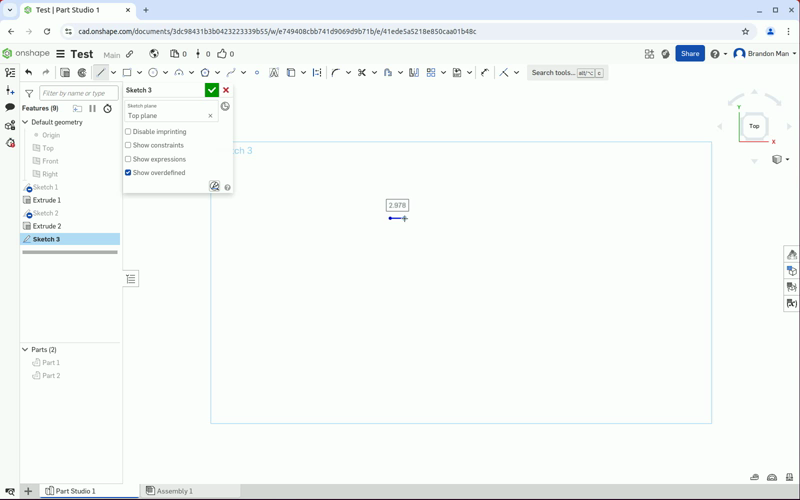
mouse_move(434, 218)
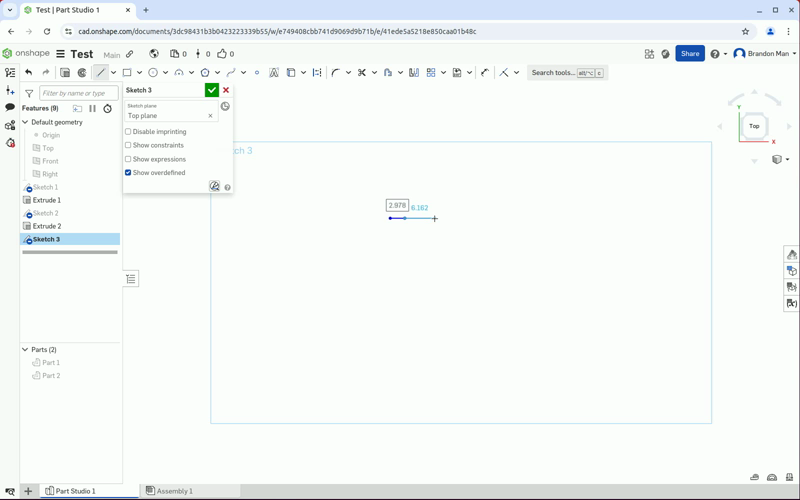
mouse_move(404, 195)
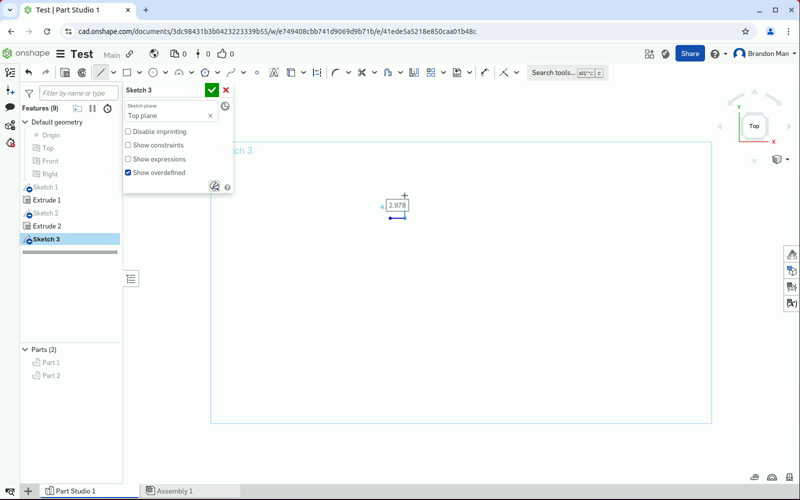
click(404, 195)
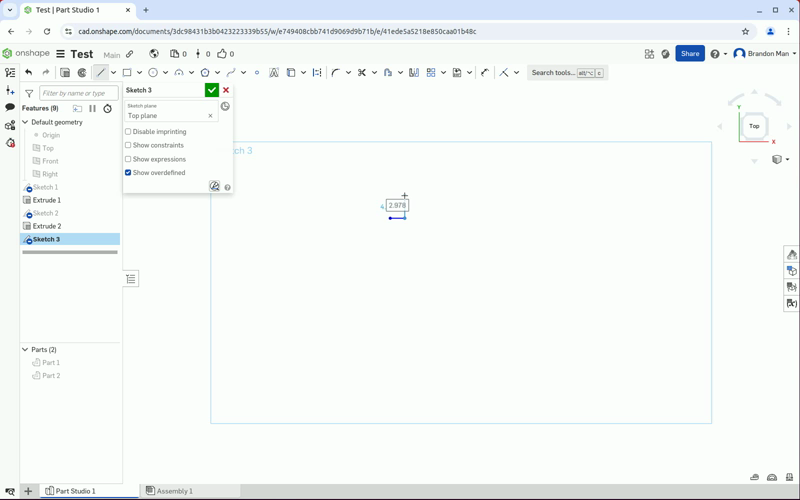
key_up(shift)
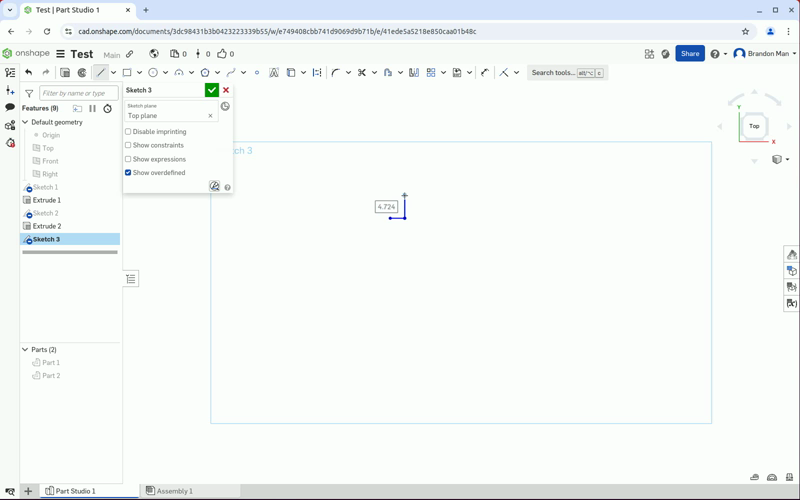
key_down(shift)
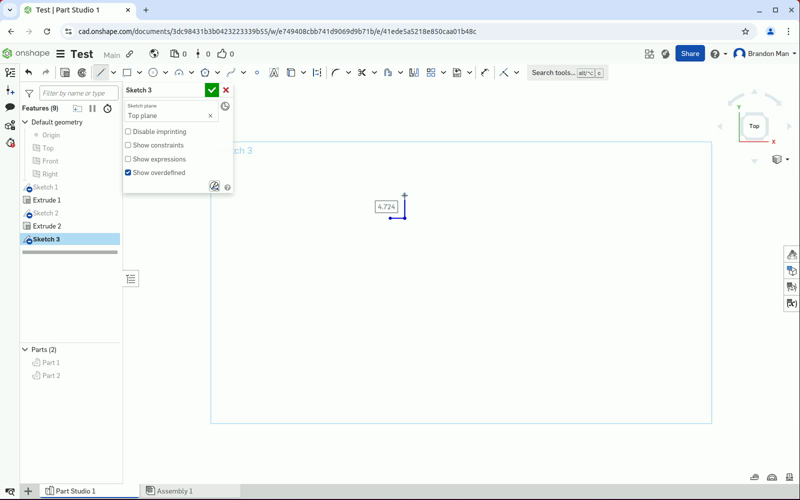
mouse_move(434, 195)
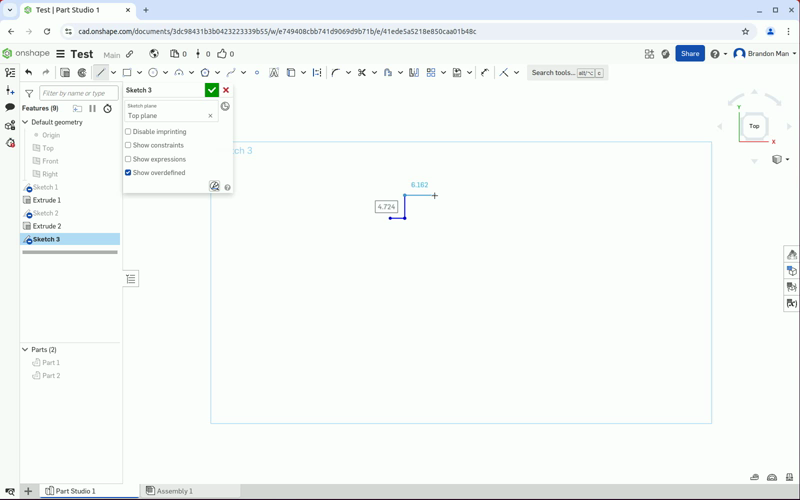
mouse_move(390, 195)
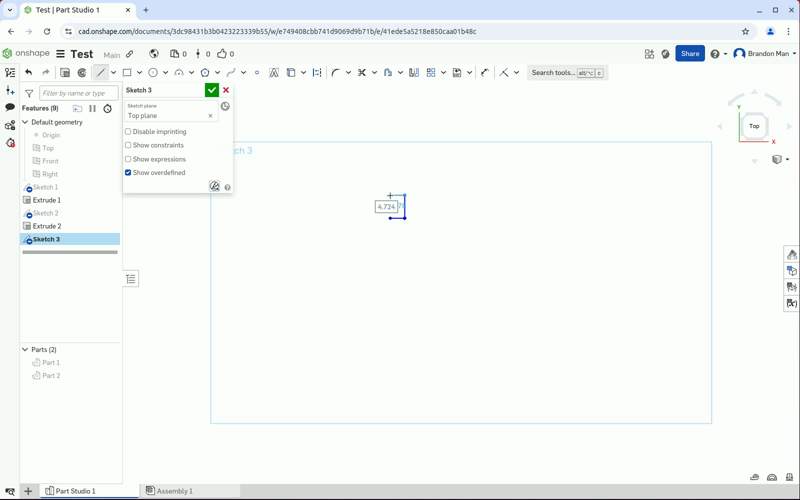
click(390, 195)
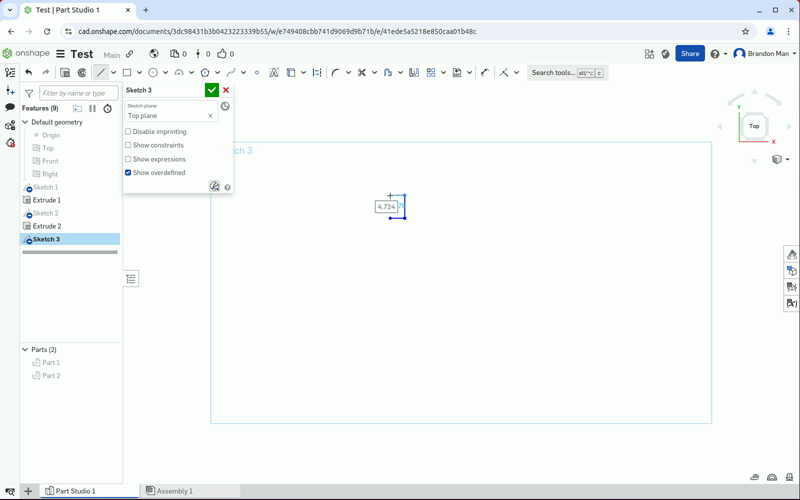
key_up(shift)
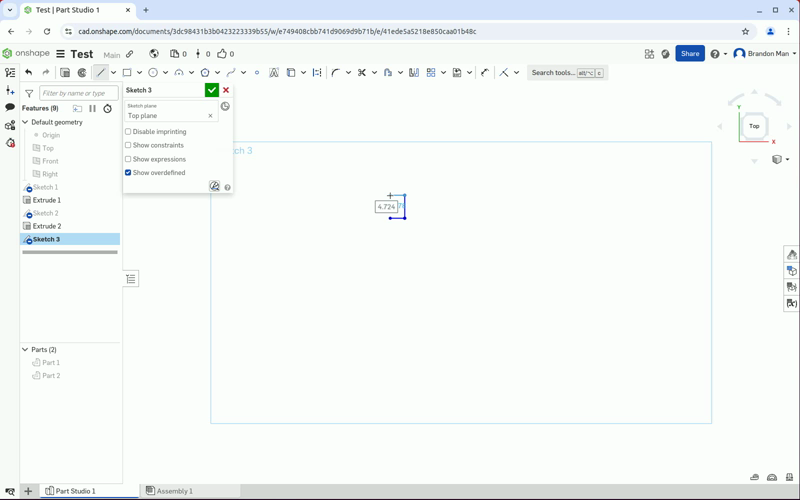
mouse_move(420, 195)
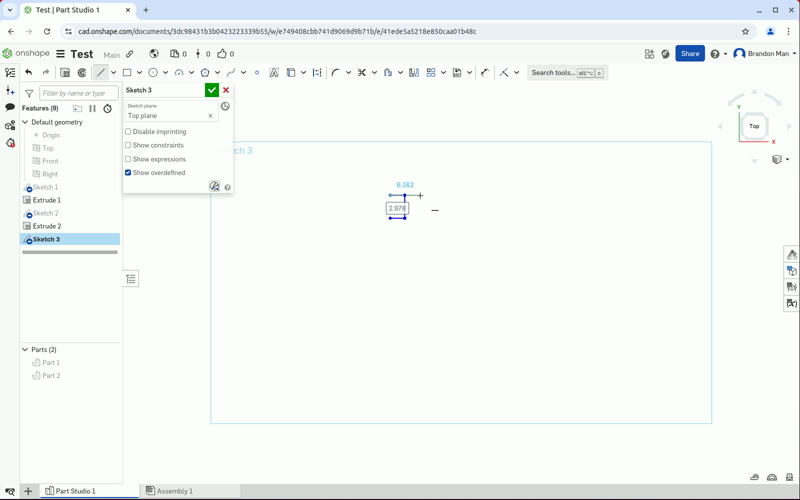
key_down(shift)
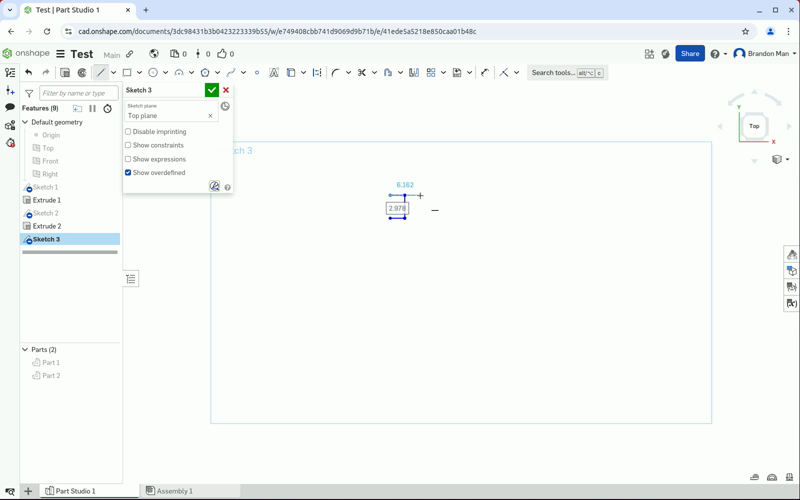
mouse_move(390, 218)
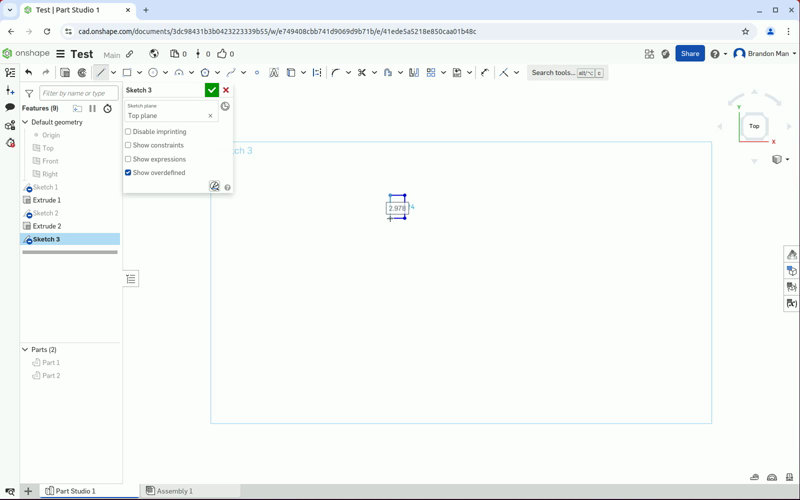
key_up(shift)
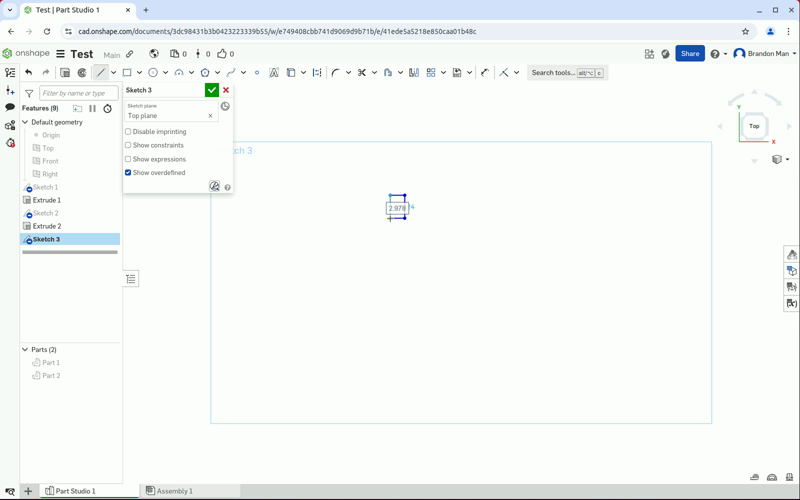
click(390, 218)
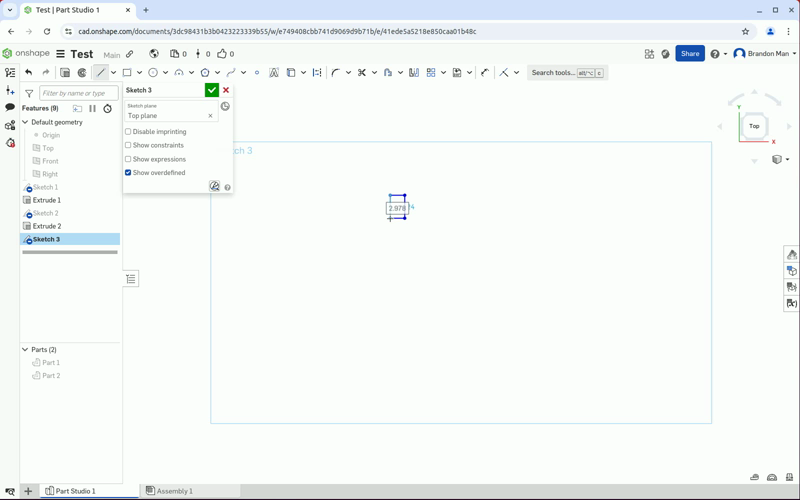
key(esc)
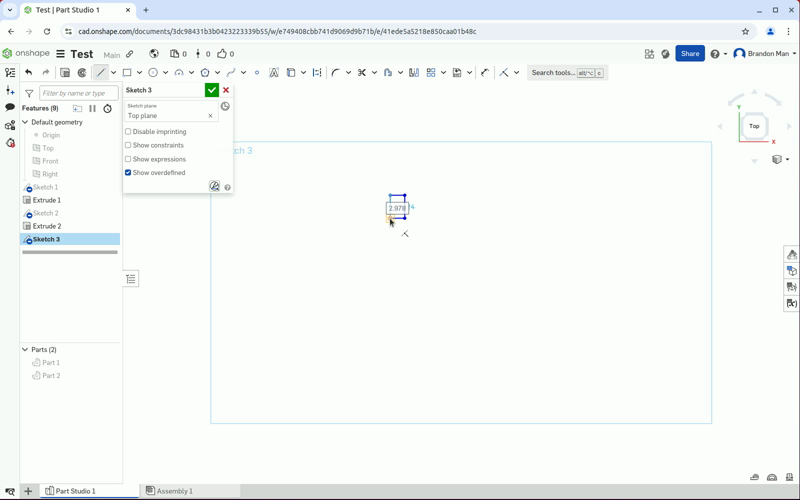
mouse_move(401, 198)
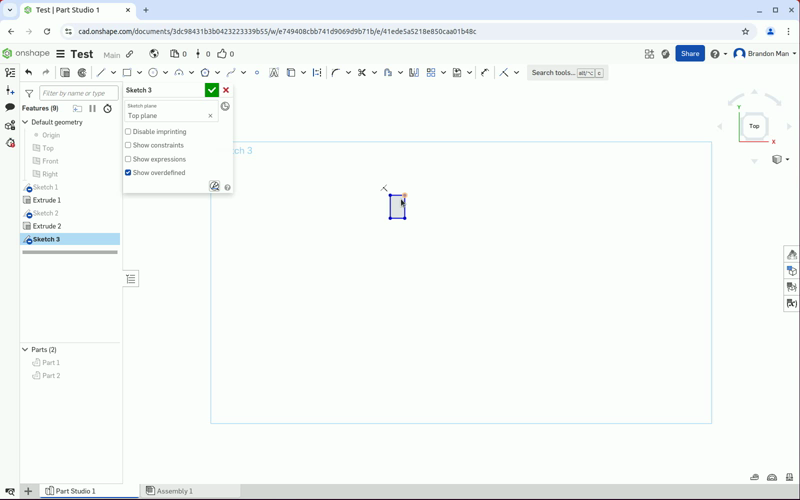
scroll(6)
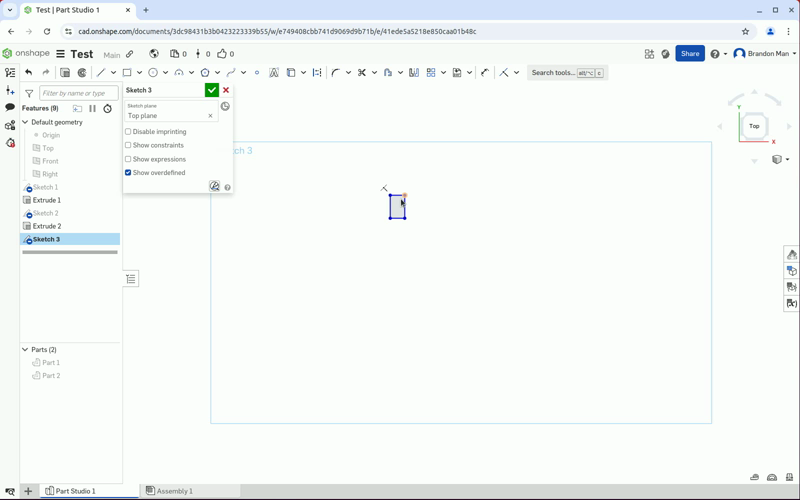
scroll(6)
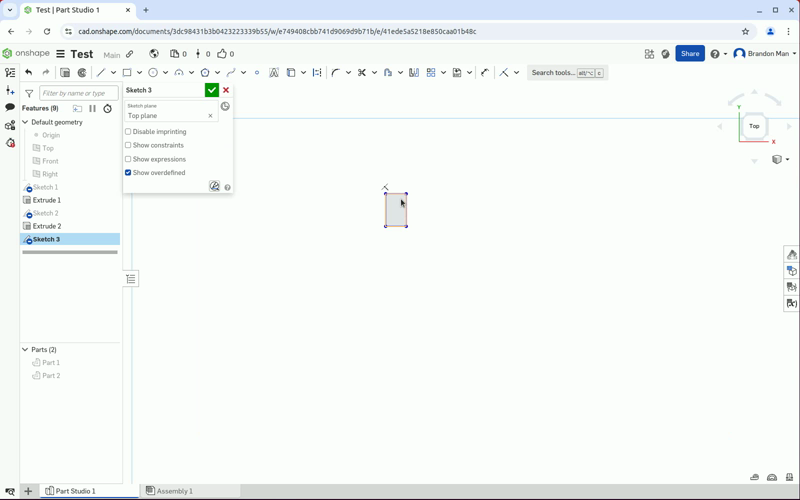
scroll(6)
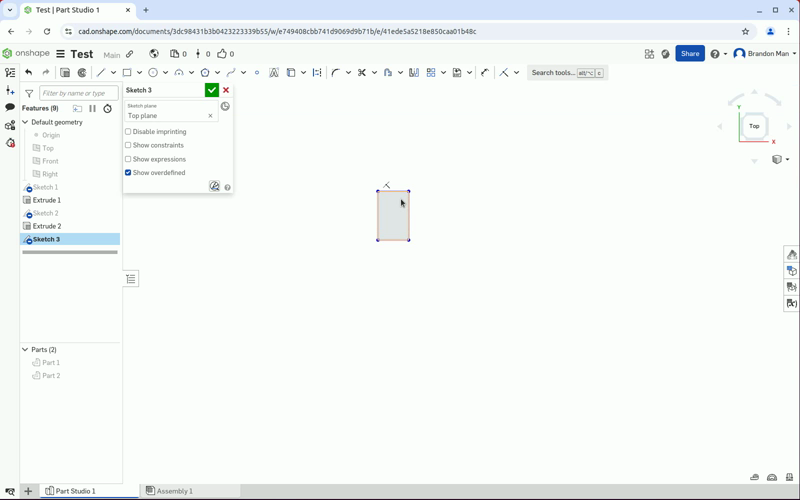
scroll(6)
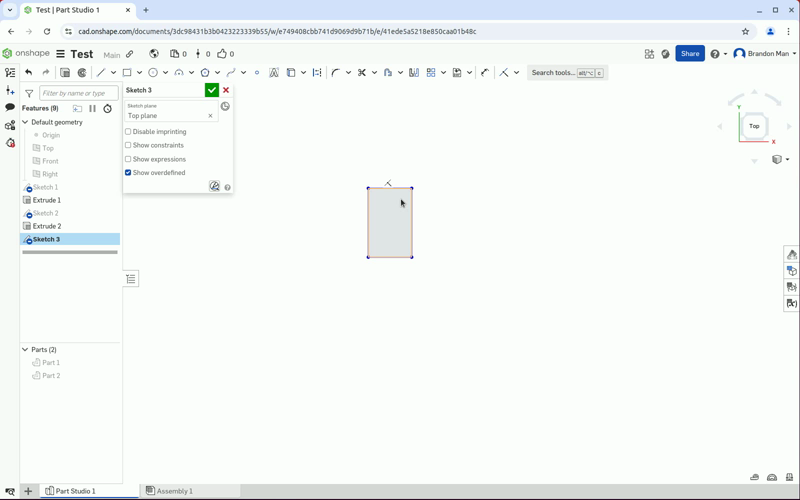
scroll(6)
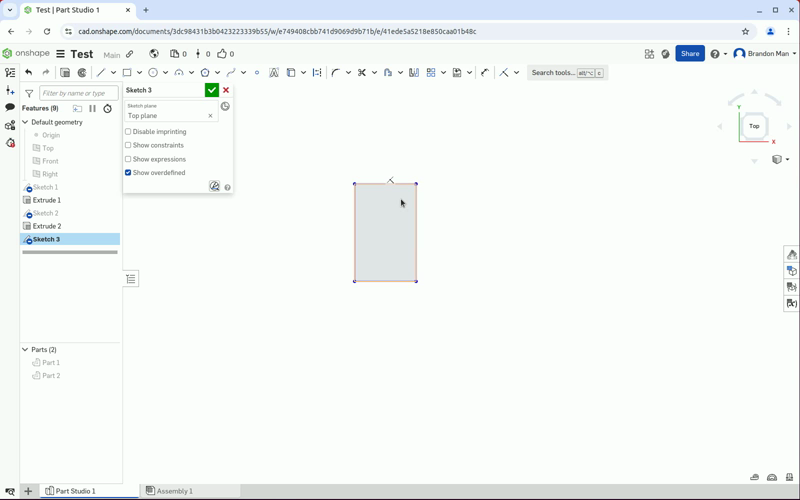
scroll(6)
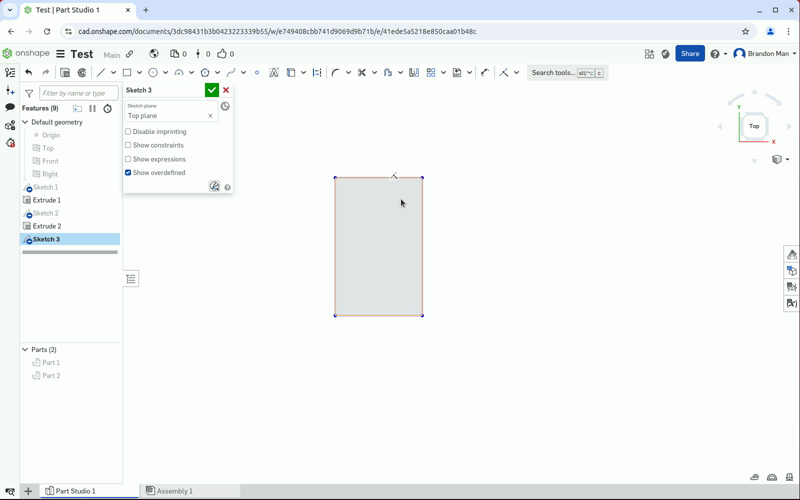
scroll(6)
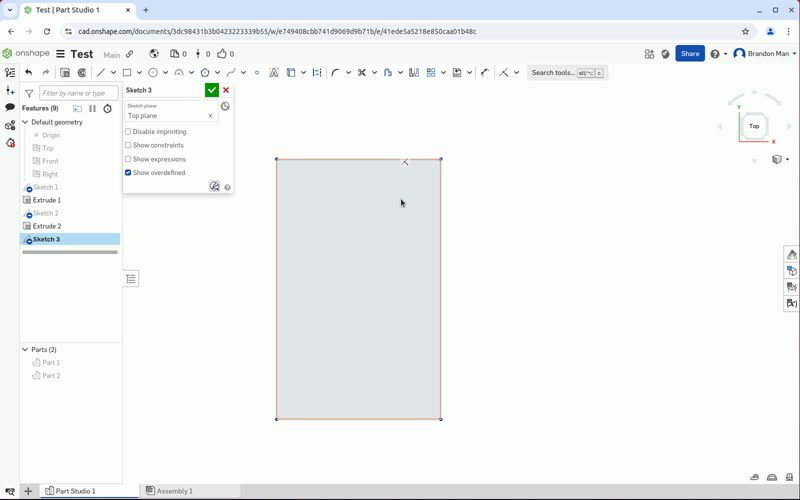
click(401, 198)
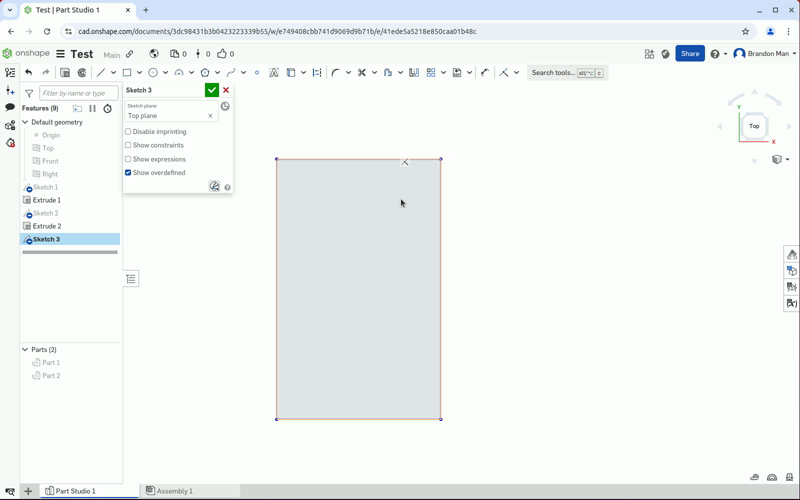
scroll(-6)
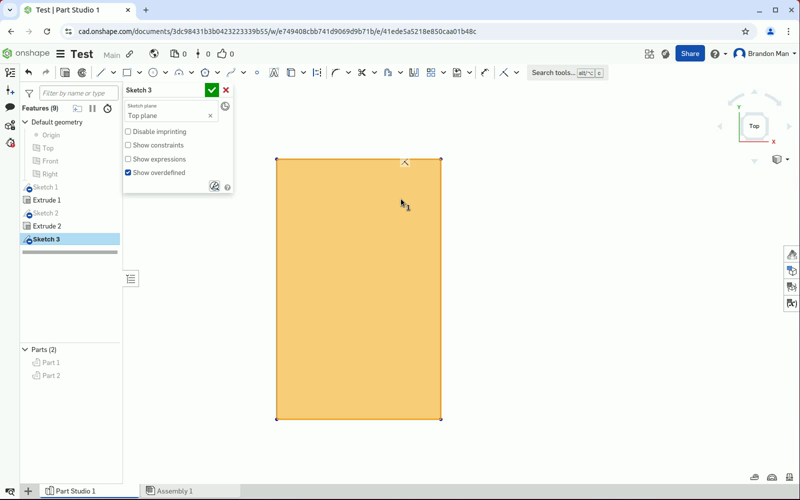
scroll(-6)
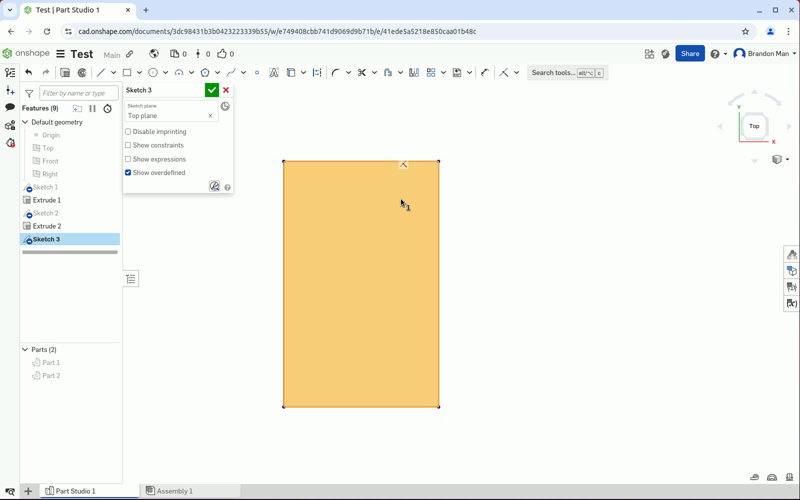
scroll(-6)
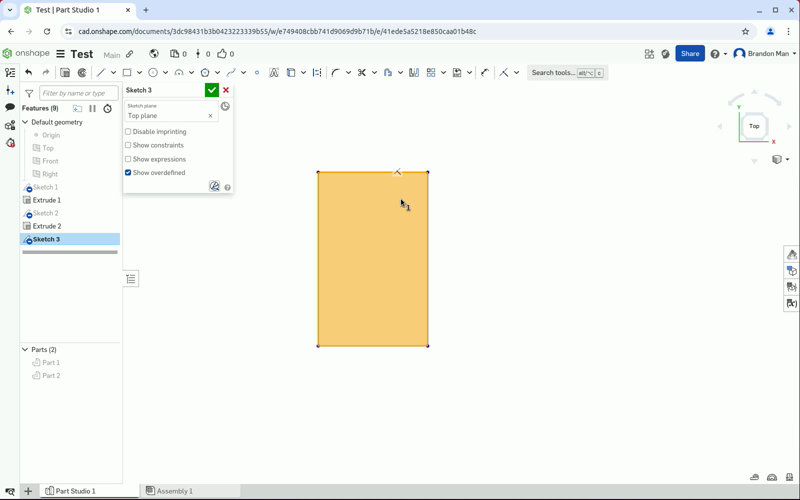
scroll(-6)
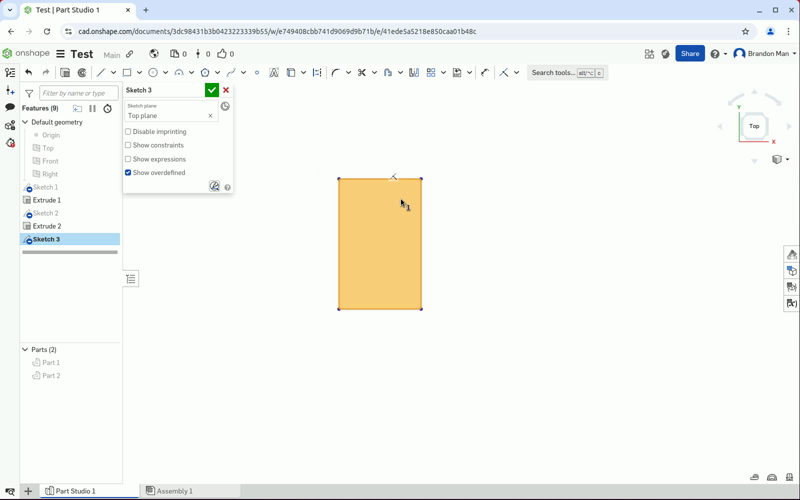
scroll(-6)
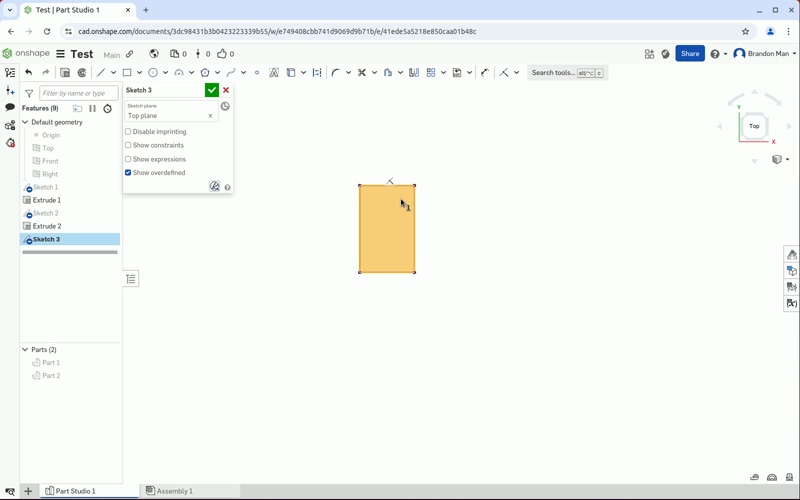
scroll(-6)
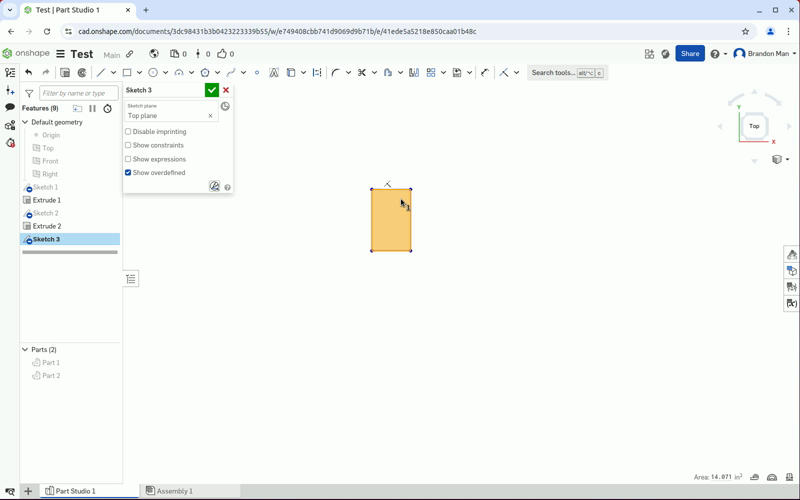
scroll(-6)
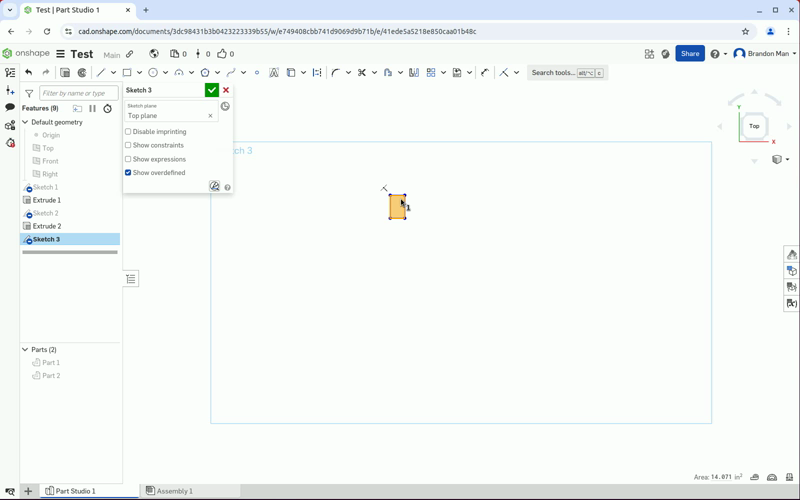
mouse_move(73, 352)
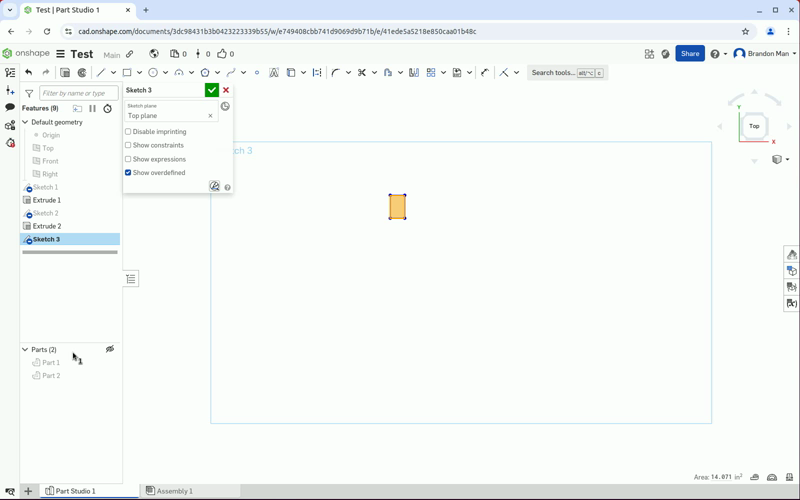
key(shift+y)
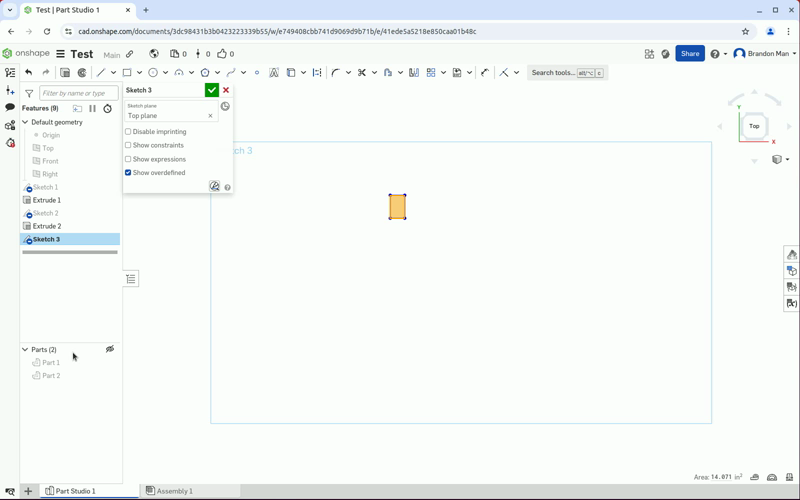
key(shift+e)
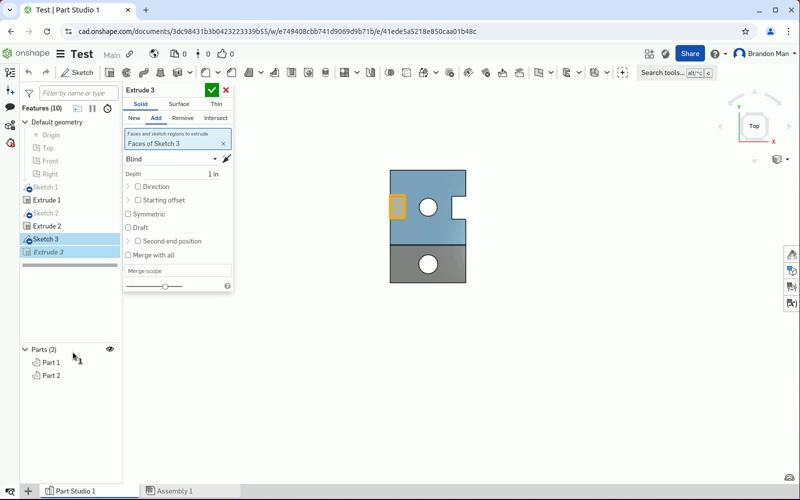
mouse_move(143, 106)
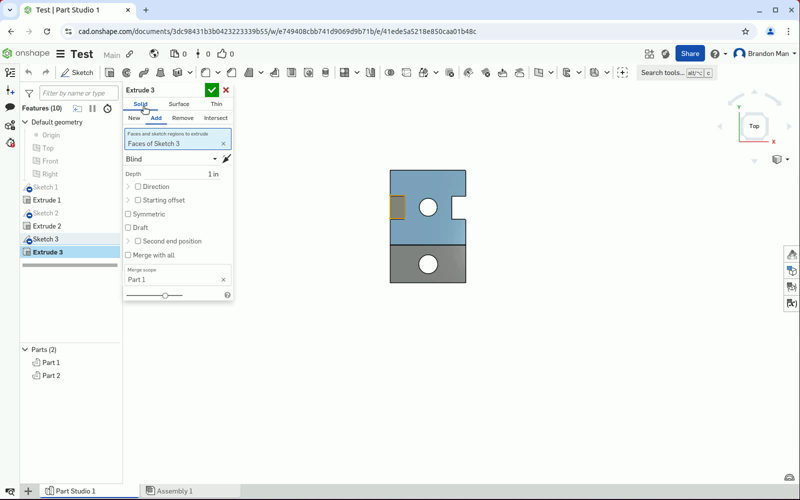
click(143, 106)
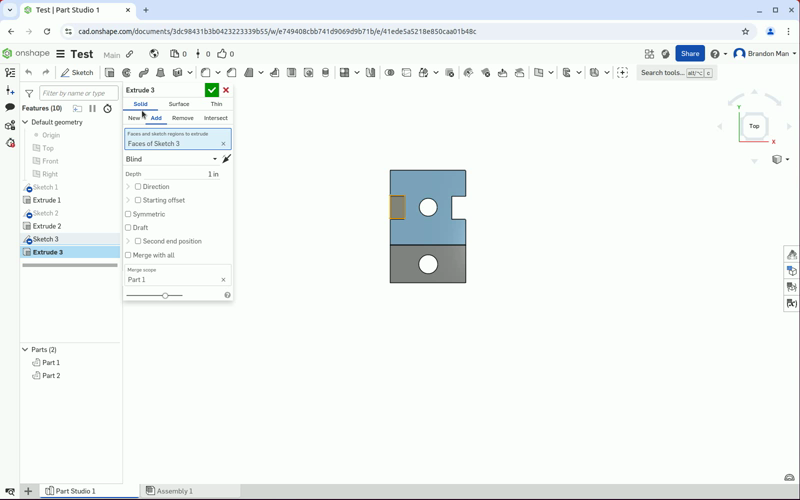
mouse_move(137, 120)
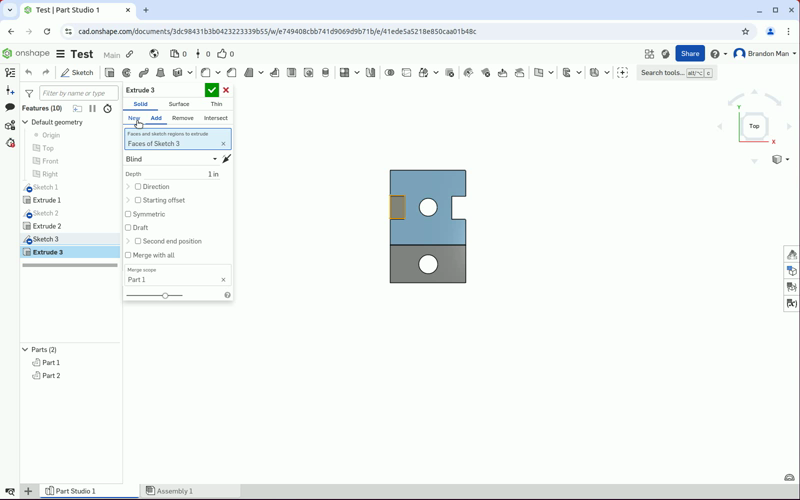
click(137, 120)
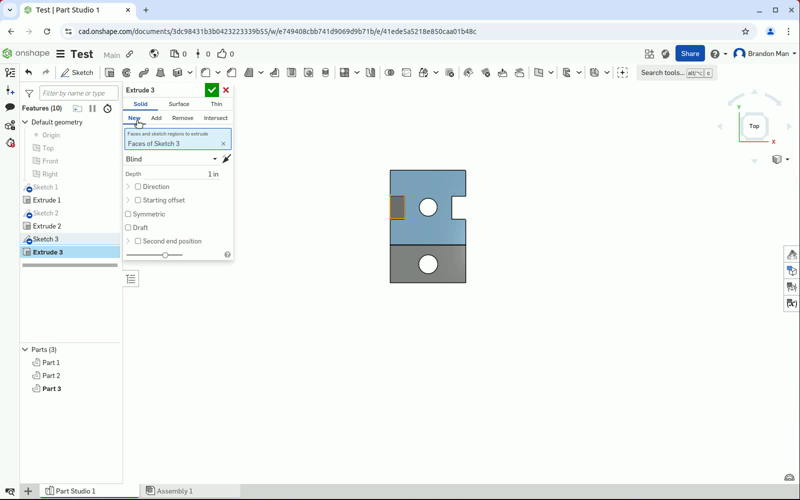
key(tab, 4)
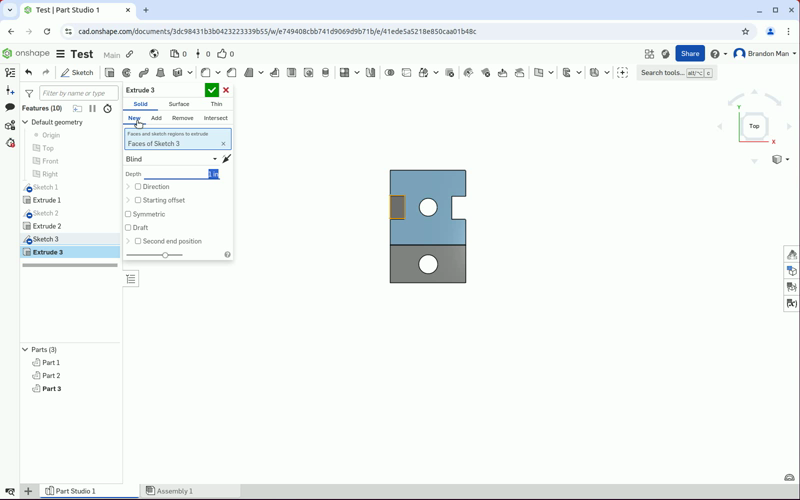
text(7.703)
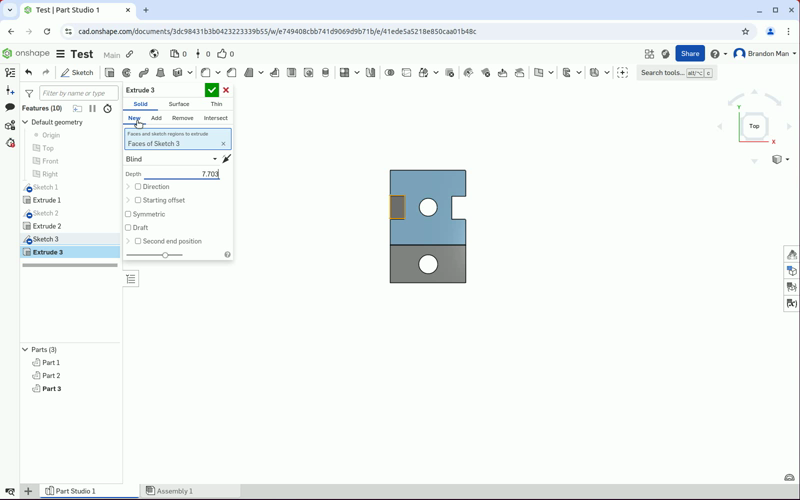
key(enter)
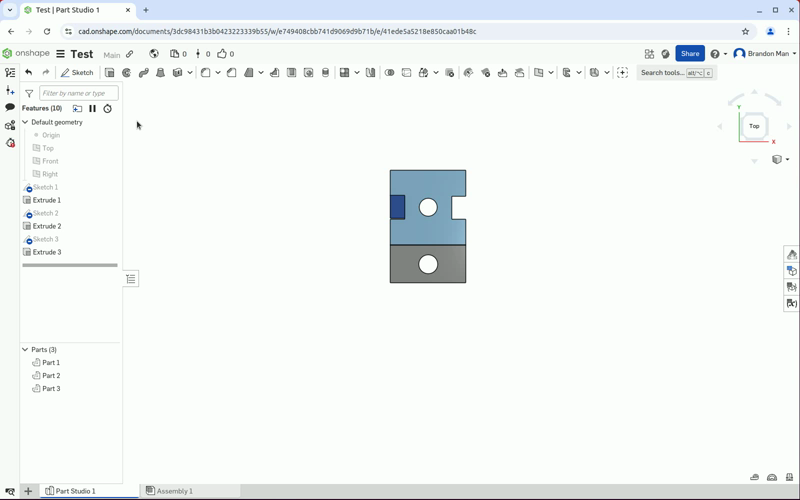
key(shift+h)
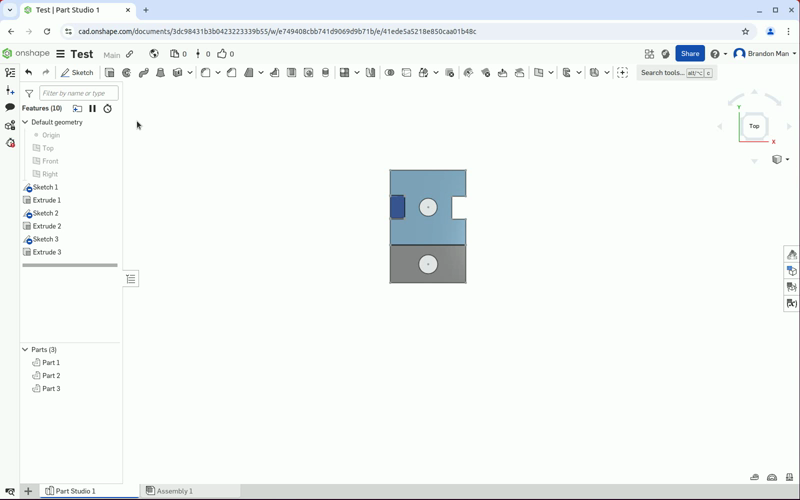
key(shift+h)
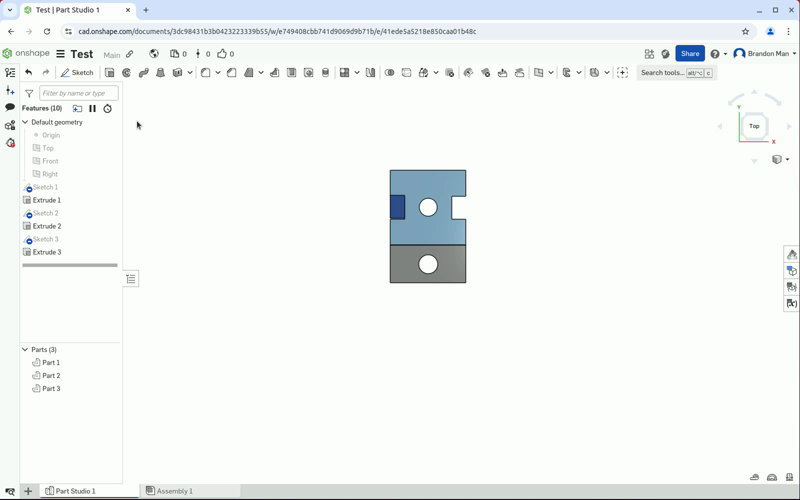
mouse_move(73, 189)
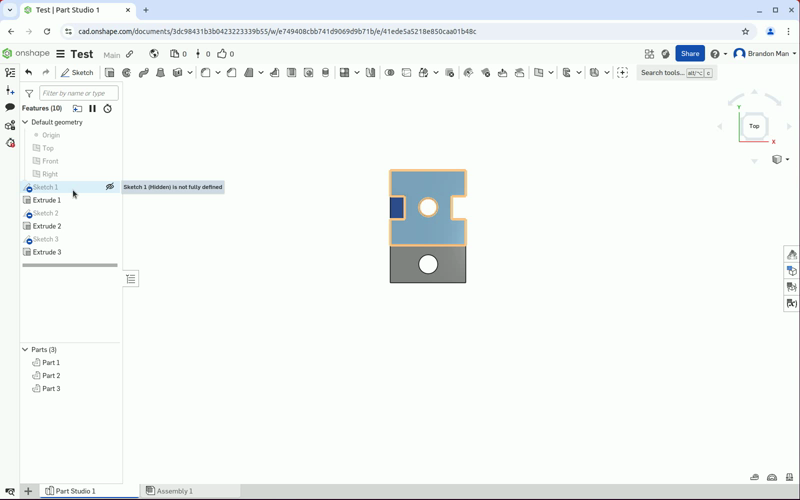
click(73, 189)
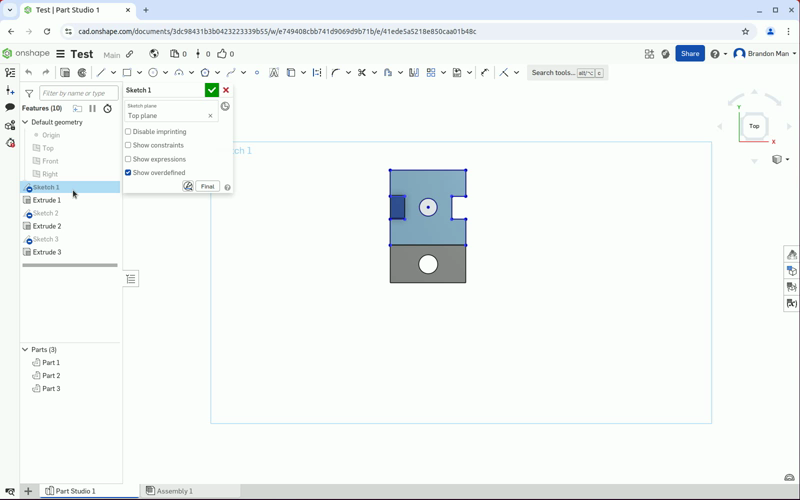
mouse_move(229, 92)
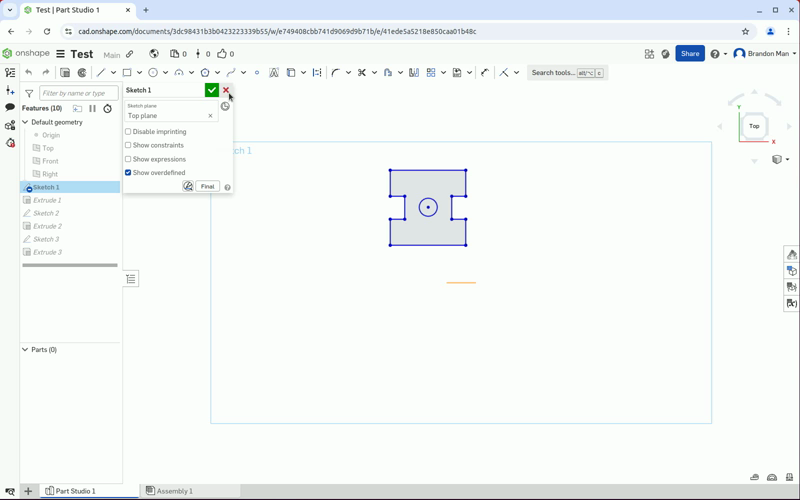
click(229, 92)
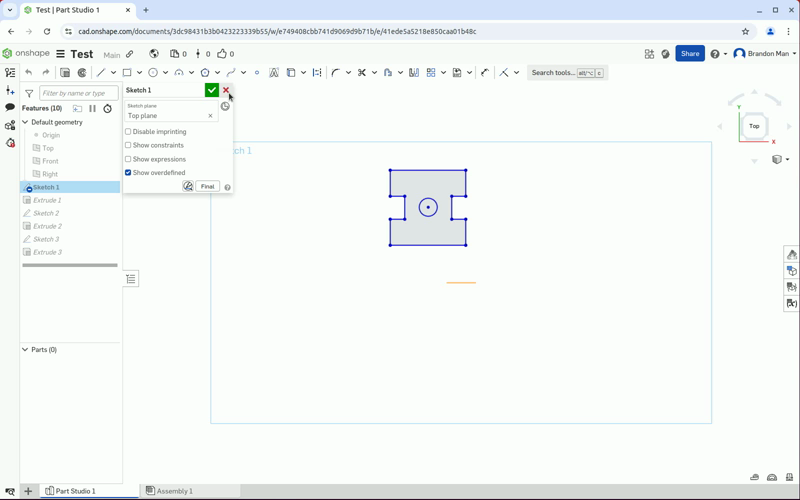
key(shift+s)
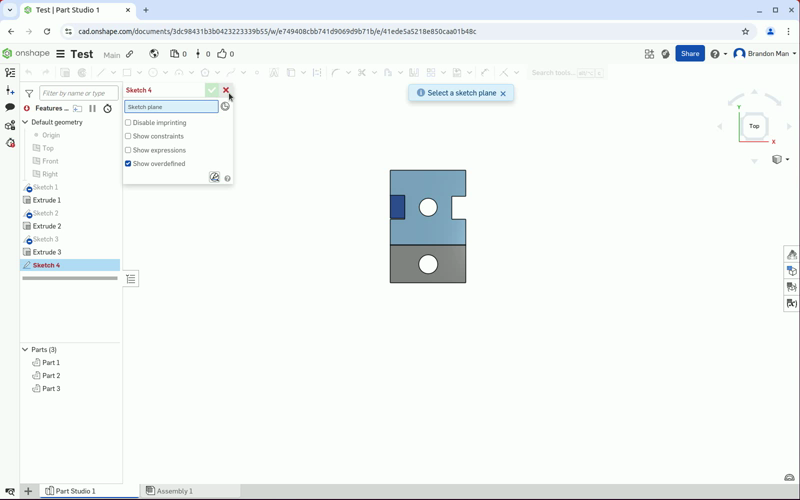
mouse_move(73, 150)
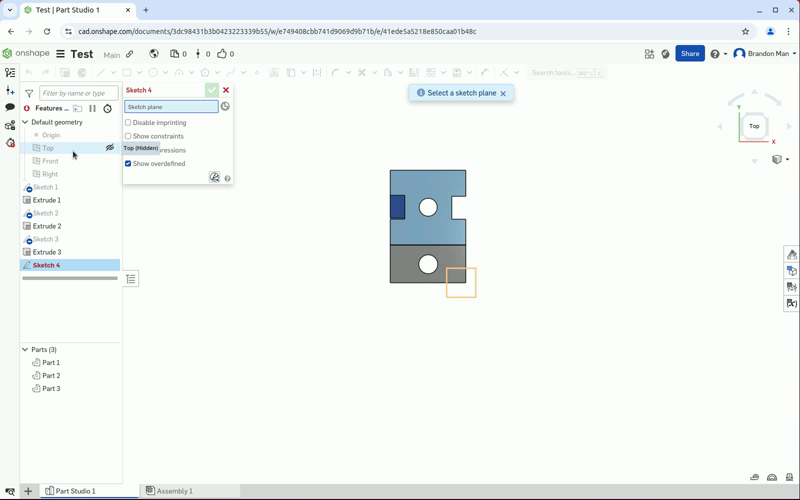
click(73, 150)
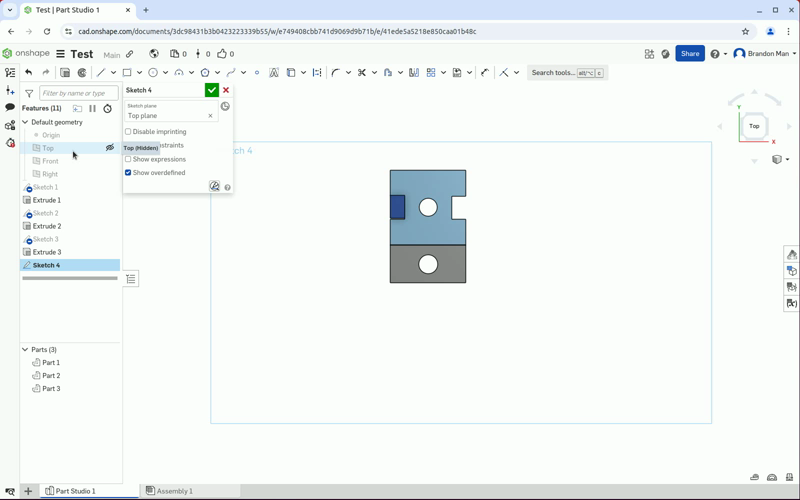
mouse_move(73, 352)
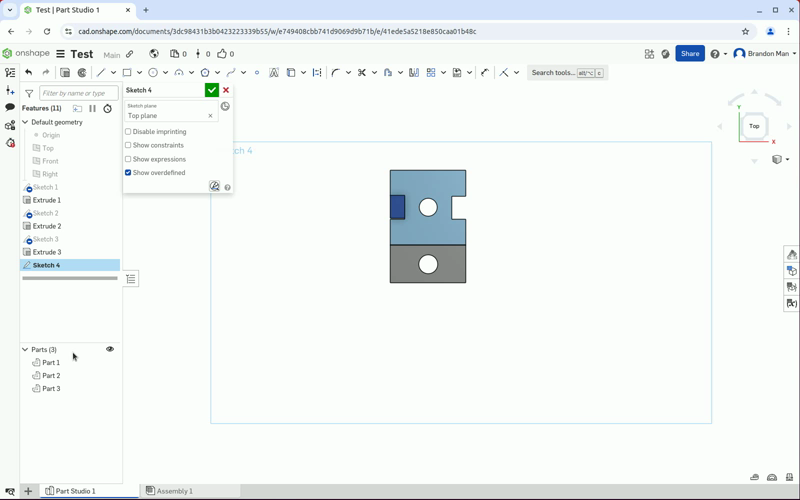
key(y)
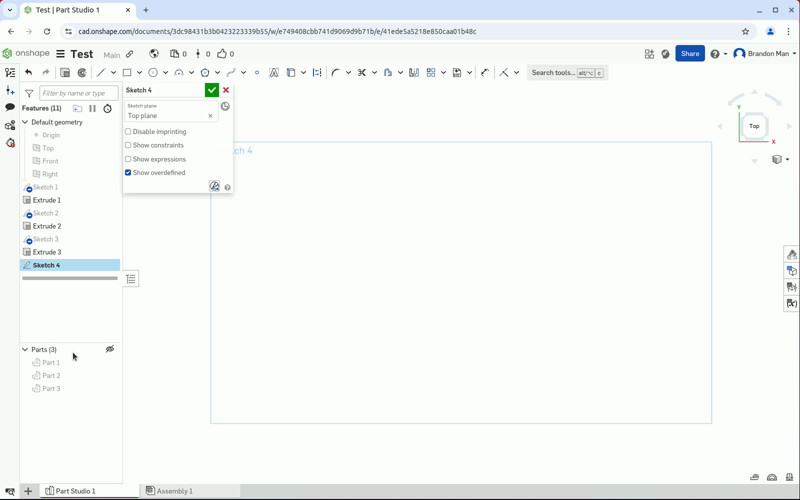
key(l)
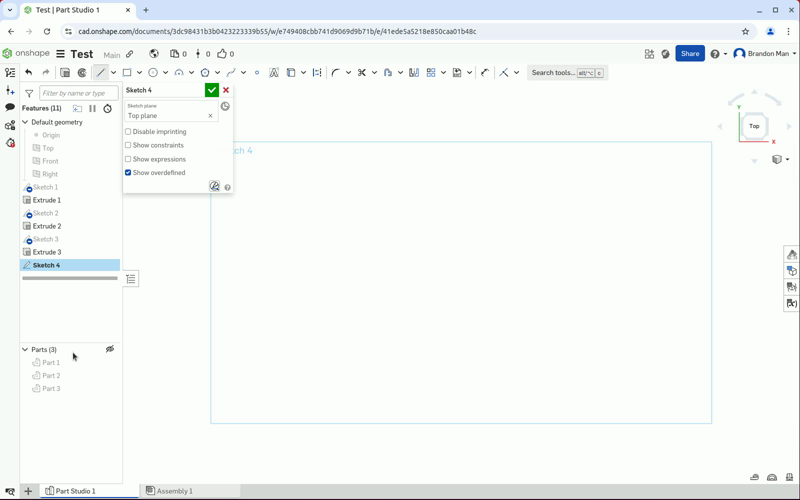
key_down(shift)
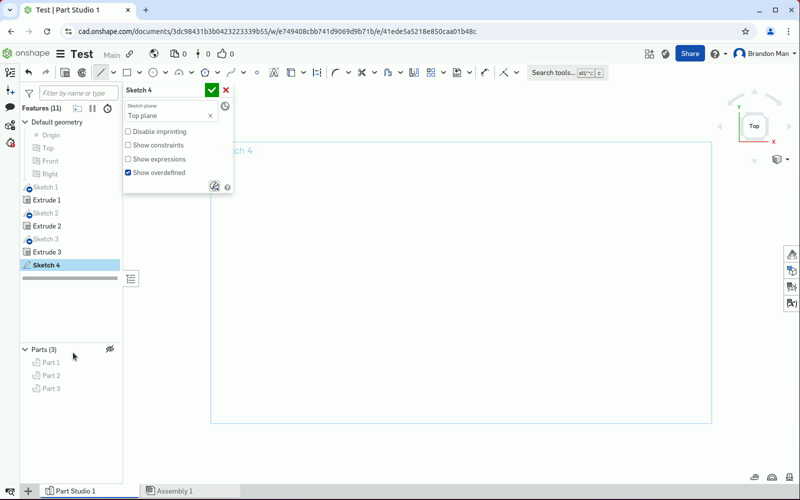
mouse_move(451, 218)
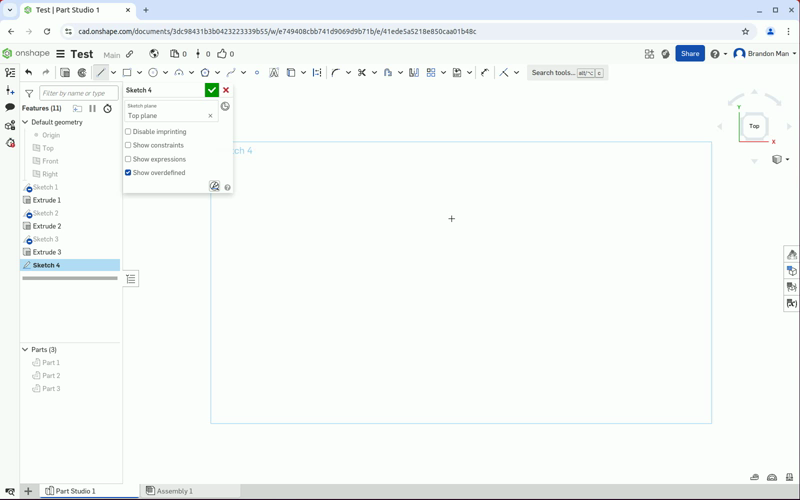
click(451, 218)
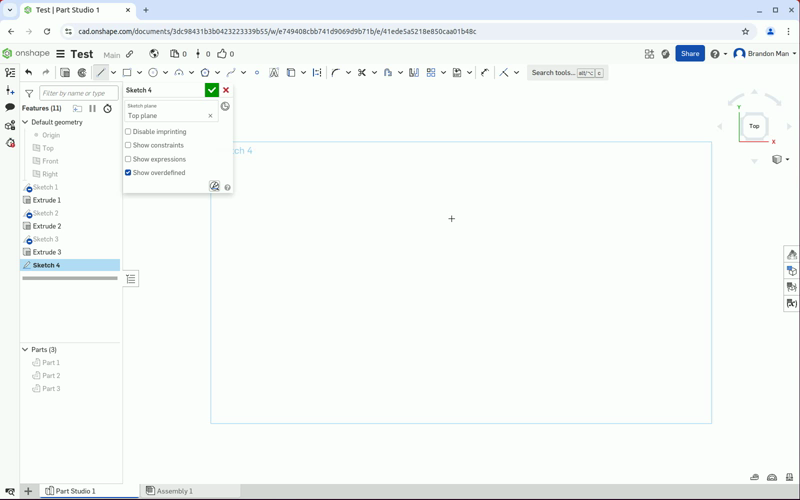
key_up(shift)
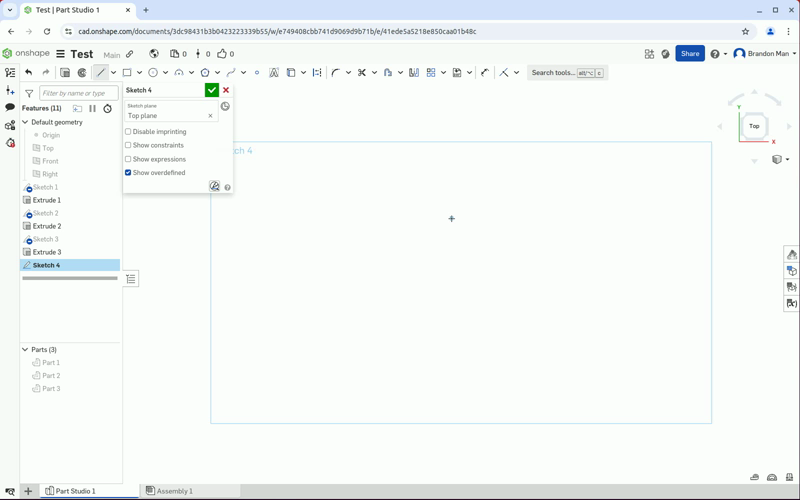
key_down(shift)
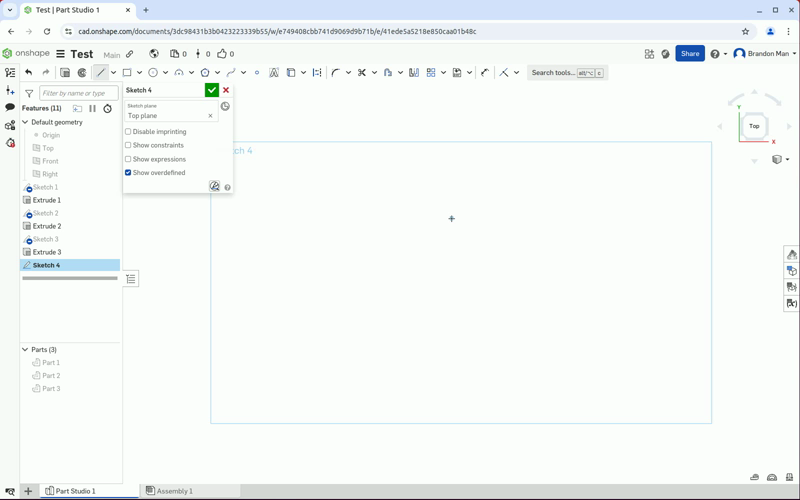
mouse_move(481, 218)
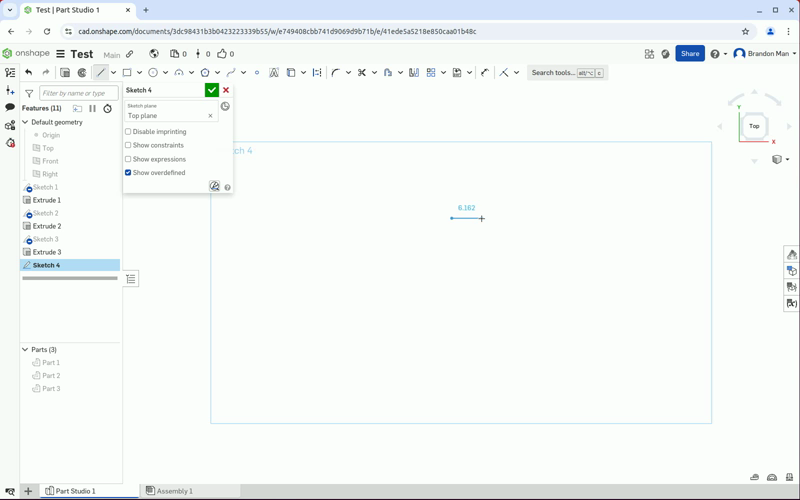
mouse_move(466, 218)
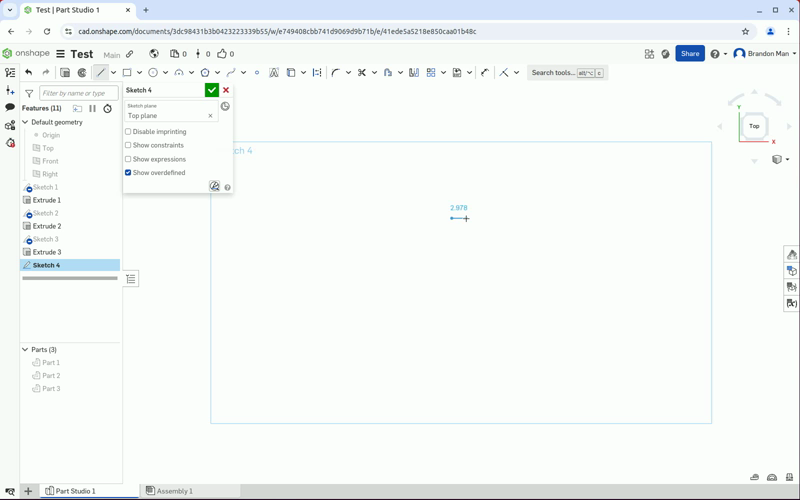
click(466, 218)
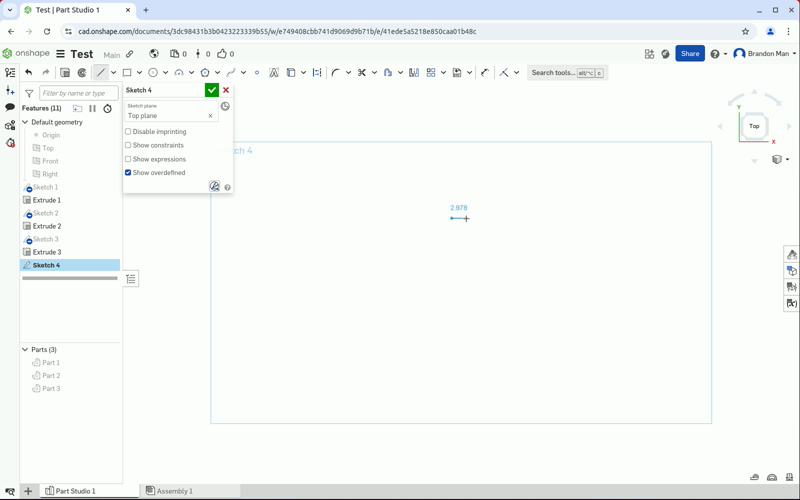
key_up(shift)
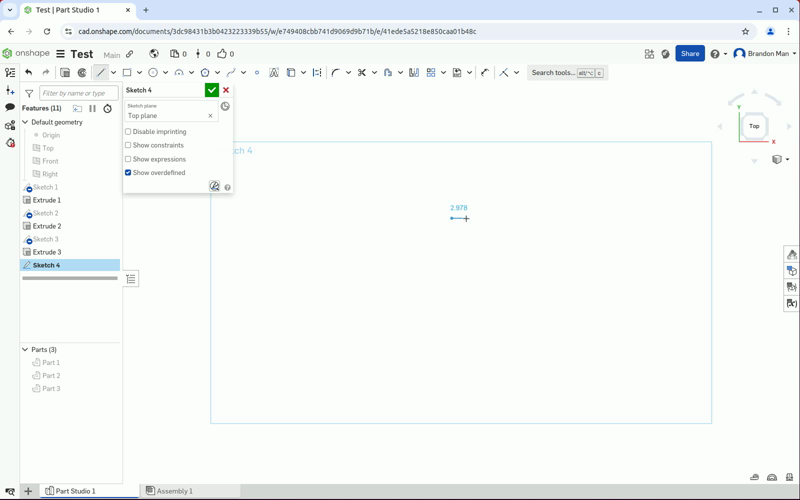
key_down(shift)
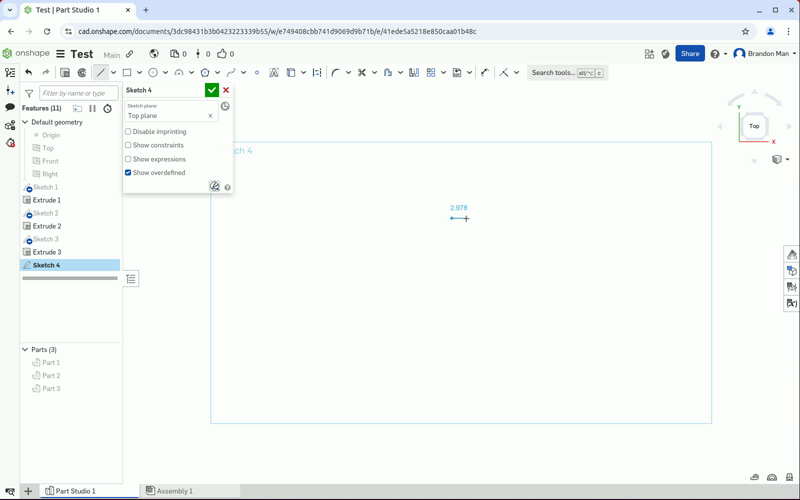
mouse_move(496, 218)
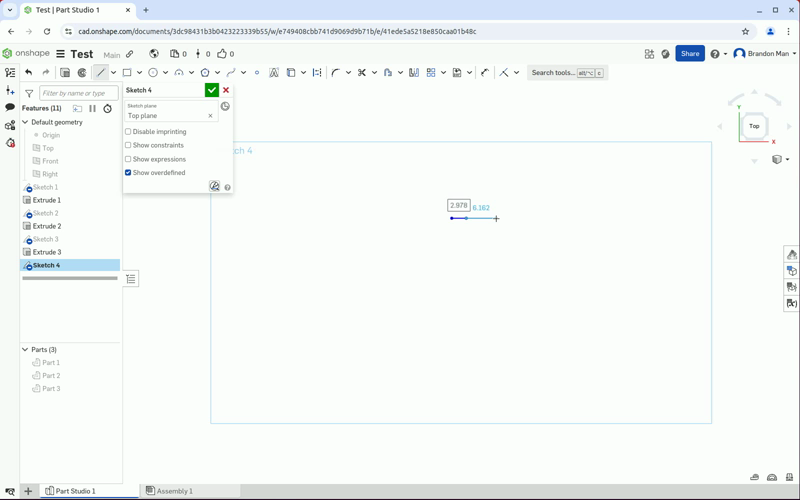
mouse_move(466, 195)
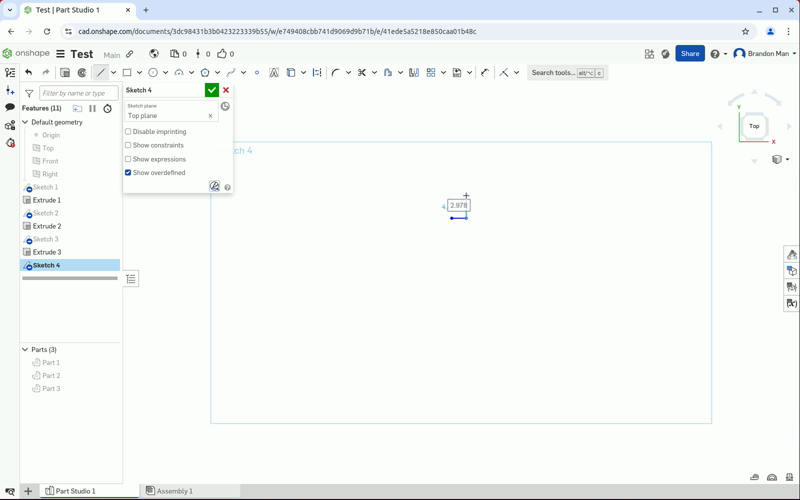
click(466, 195)
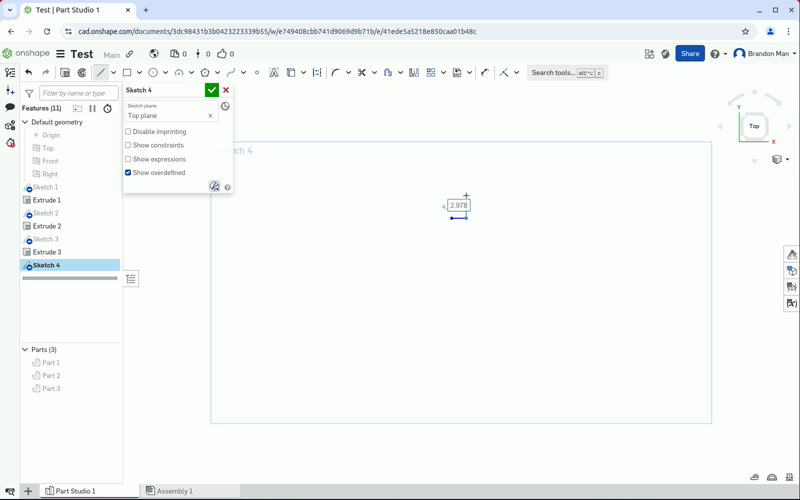
key_up(shift)
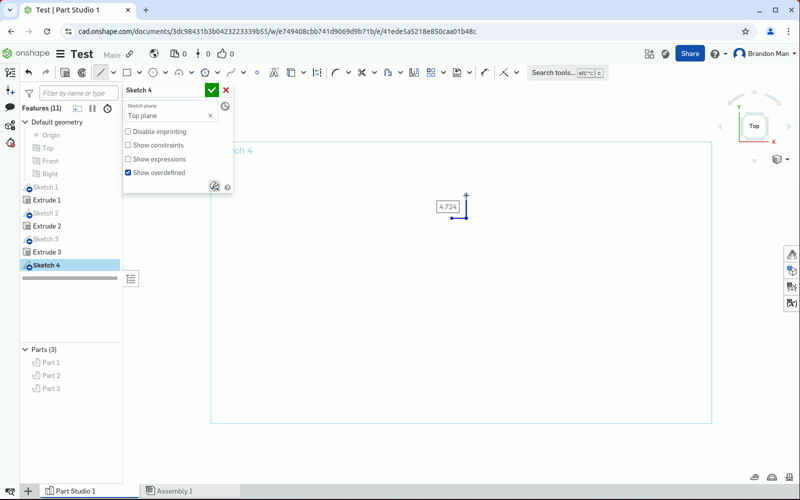
key_down(shift)
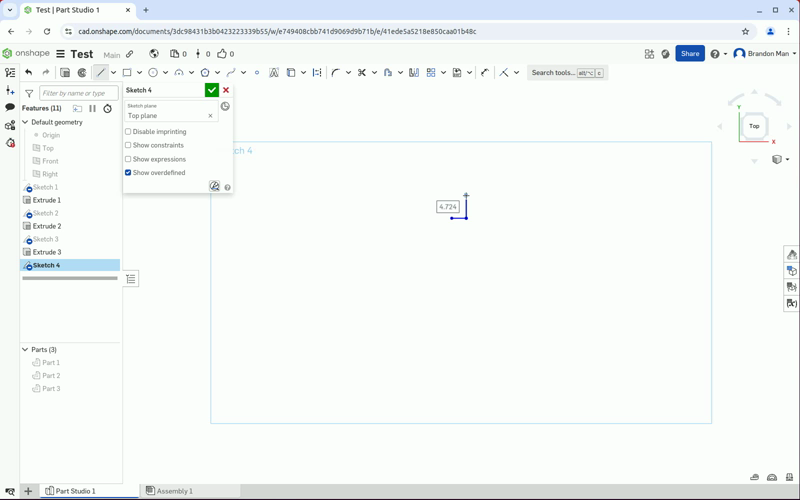
mouse_move(496, 195)
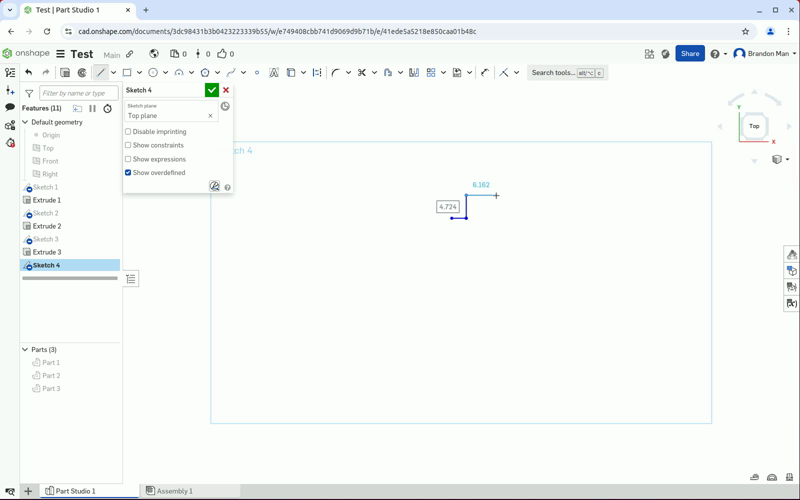
mouse_move(451, 195)
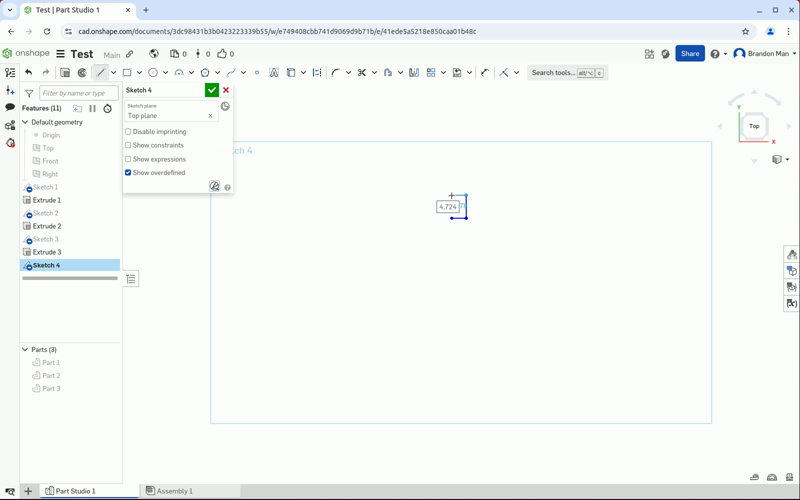
click(451, 195)
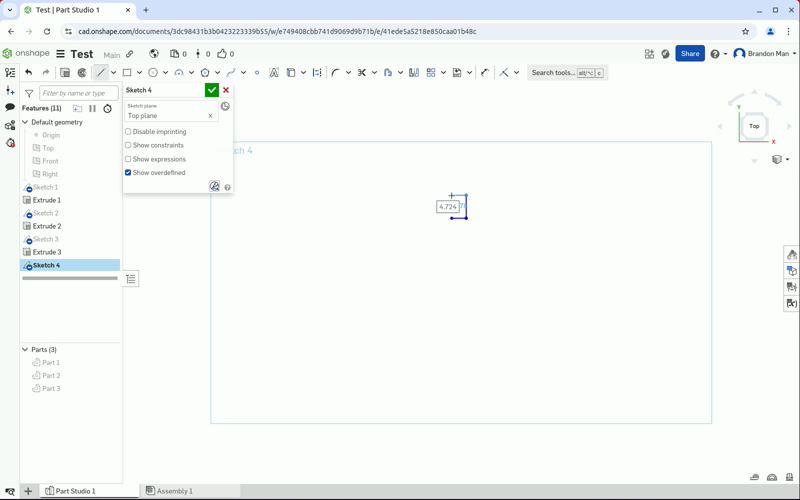
key_up(shift)
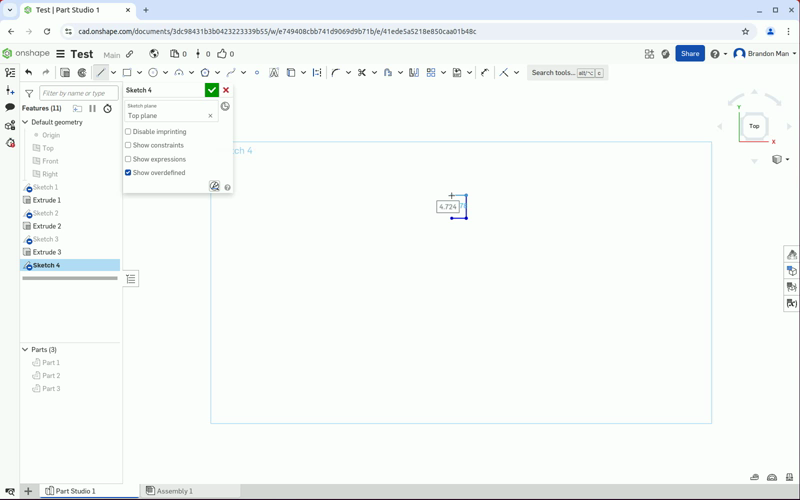
mouse_move(481, 195)
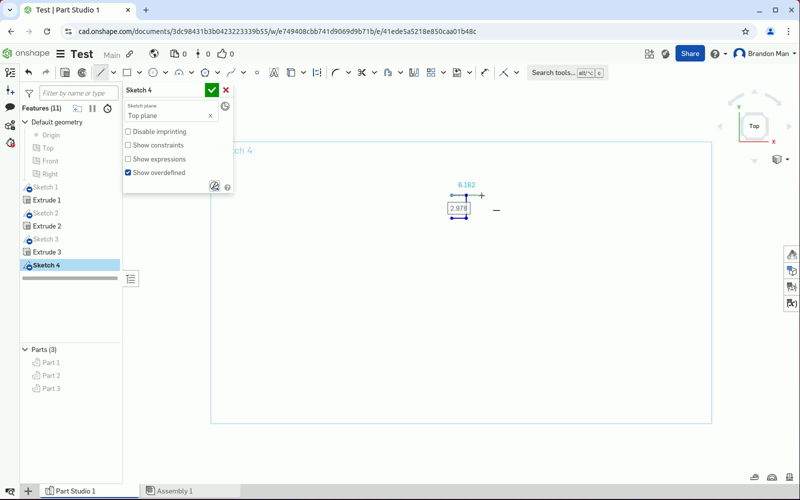
key_down(shift)
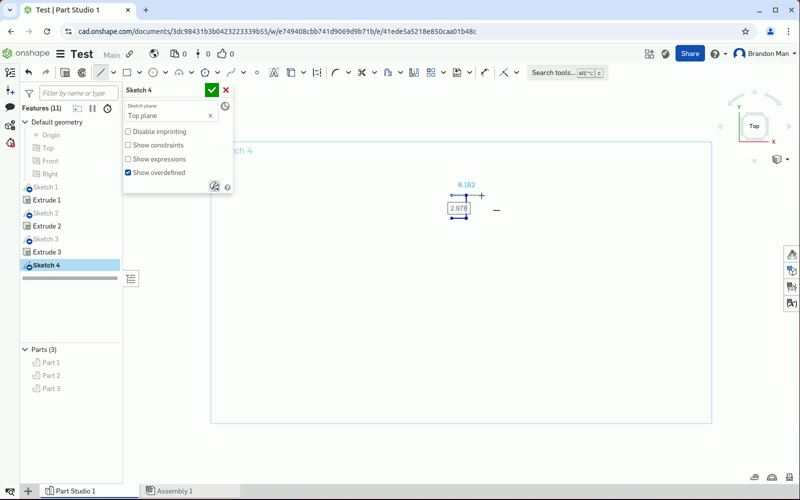
mouse_move(451, 218)
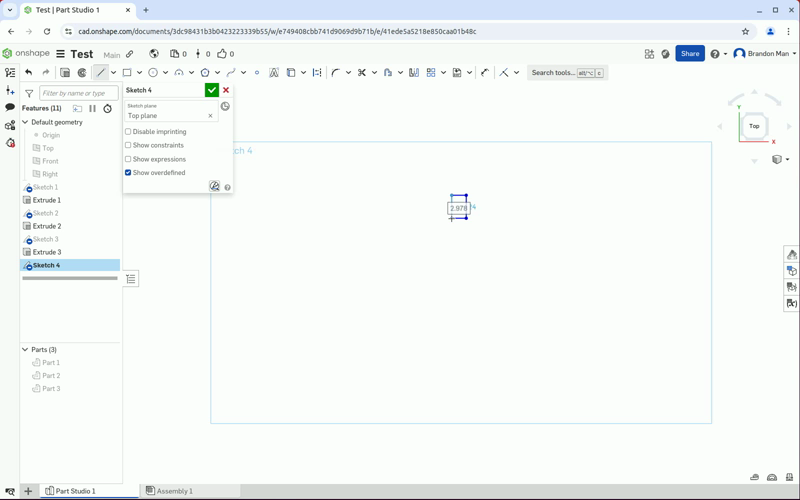
key_up(shift)
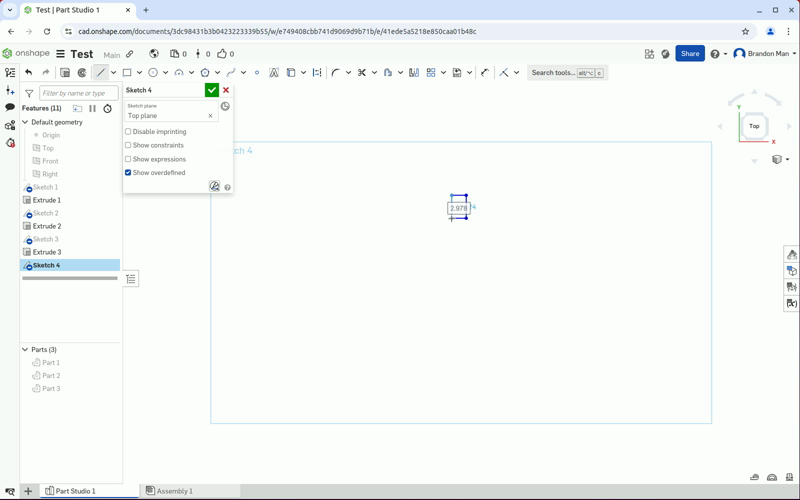
click(451, 218)
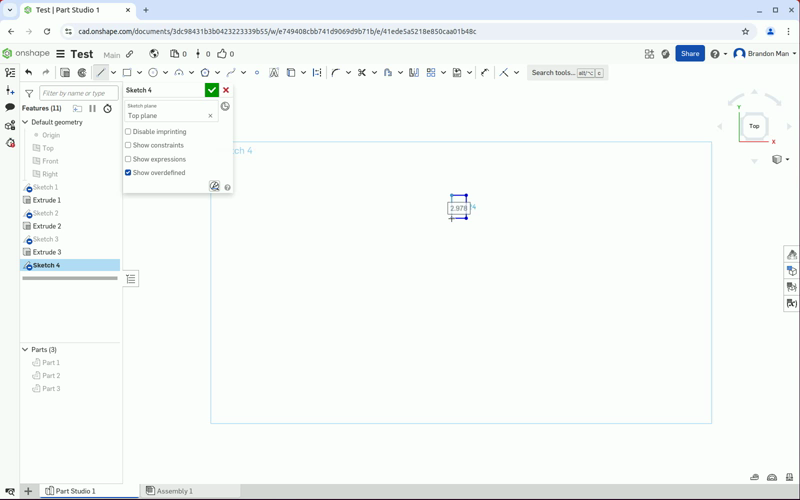
key(esc)
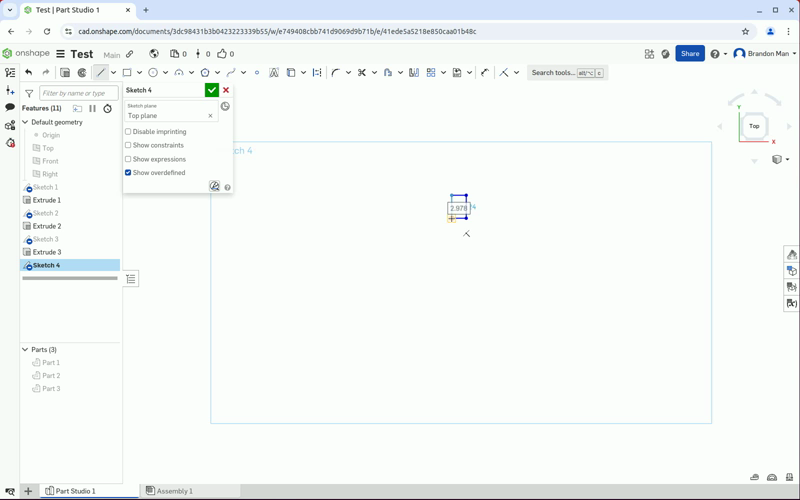
mouse_move(460, 206)
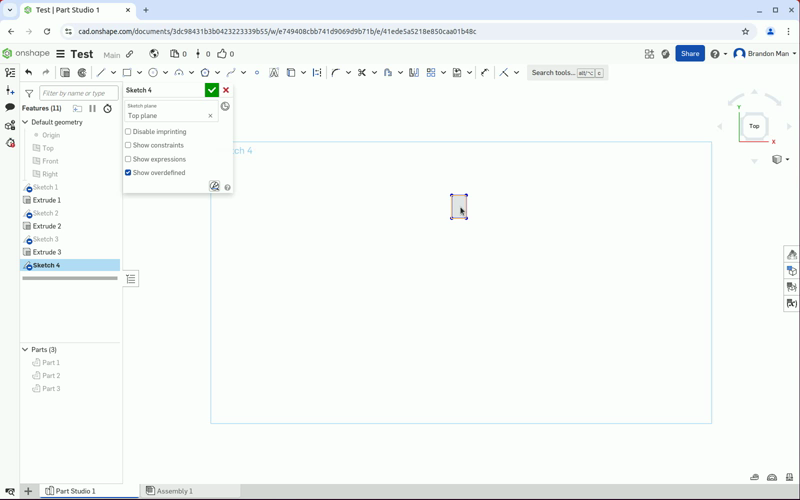
scroll(6)
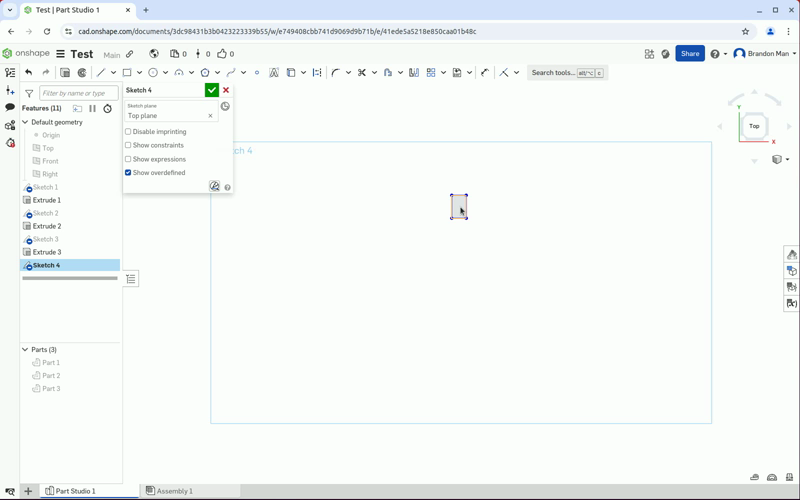
scroll(6)
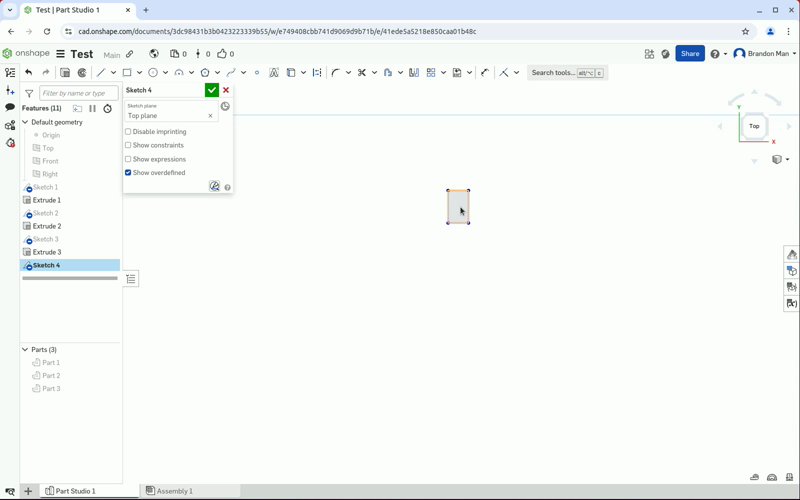
scroll(6)
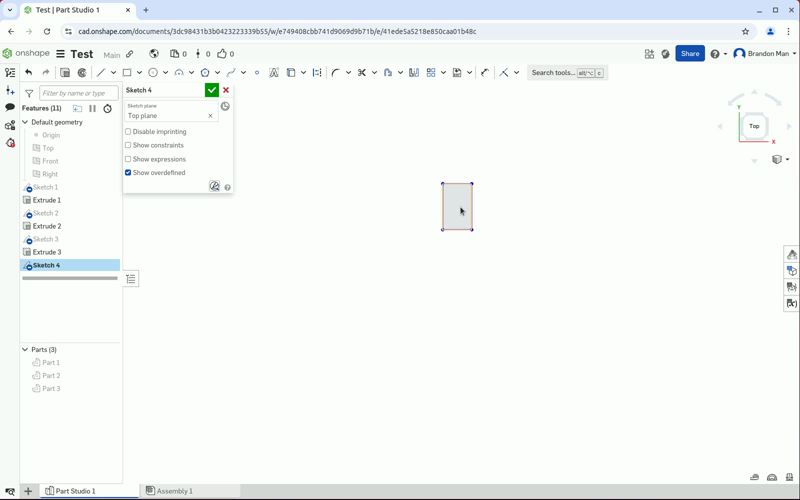
scroll(6)
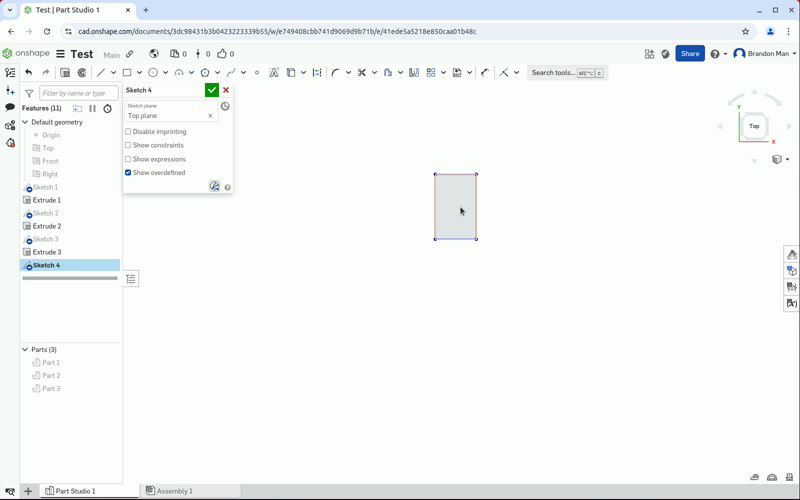
scroll(6)
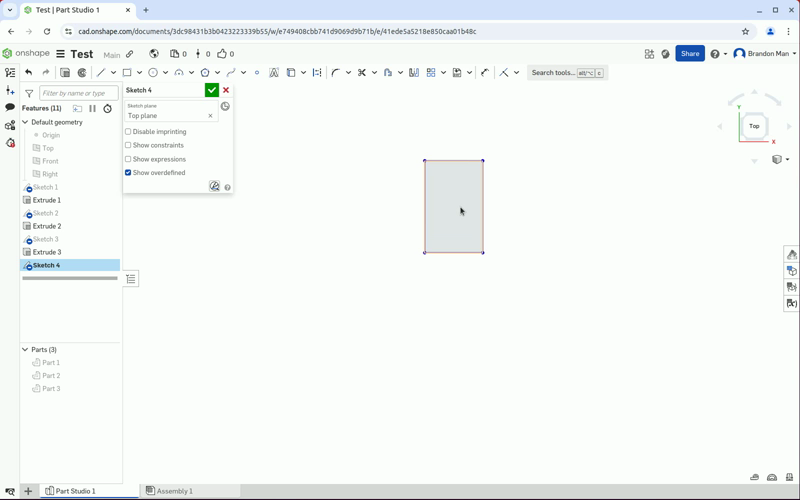
scroll(6)
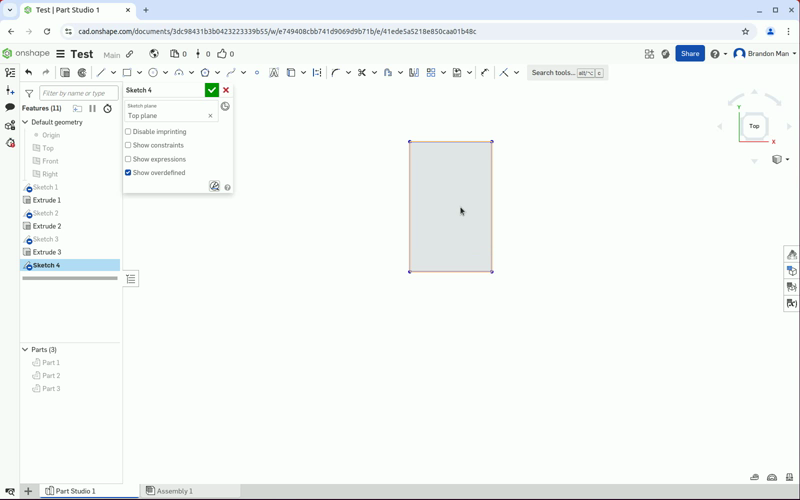
scroll(6)
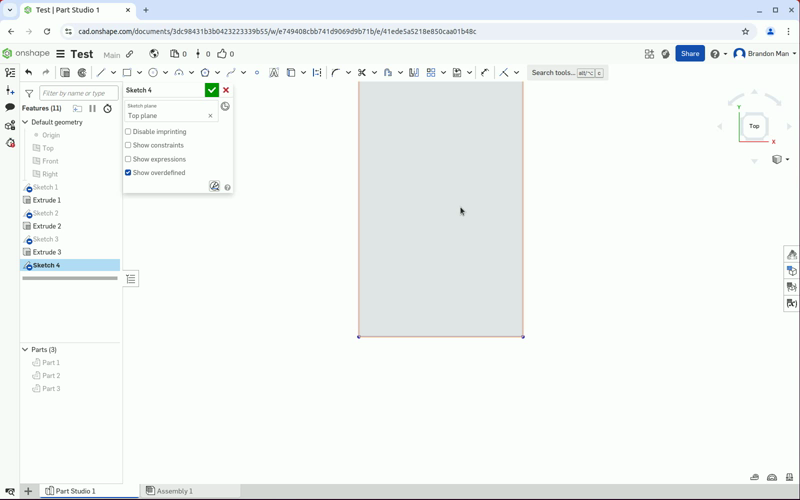
click(460, 206)
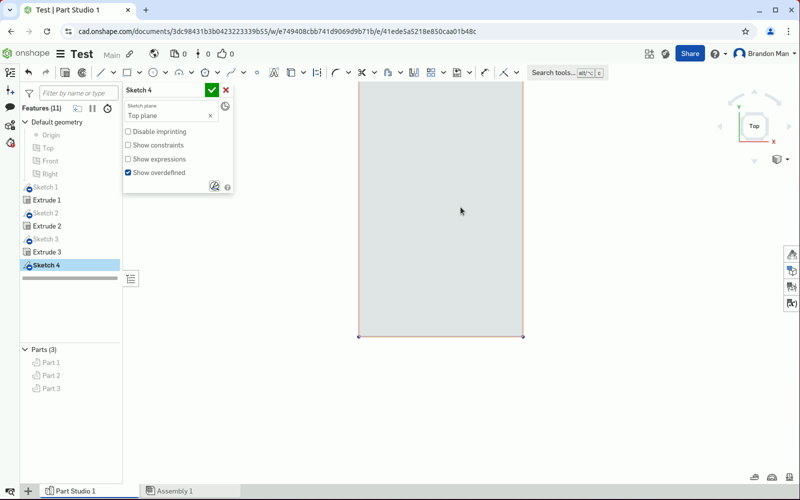
scroll(-6)
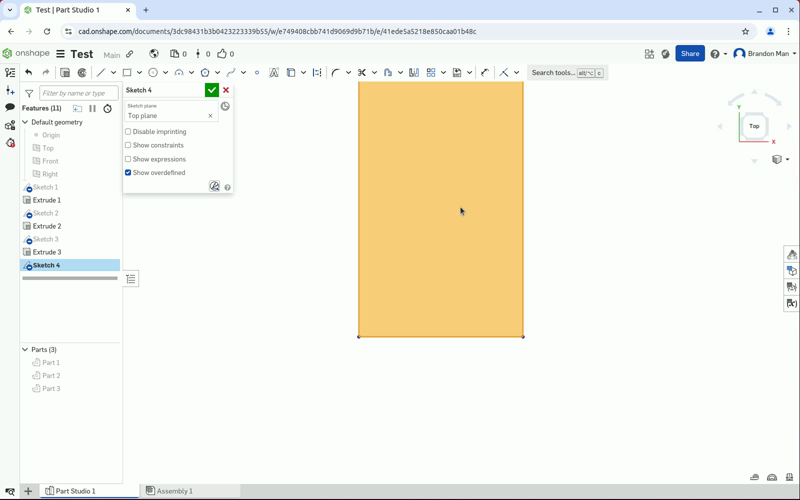
scroll(-6)
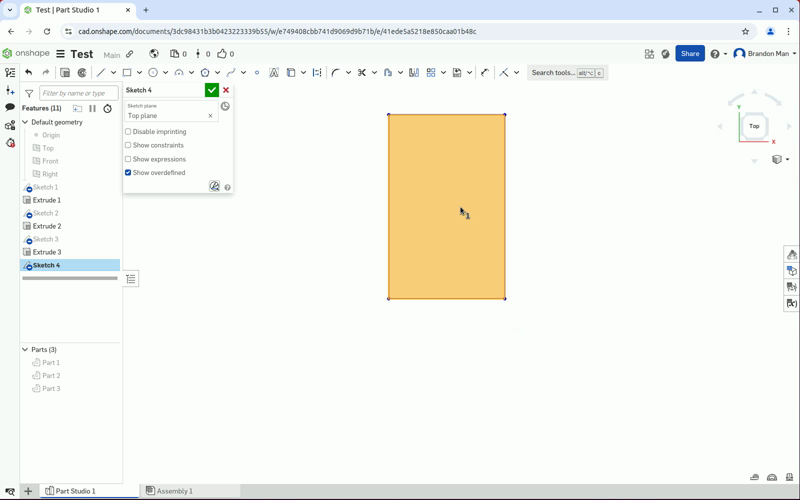
scroll(-6)
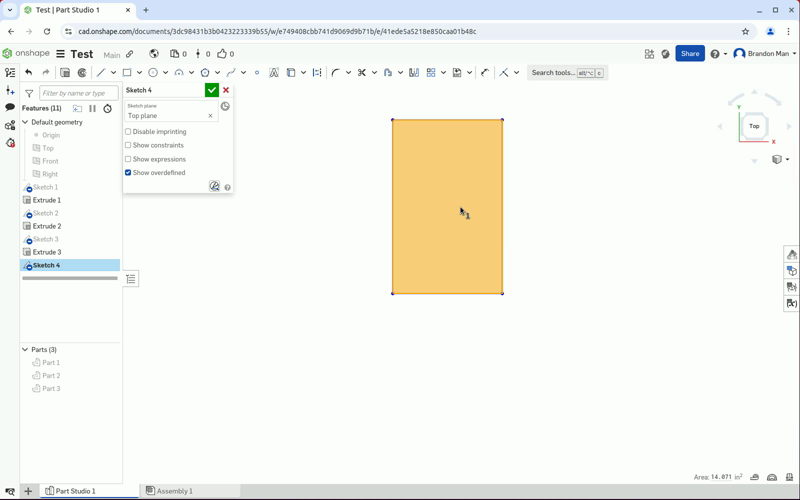
scroll(-6)
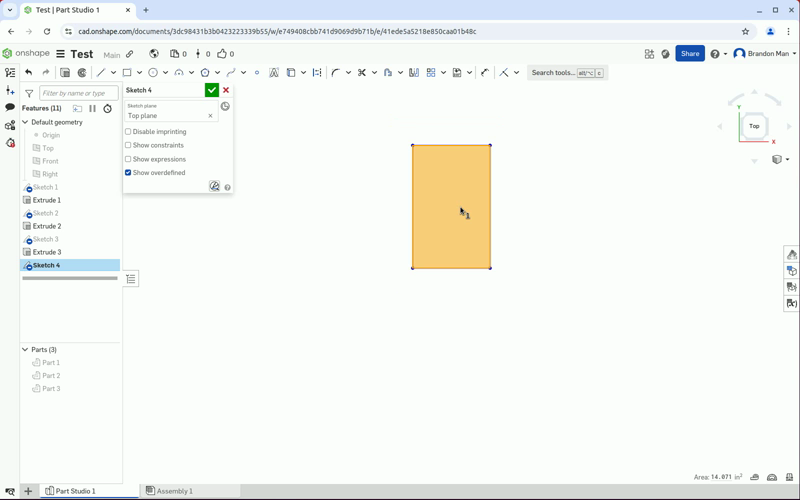
scroll(-6)
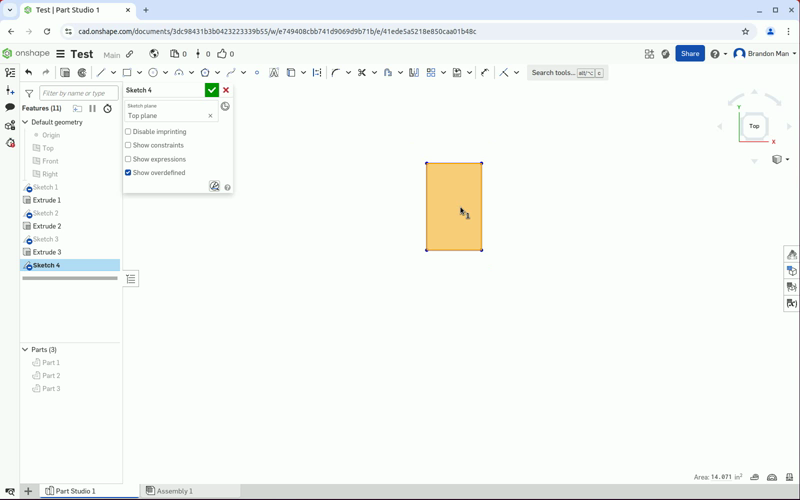
scroll(-6)
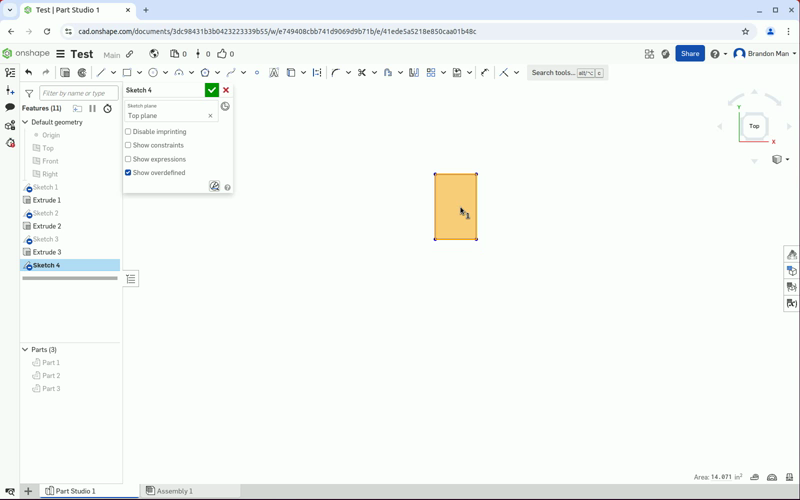
scroll(-6)
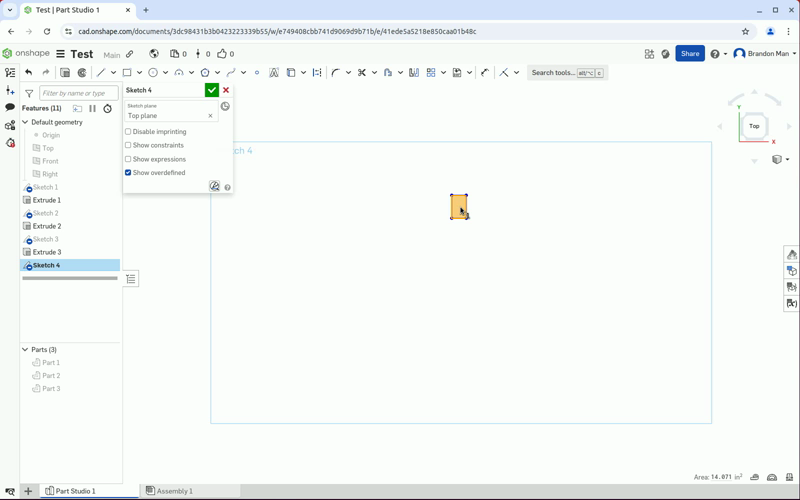
mouse_move(73, 352)
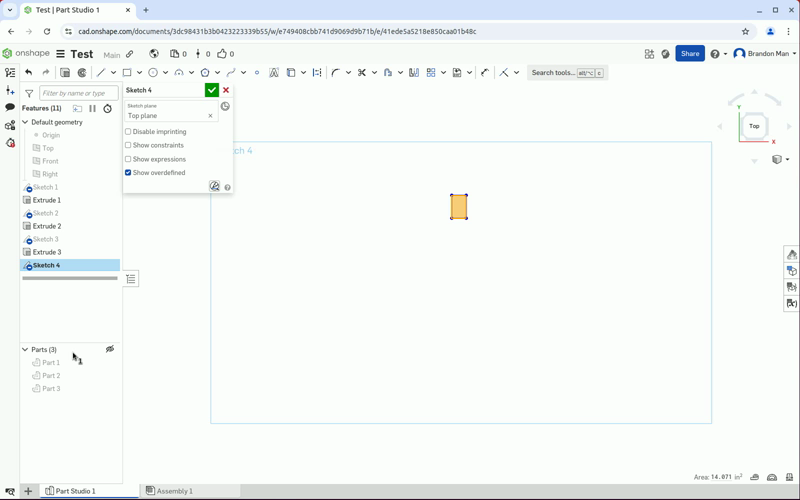
key(shift+y)
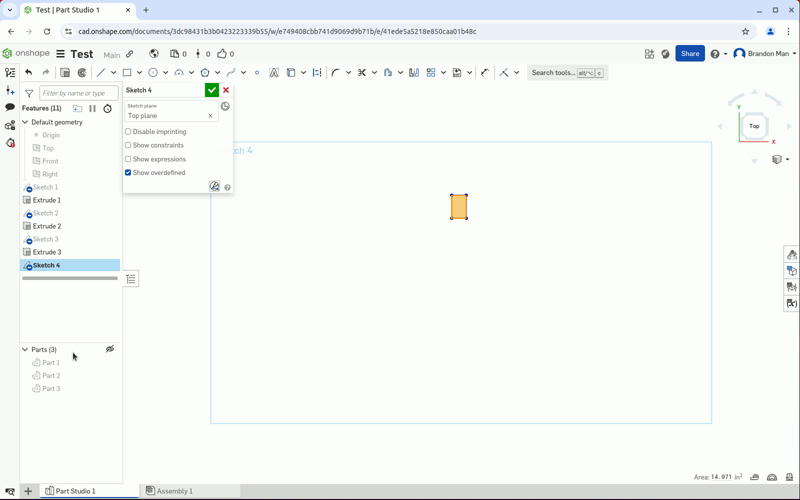
key(shift+e)
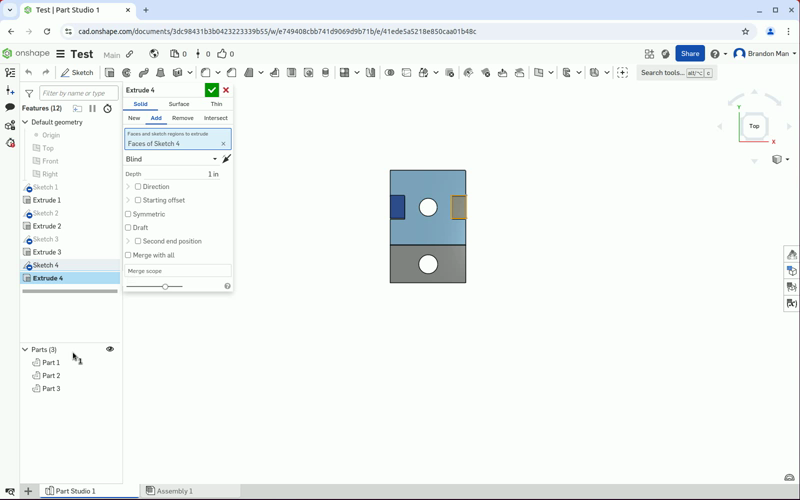
mouse_move(143, 106)
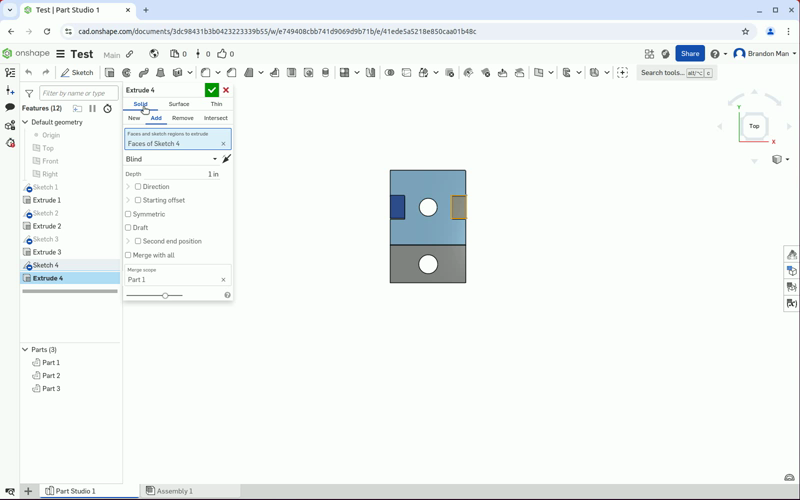
click(143, 106)
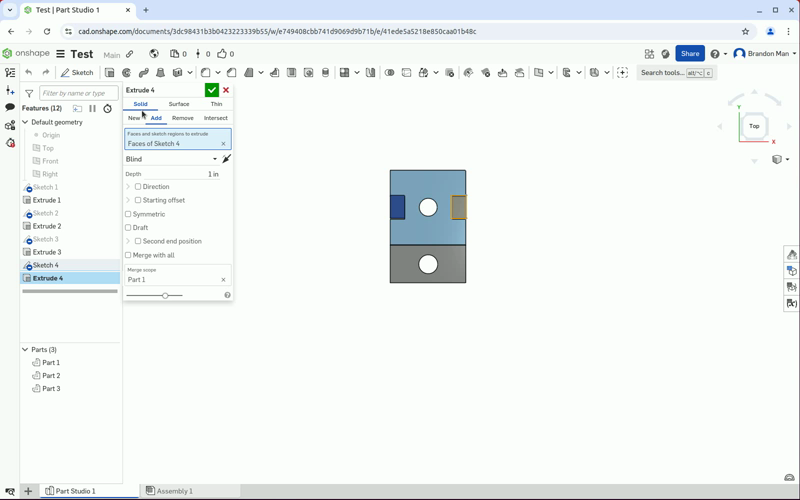
mouse_move(137, 120)
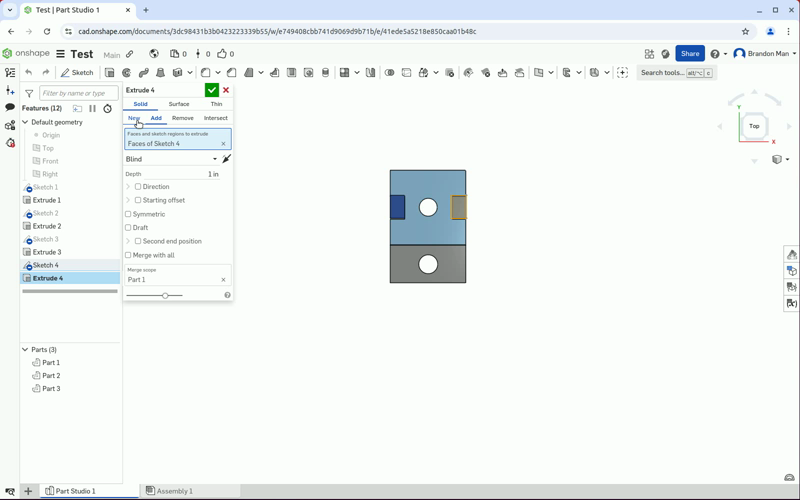
click(137, 120)
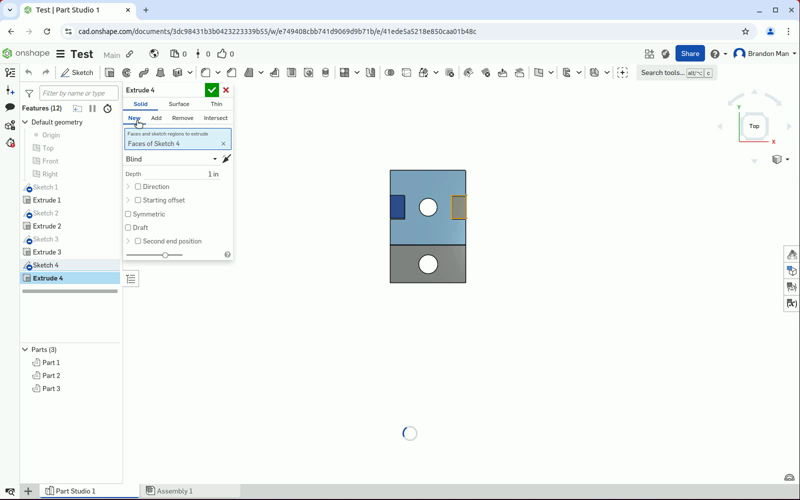
key(tab, 4)
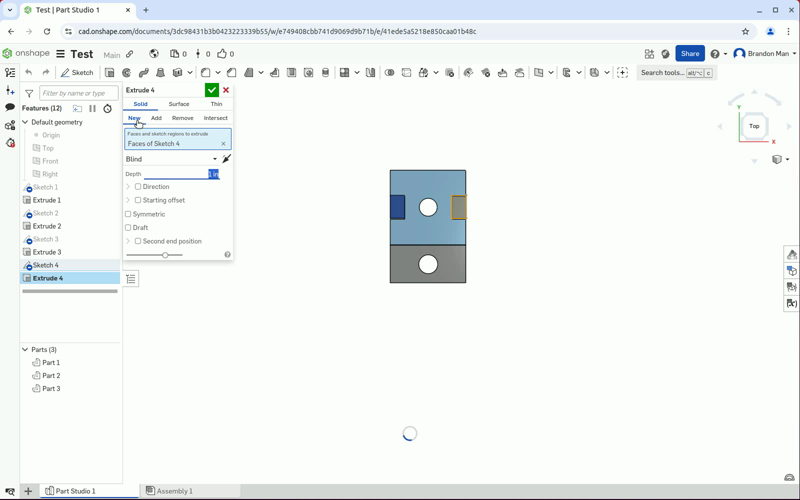
text(7.703)
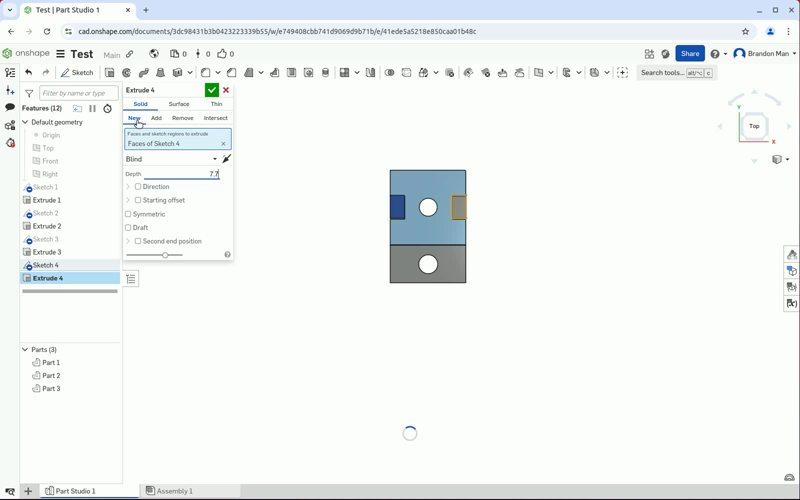
key(enter)
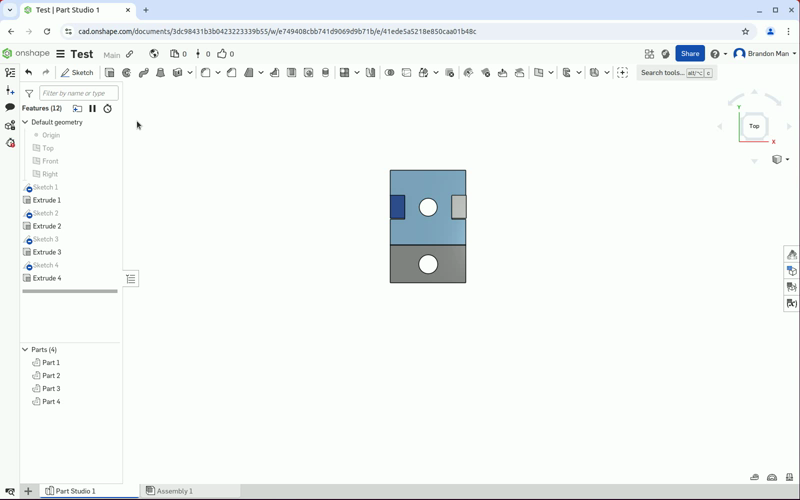
key(shift+h)
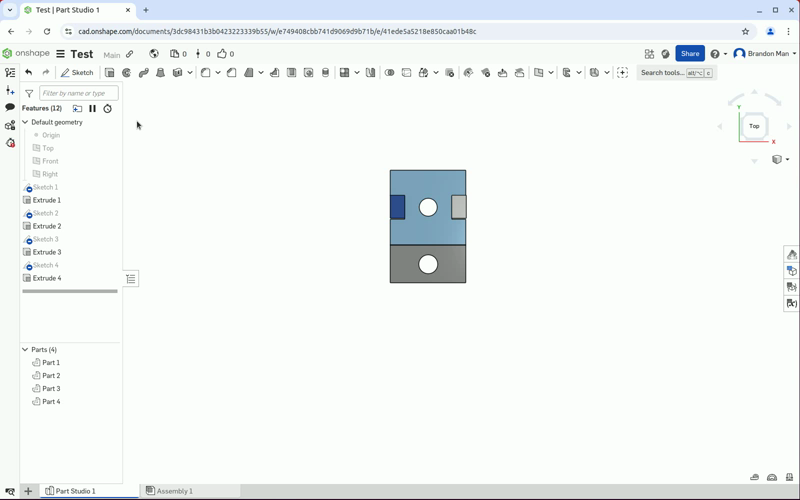
key(shift+h)
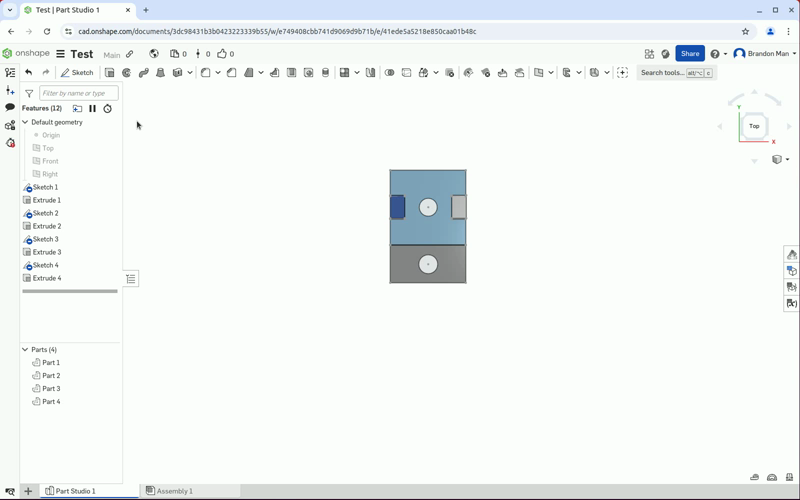
key(shift+7)
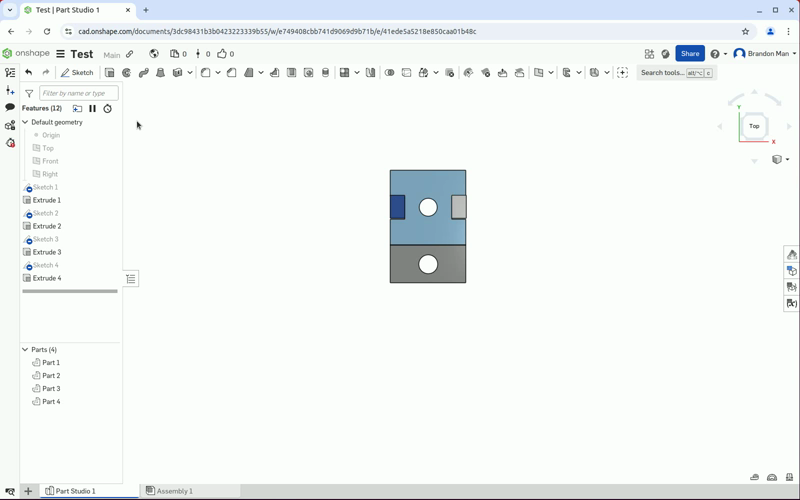
key(up, 3)
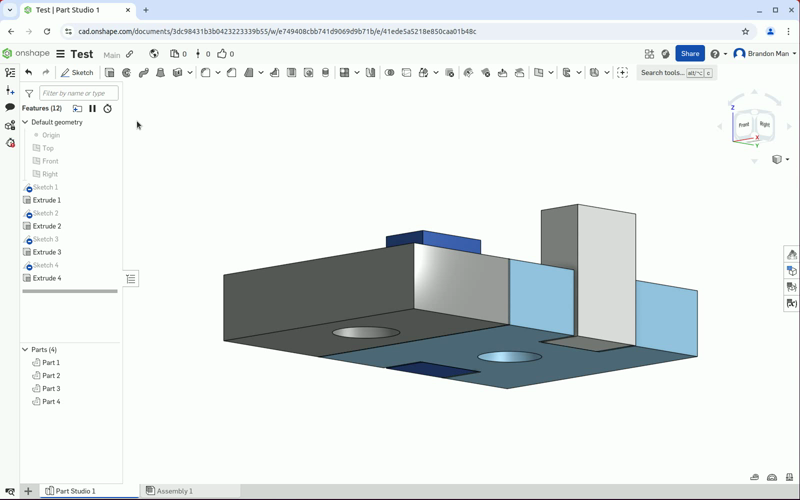
key(left, 3)
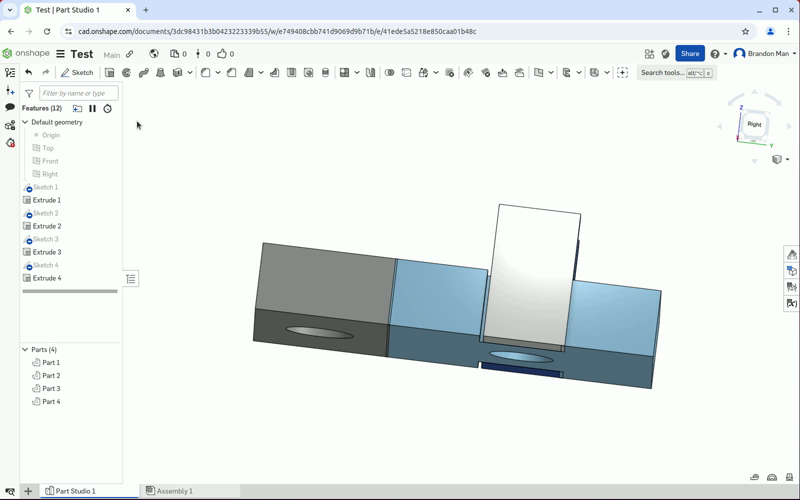
key(right, 3)
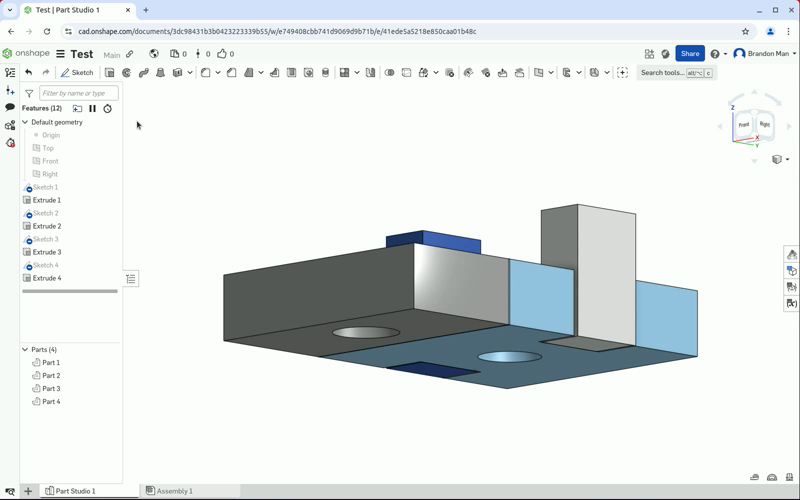
key(down, 3)
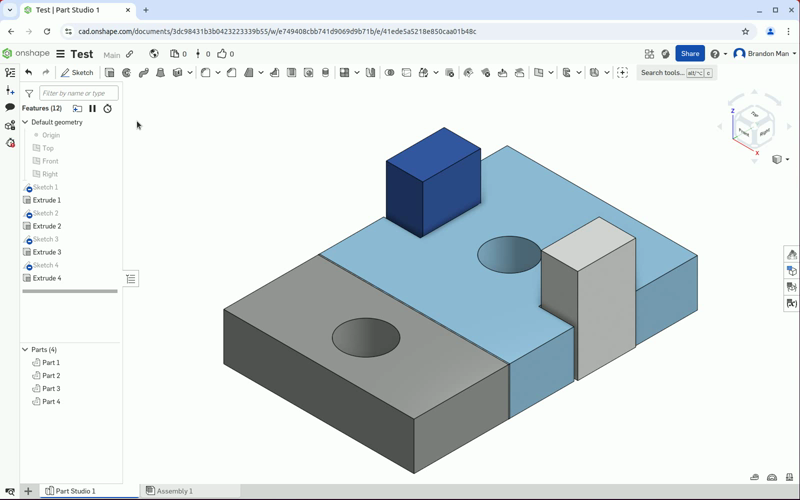
mouse_move(73, 189)
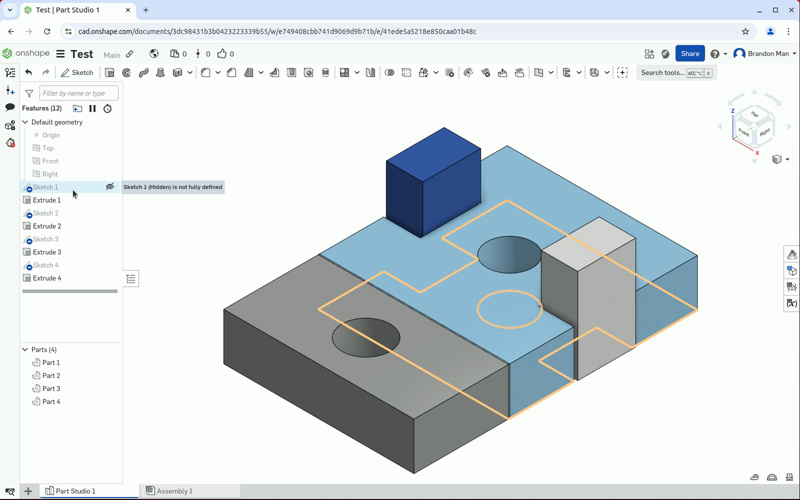
click(73, 189)